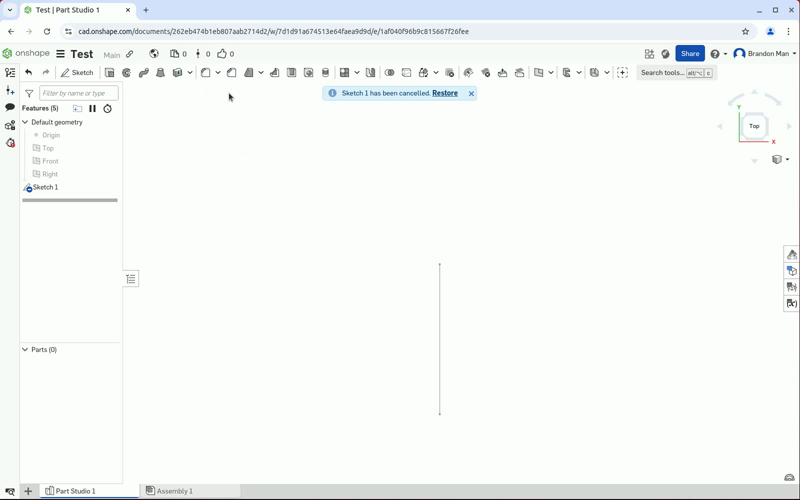
key(shift+h)
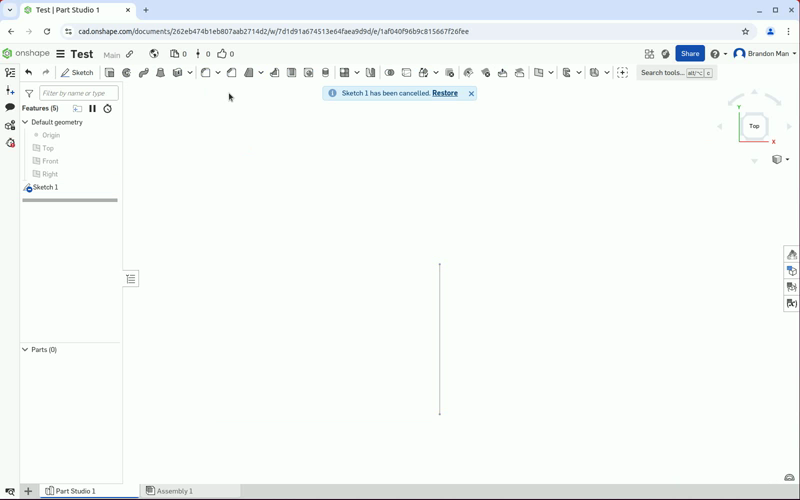
key(shift+s)
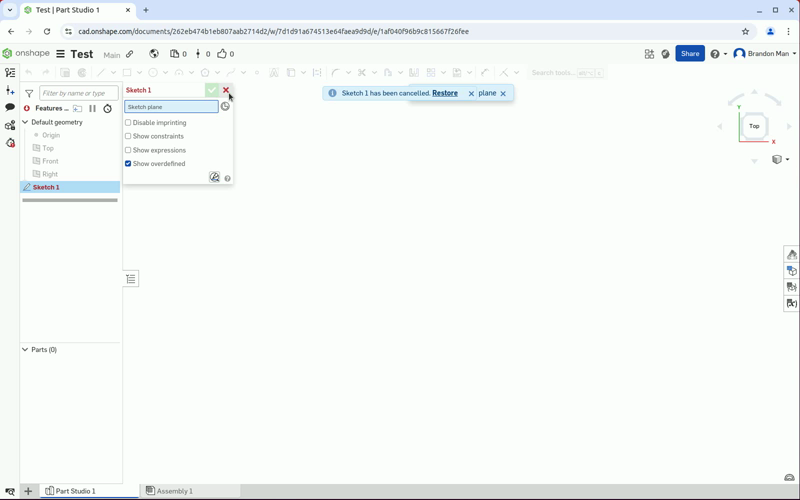
mouse_move(73, 150)
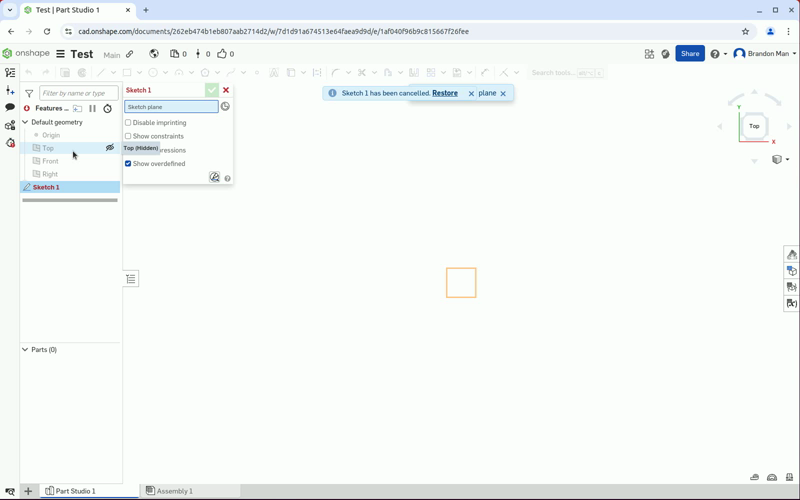
click(73, 150)
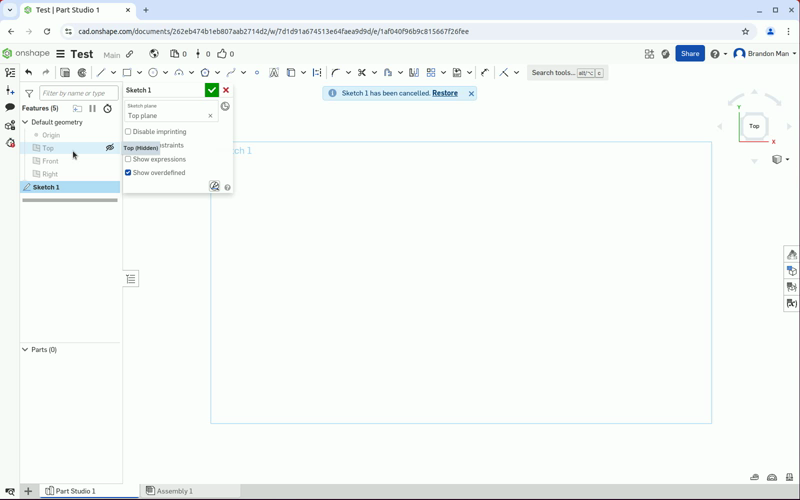
mouse_move(73, 352)
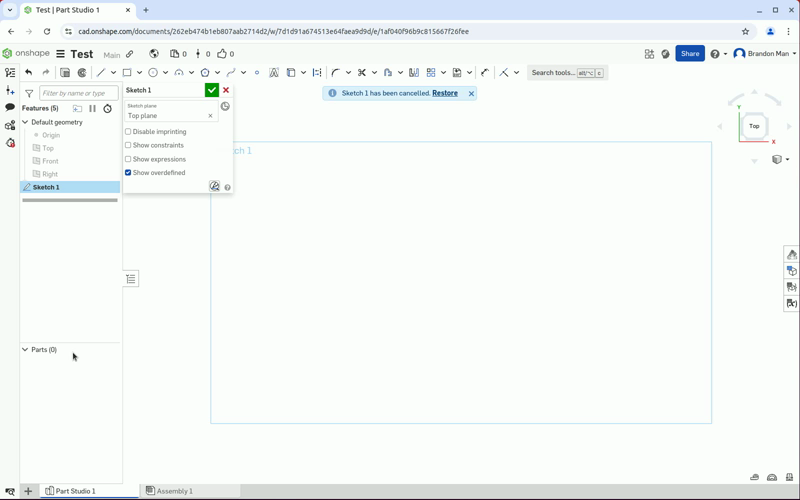
key(y)
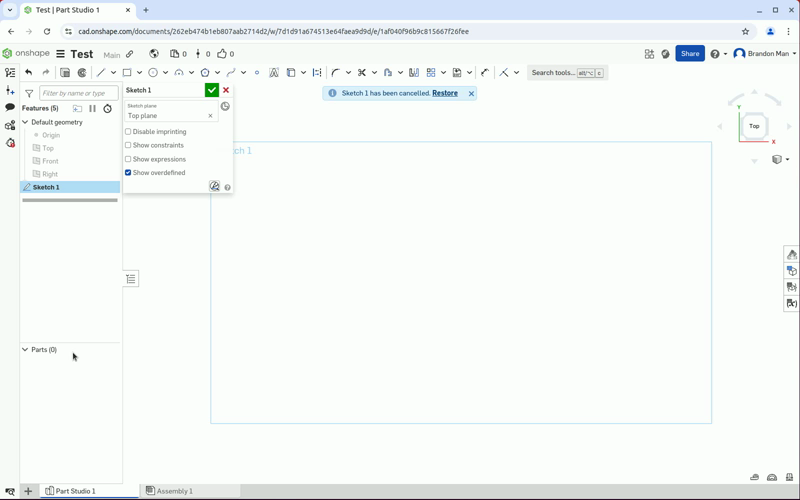
key(a)
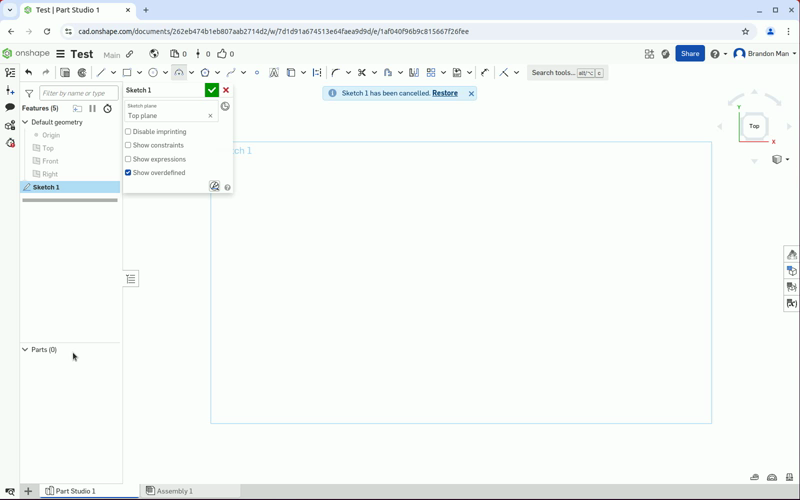
key_down(shift)
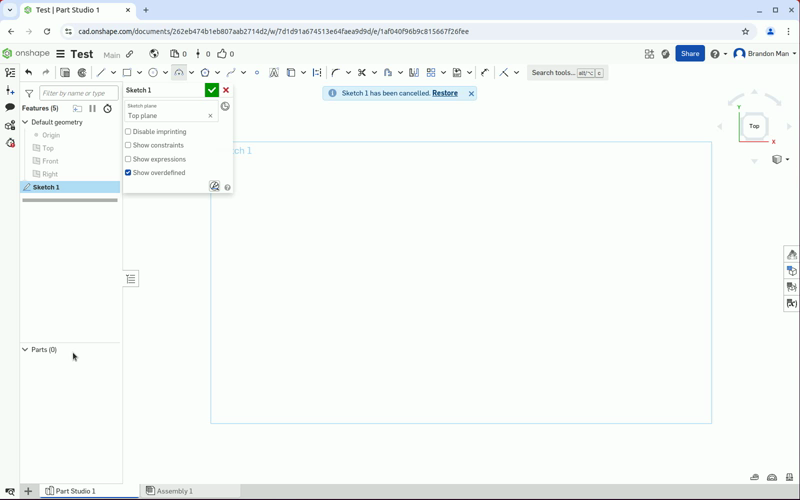
mouse_move(405, 363)
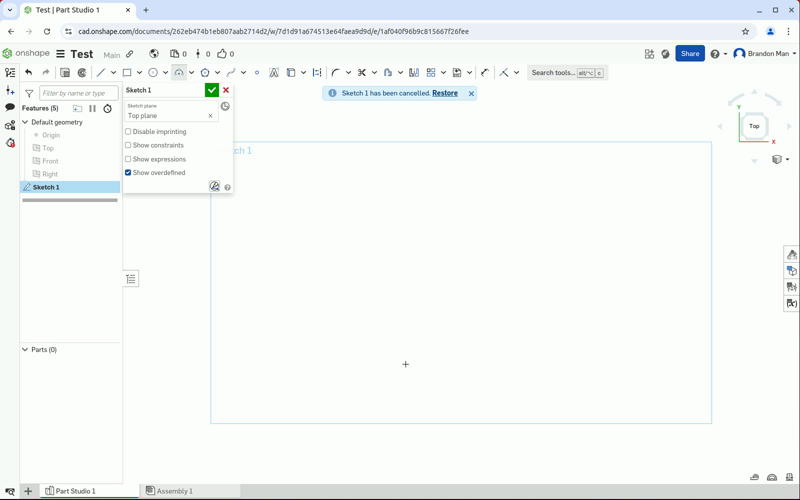
click(405, 363)
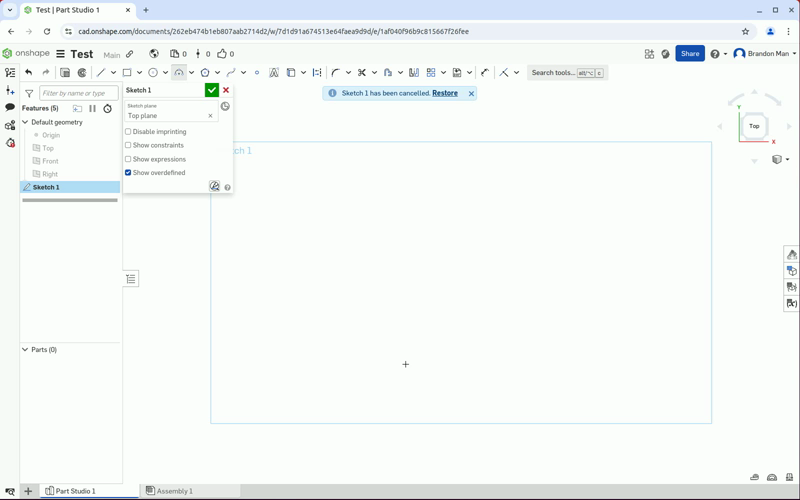
key_up(shift)
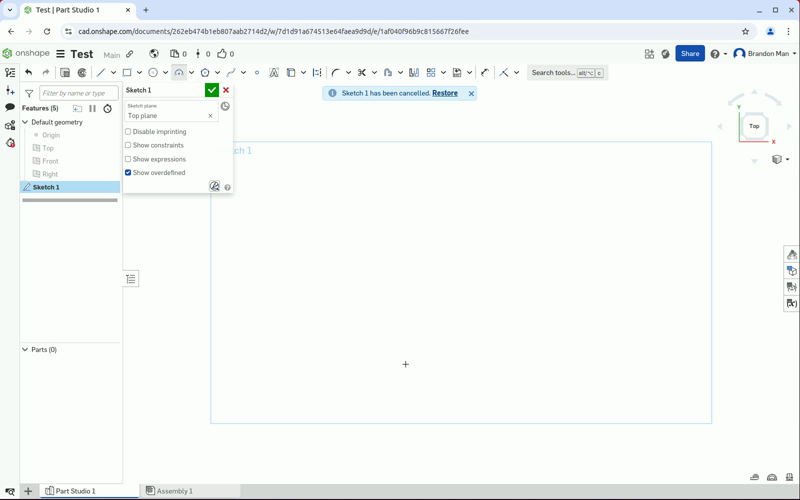
key_down(shift)
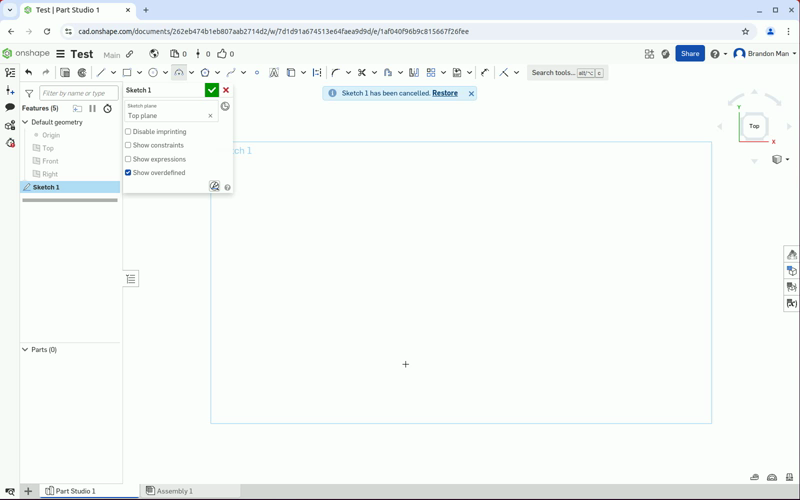
mouse_move(460, 269)
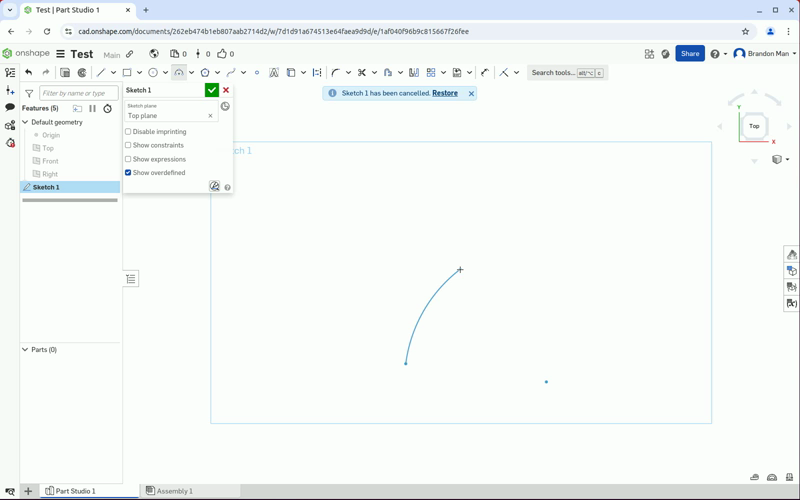
click(460, 269)
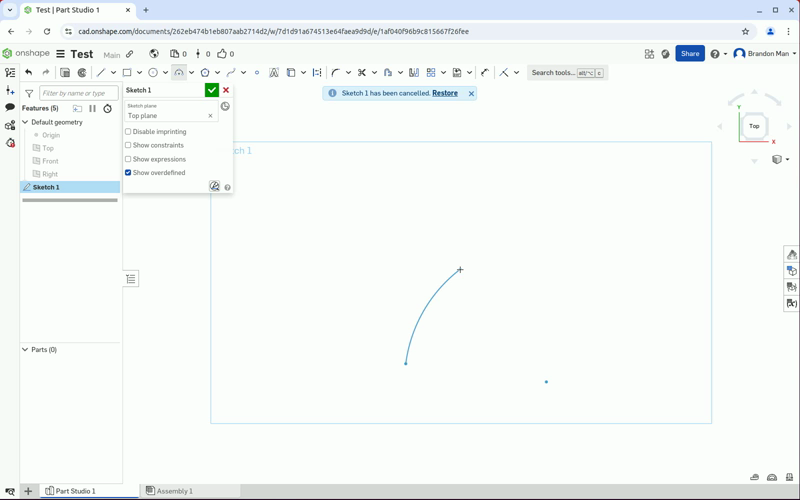
mouse_move(515, 364)
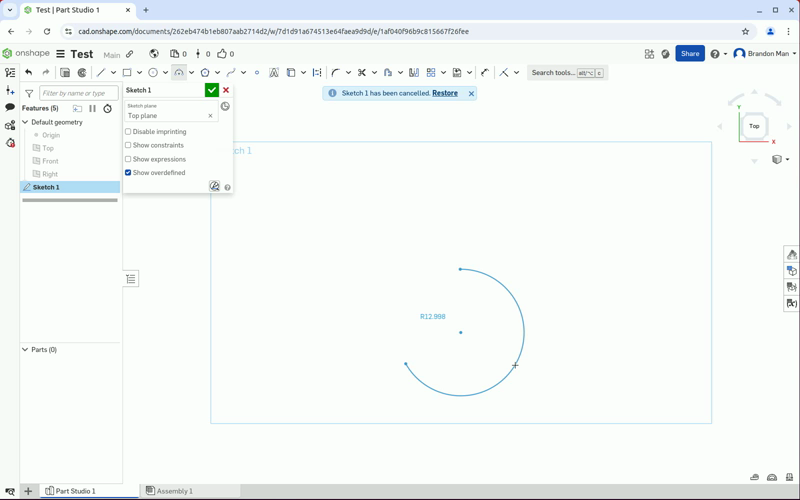
click(515, 364)
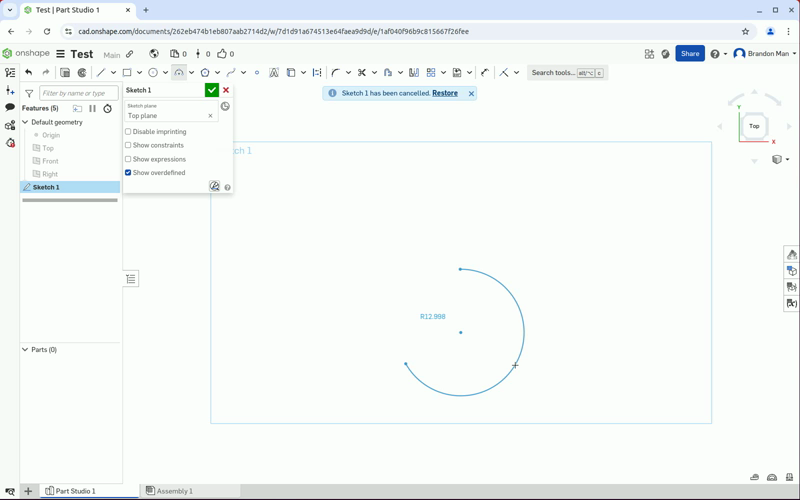
key_up(shift)
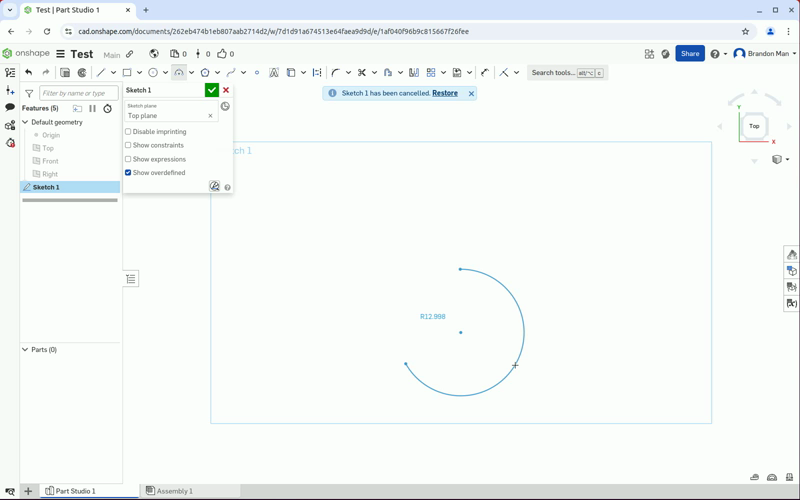
mouse_move(460, 269)
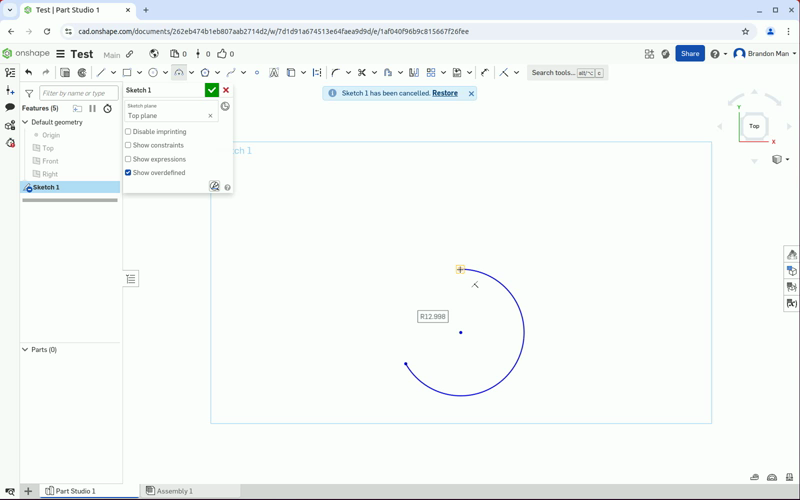
click(460, 269)
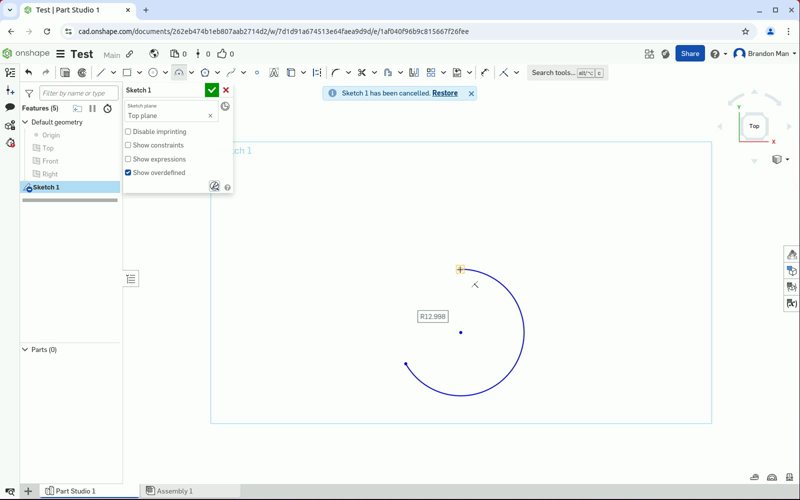
key_down(shift)
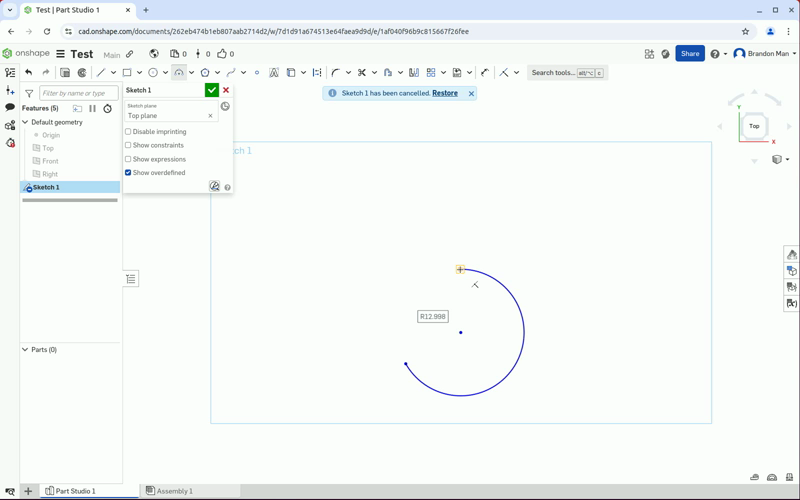
mouse_move(460, 296)
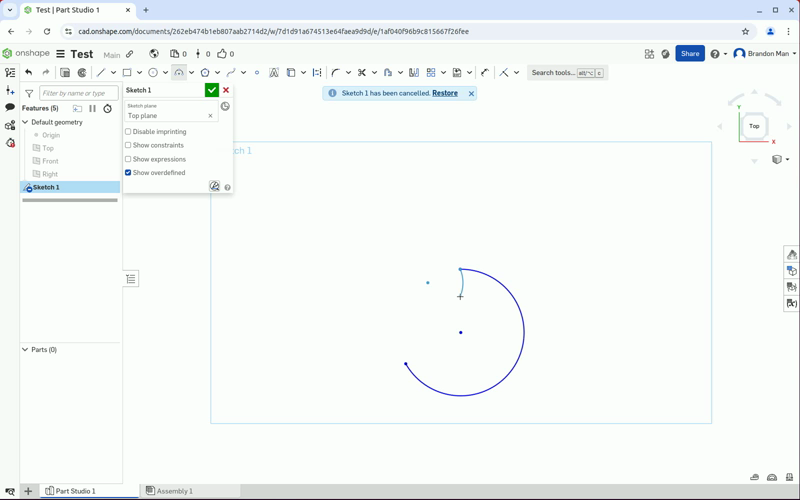
click(460, 296)
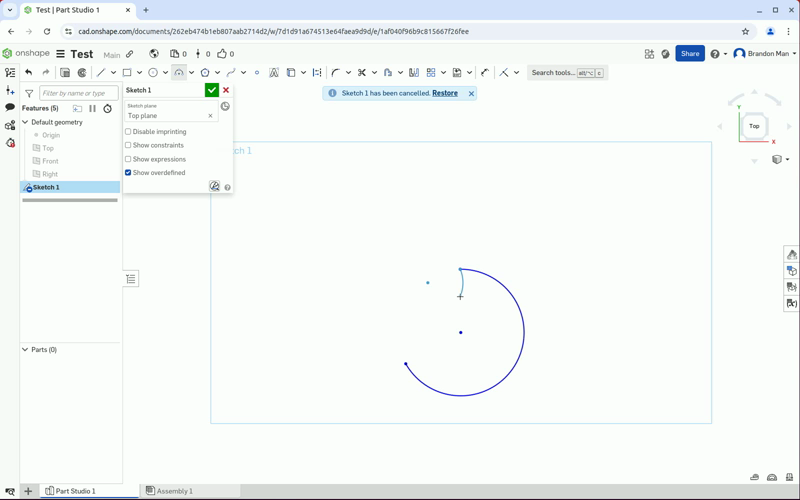
mouse_move(474, 282)
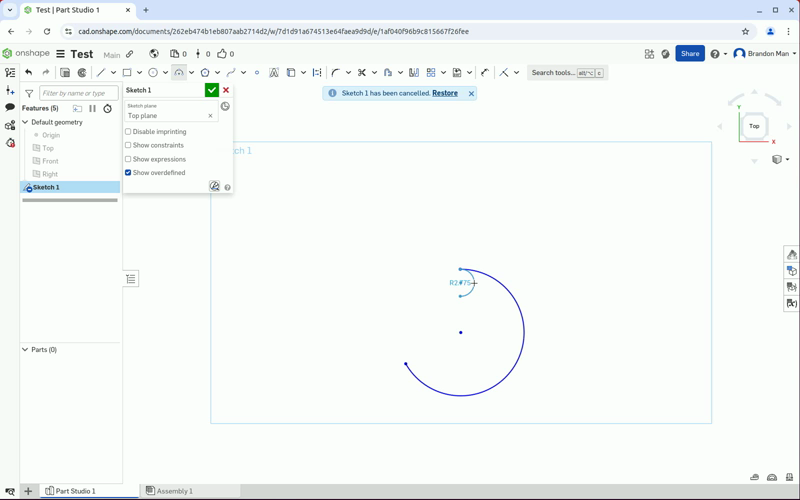
click(474, 282)
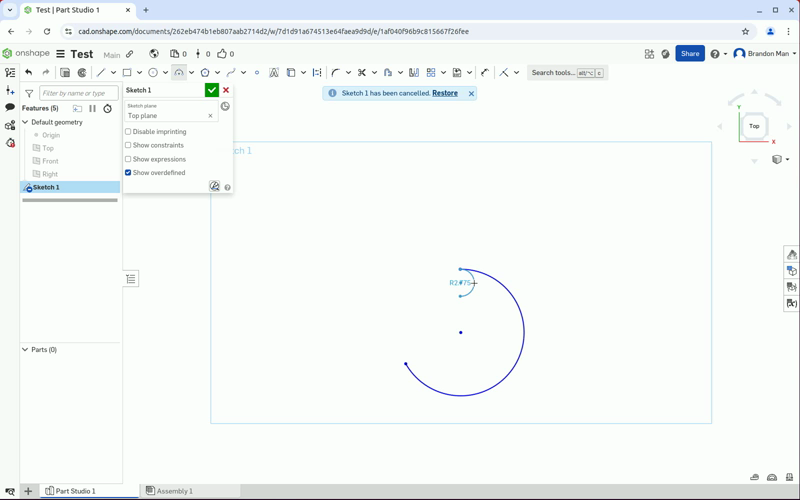
key_up(shift)
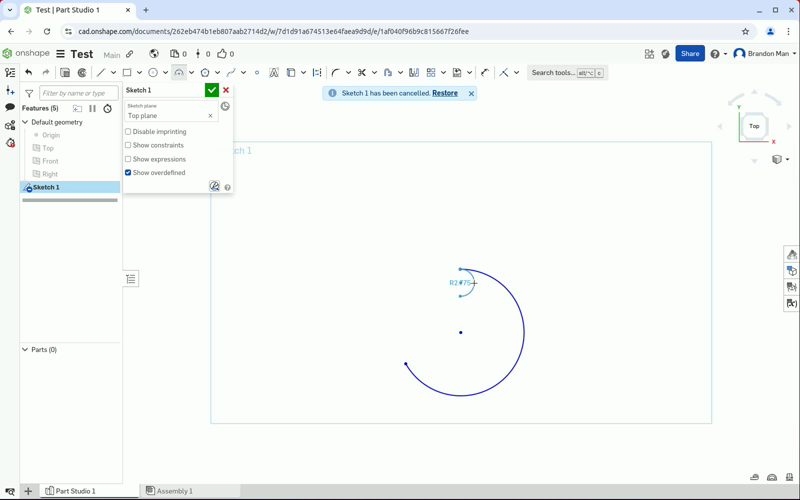
mouse_move(460, 296)
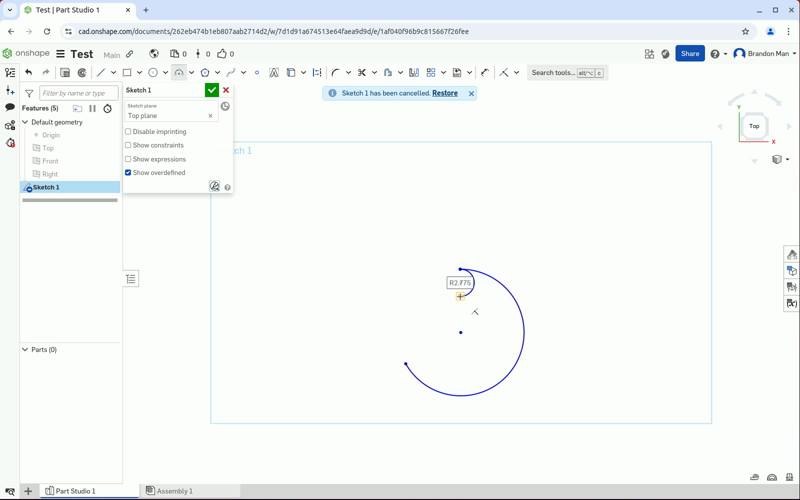
click(460, 296)
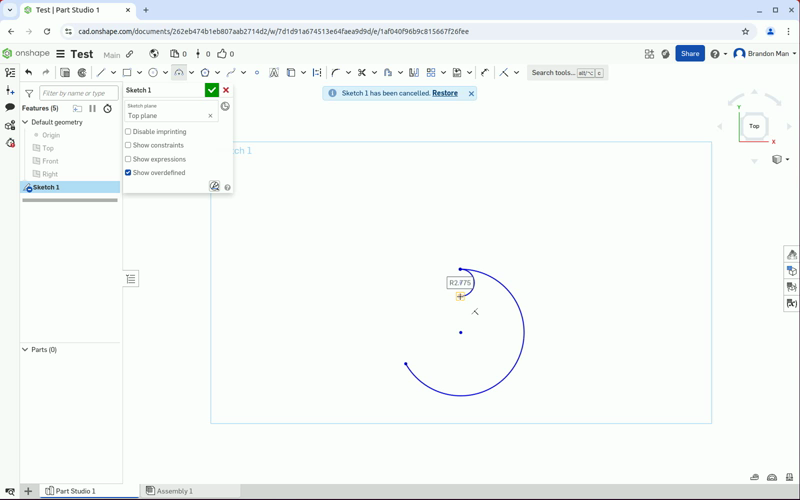
key_down(shift)
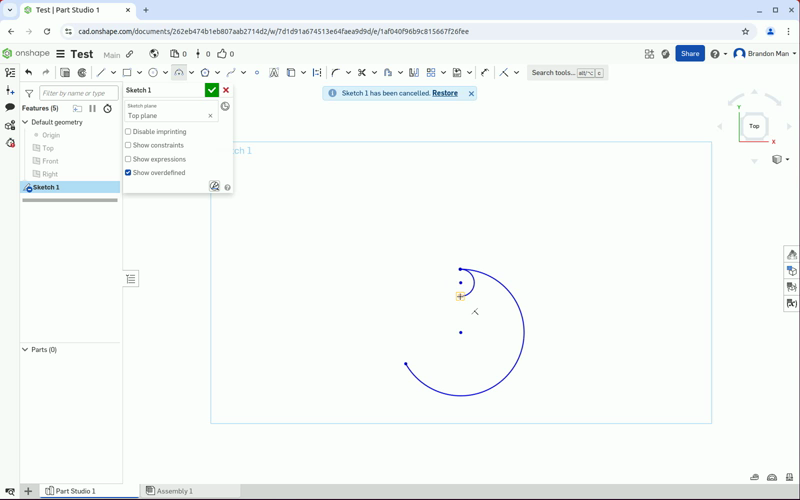
mouse_move(430, 350)
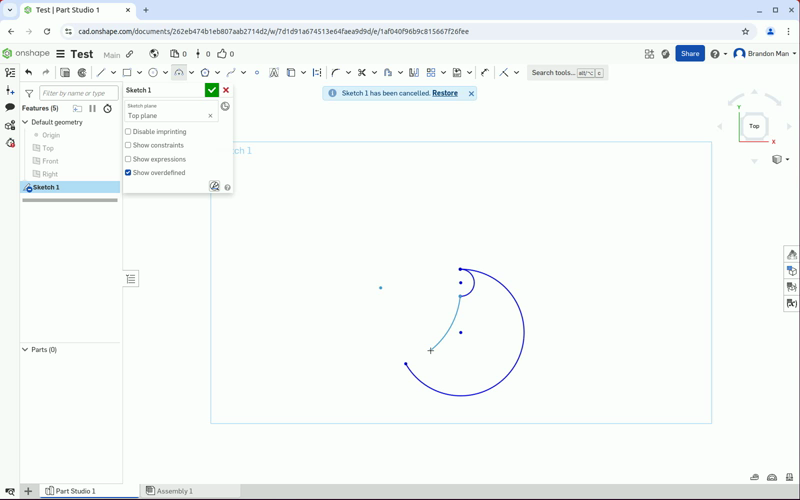
click(430, 350)
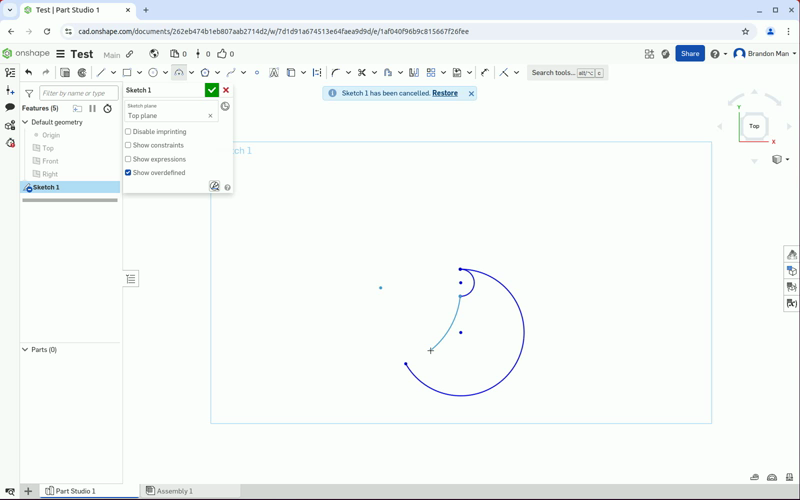
mouse_move(492, 349)
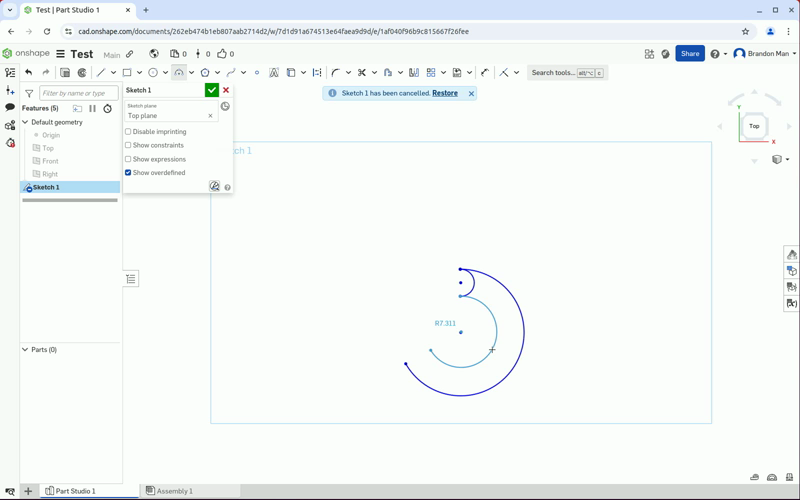
click(492, 349)
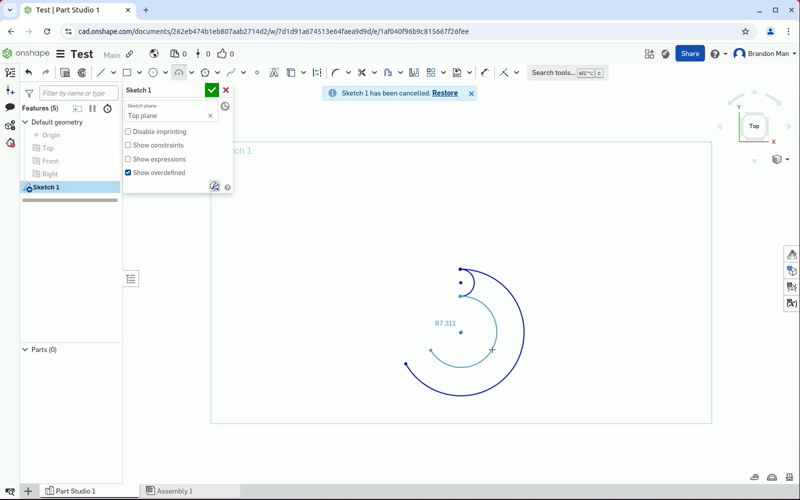
key_up(shift)
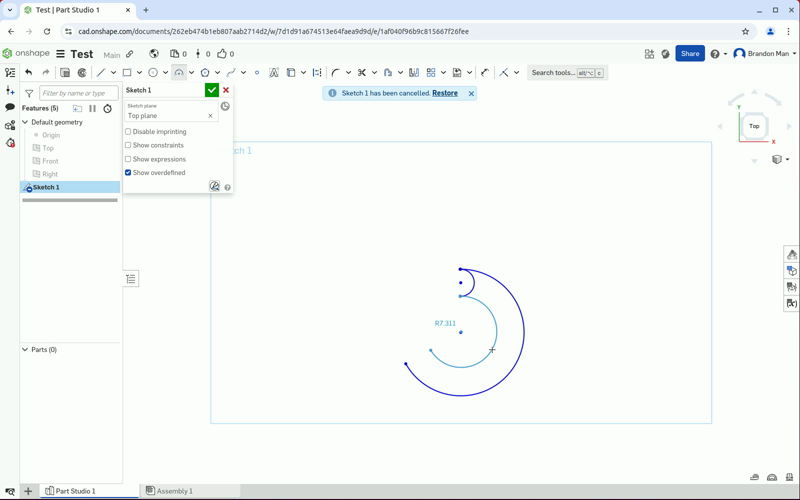
mouse_move(430, 350)
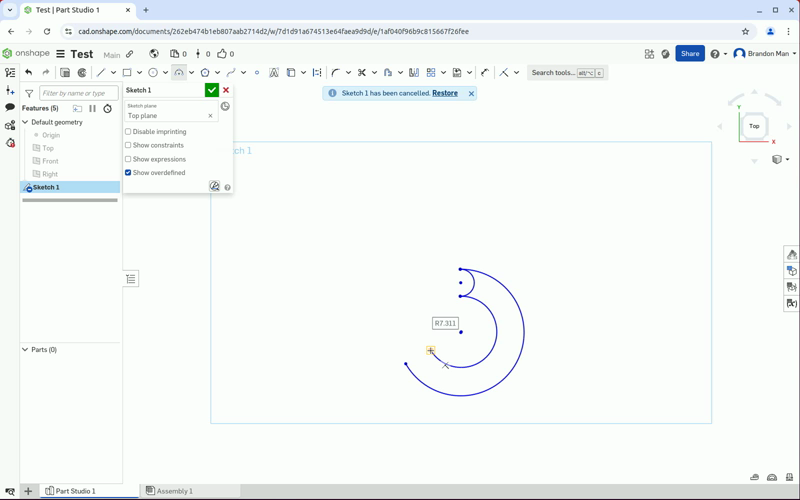
click(430, 350)
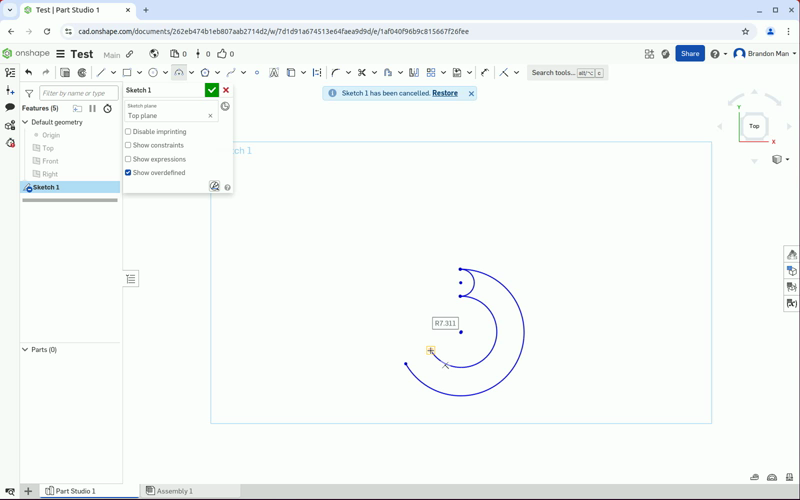
mouse_move(405, 363)
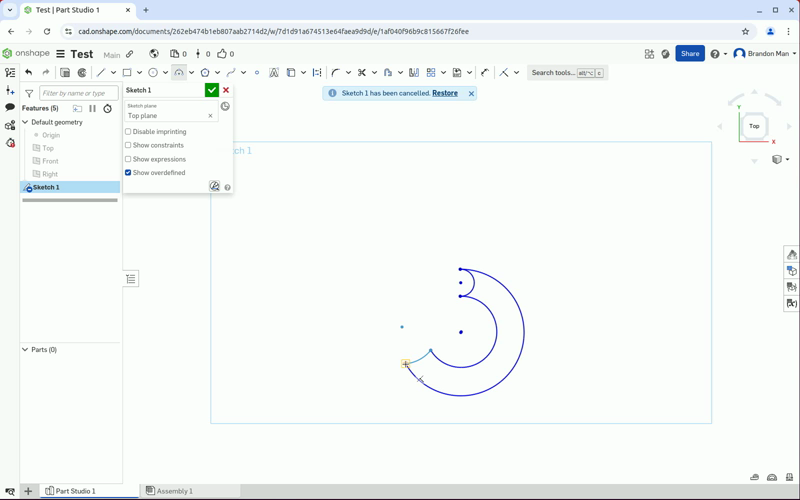
click(405, 363)
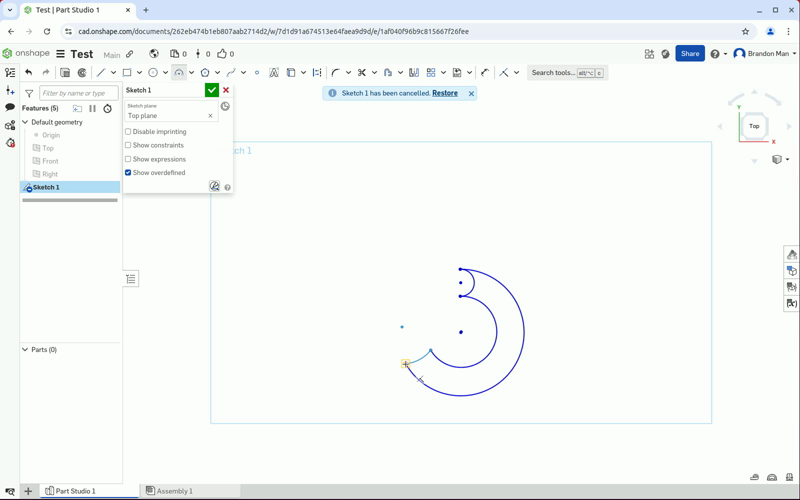
key_down(shift)
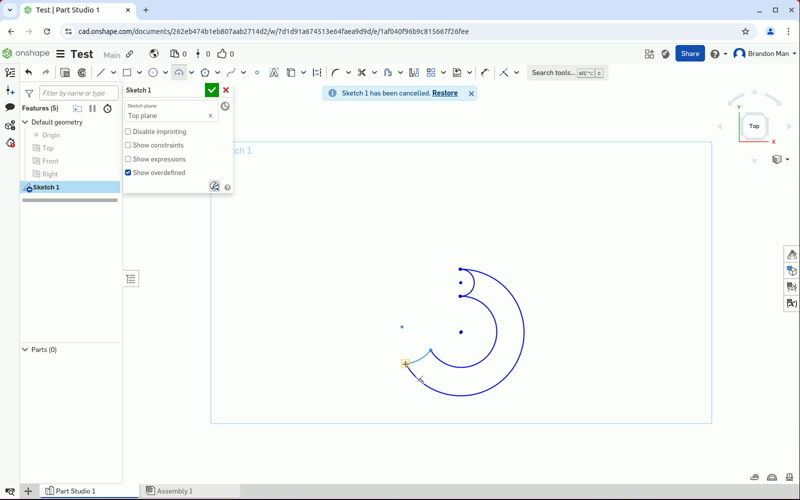
mouse_move(411, 344)
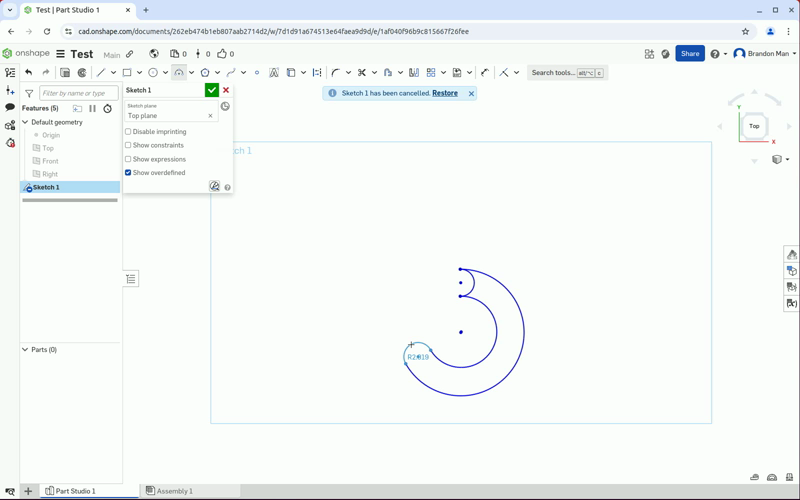
click(411, 344)
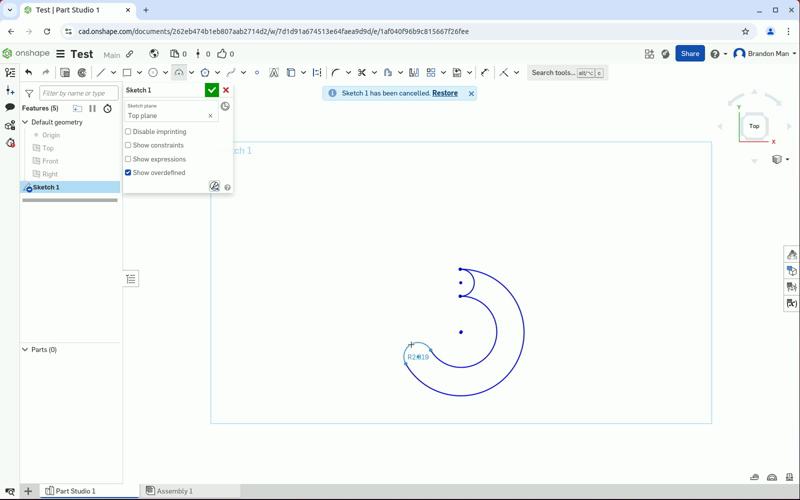
key_up(shift)
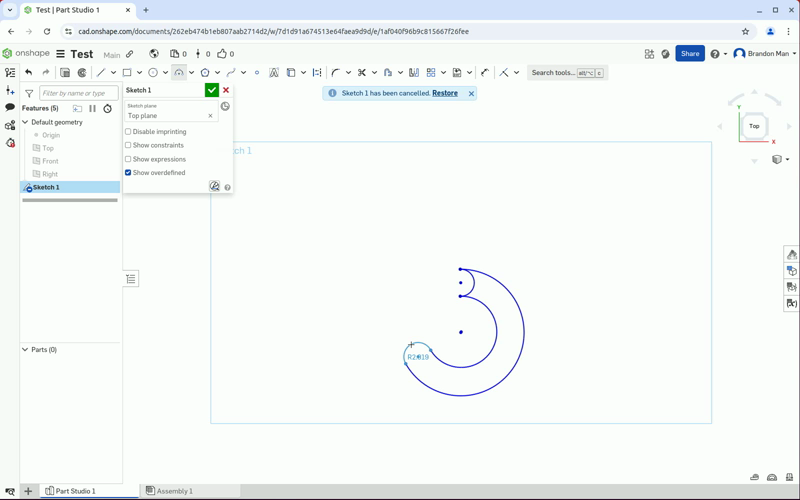
key(esc)
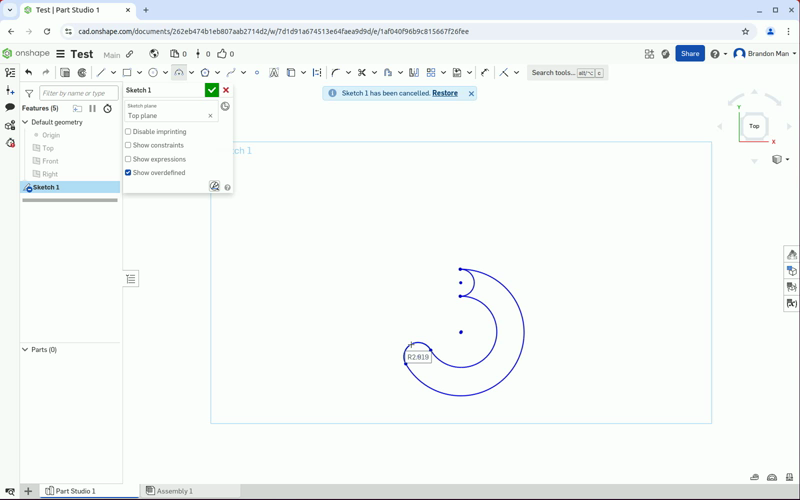
mouse_move(428, 364)
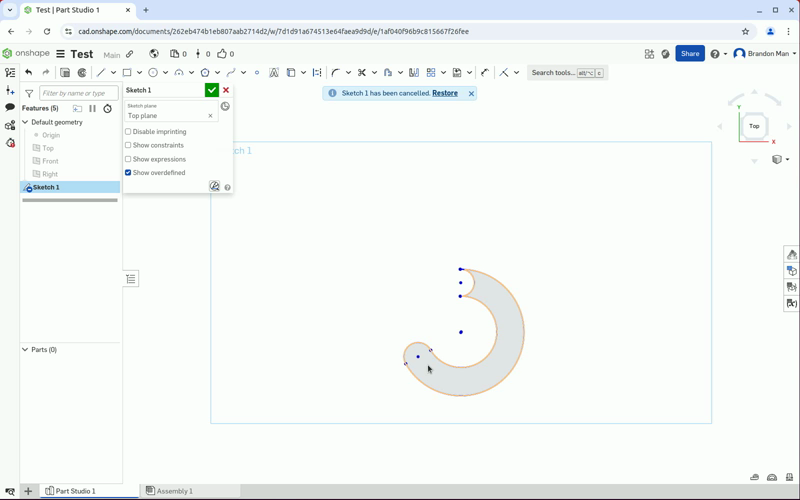
click(428, 364)
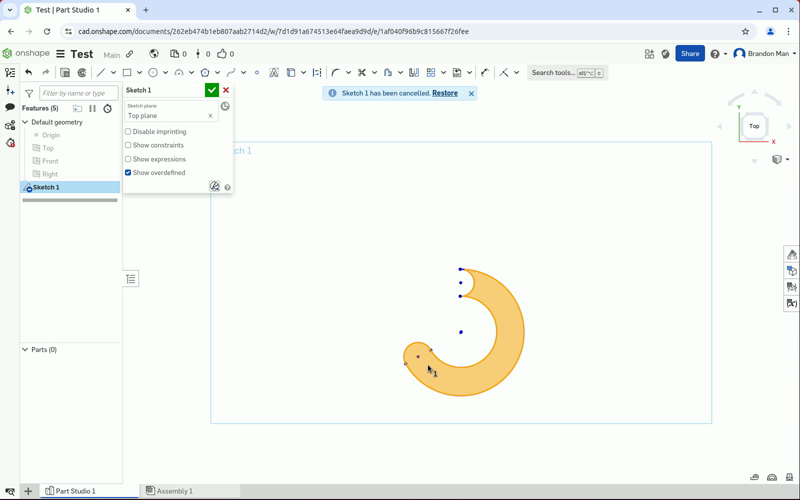
mouse_move(73, 352)
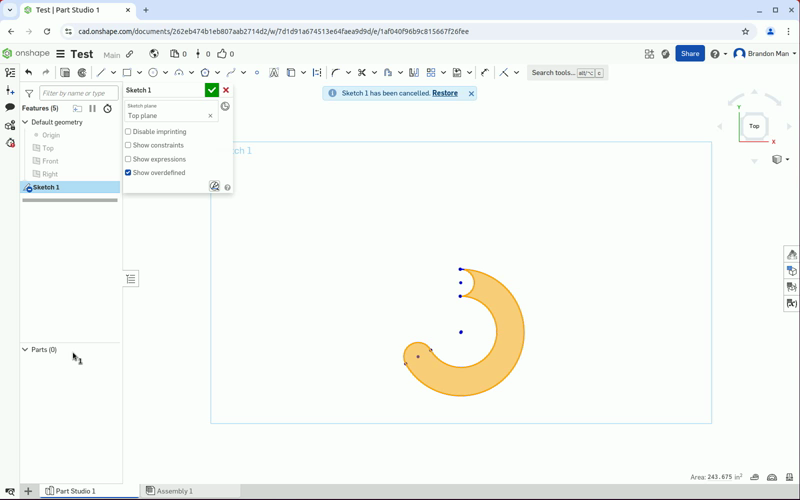
key(shift+y)
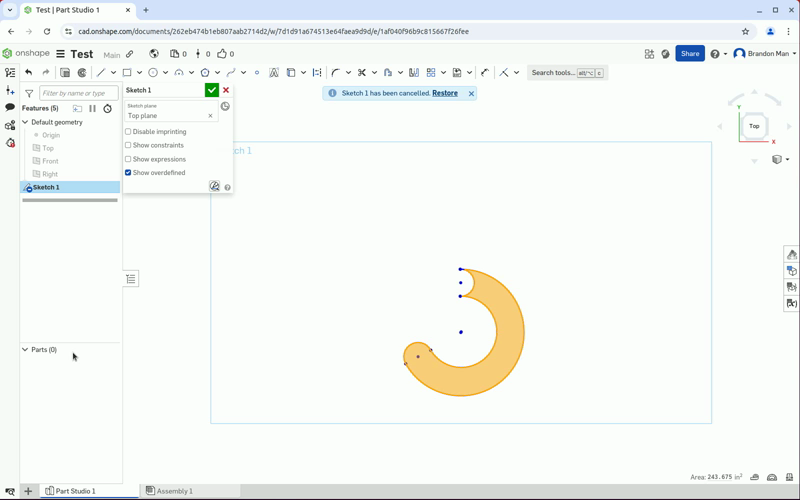
key(shift+e)
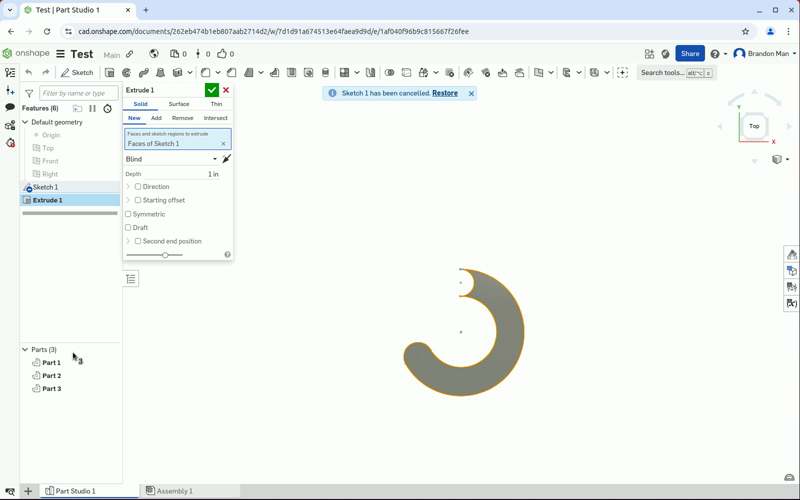
mouse_move(143, 106)
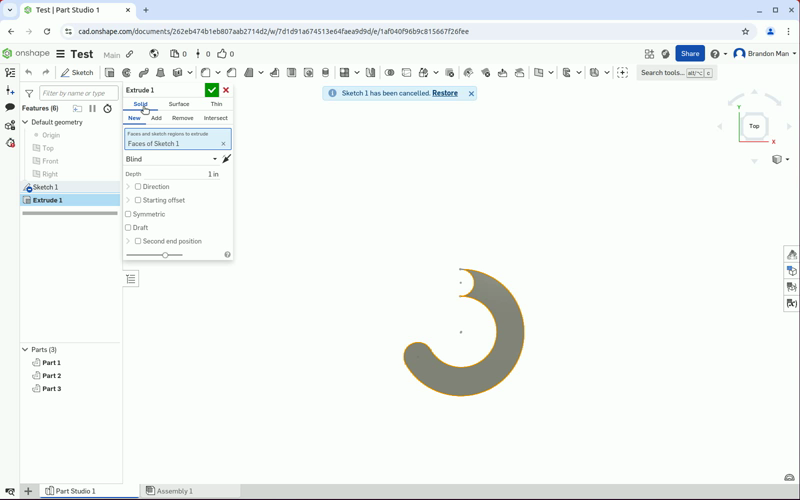
click(143, 106)
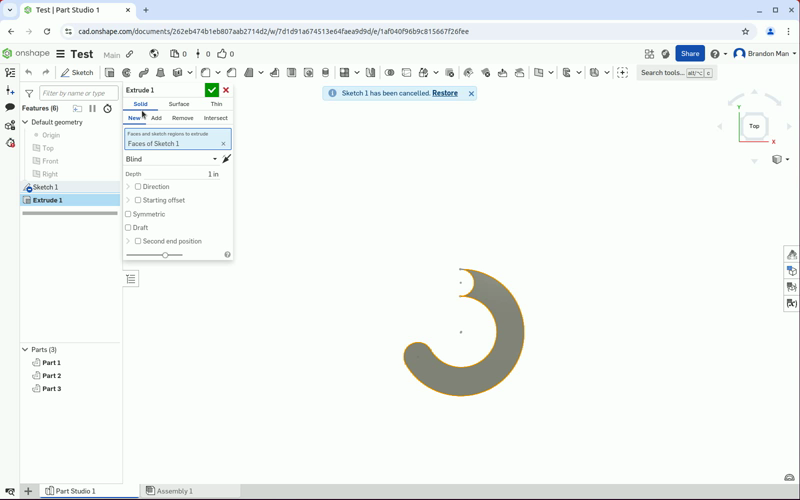
mouse_move(137, 120)
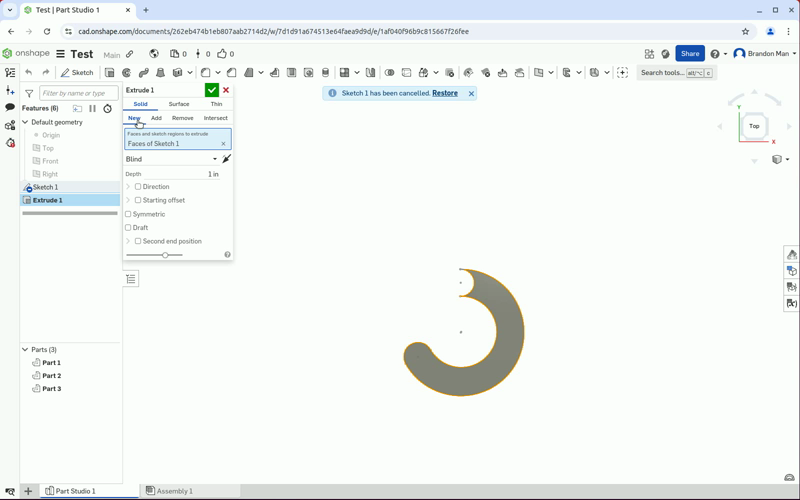
click(137, 120)
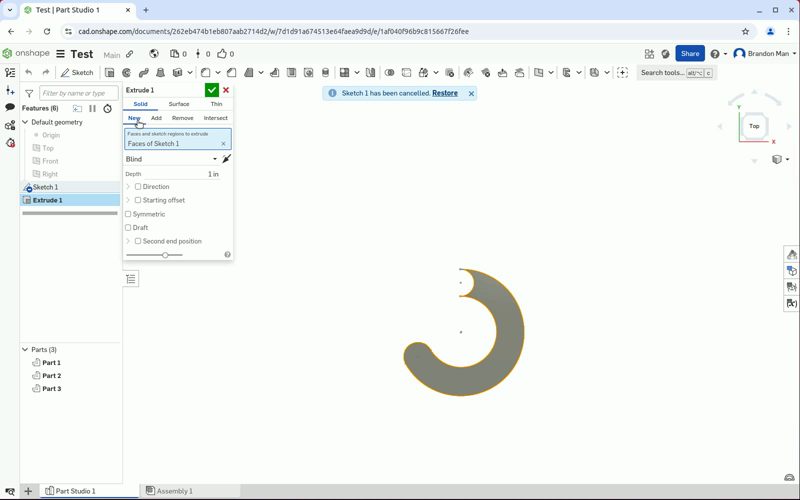
key(tab, 4)
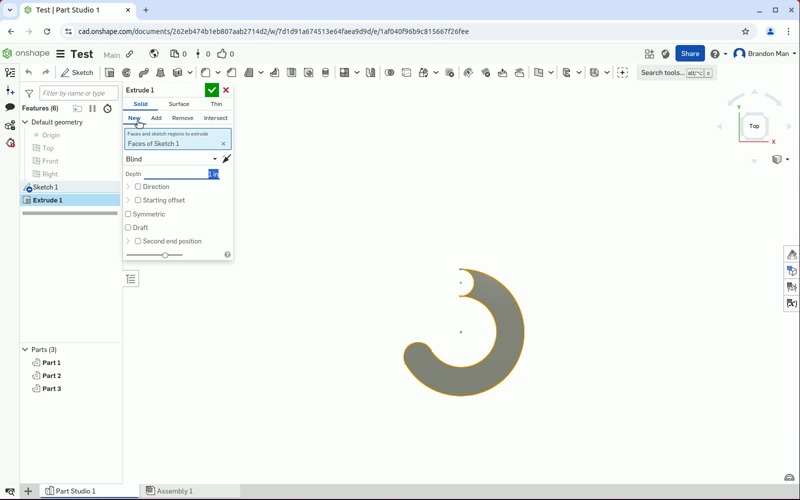
text(5.777)
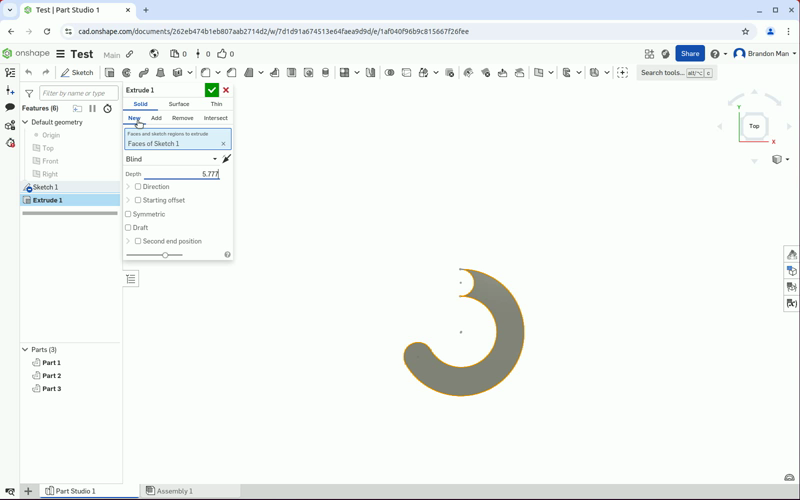
key(enter)
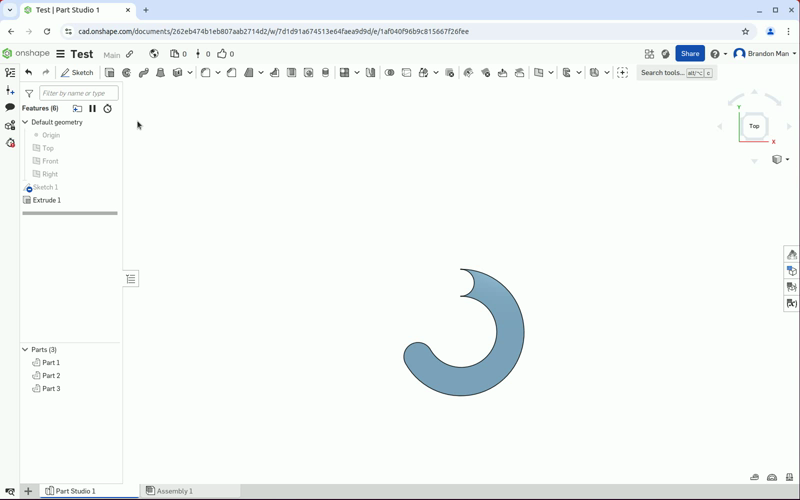
key(shift+h)
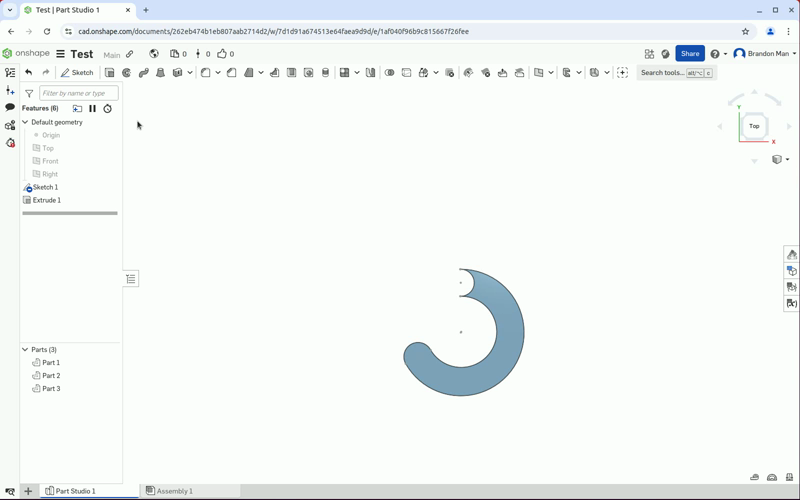
key(shift+h)
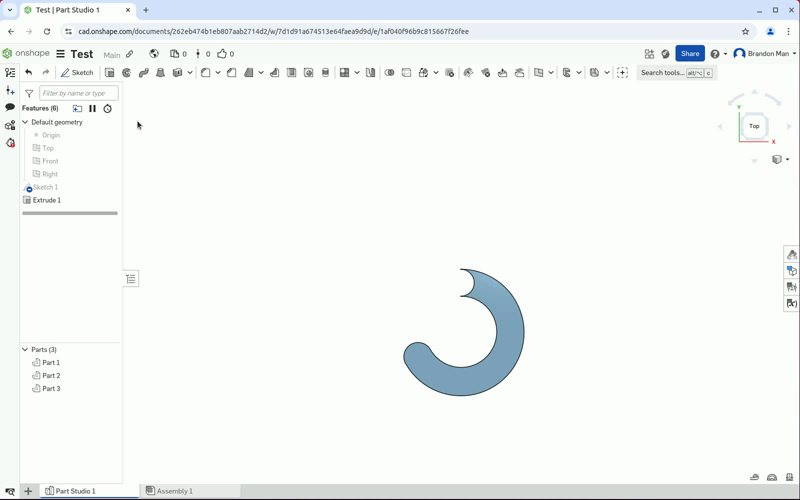
mouse_move(73, 189)
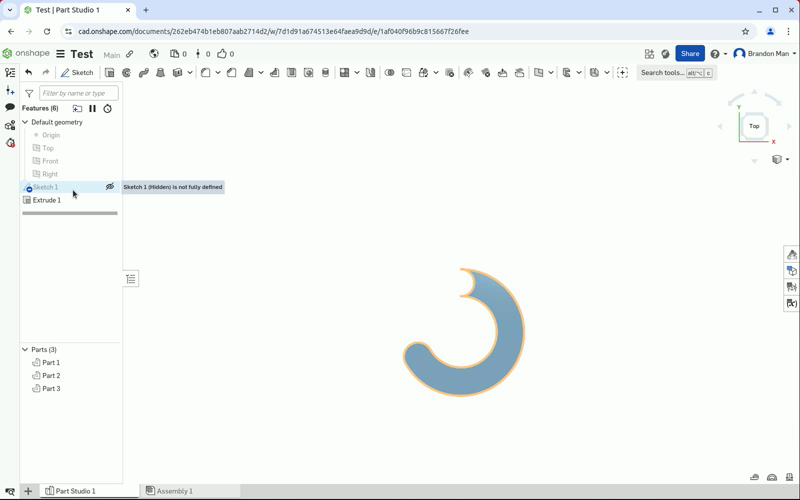
click(73, 189)
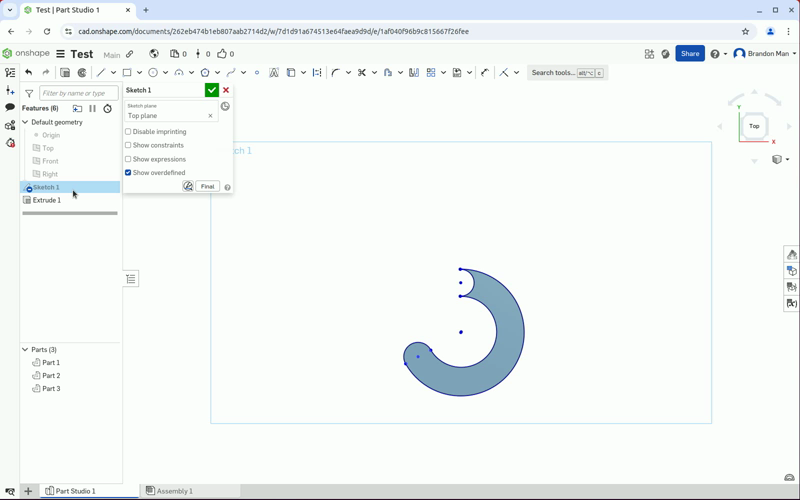
mouse_move(229, 92)
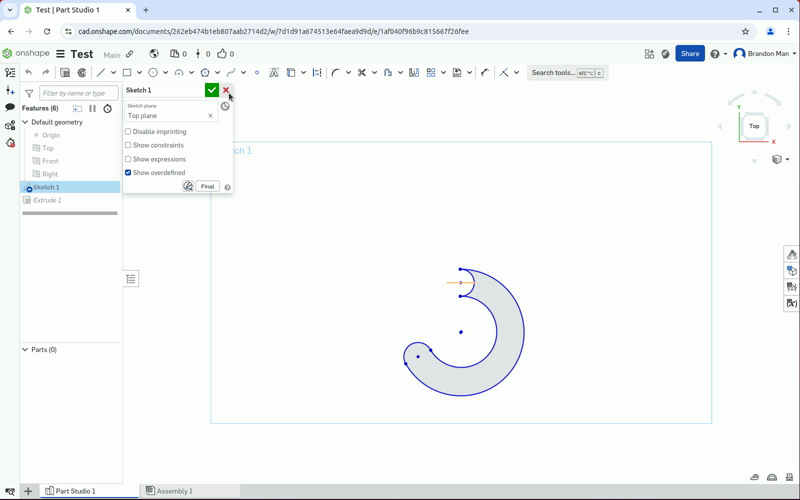
click(229, 92)
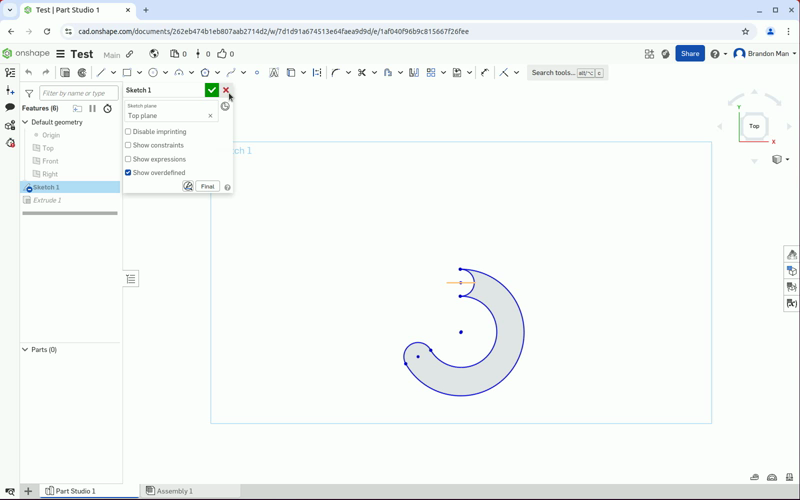
key(shift+s)
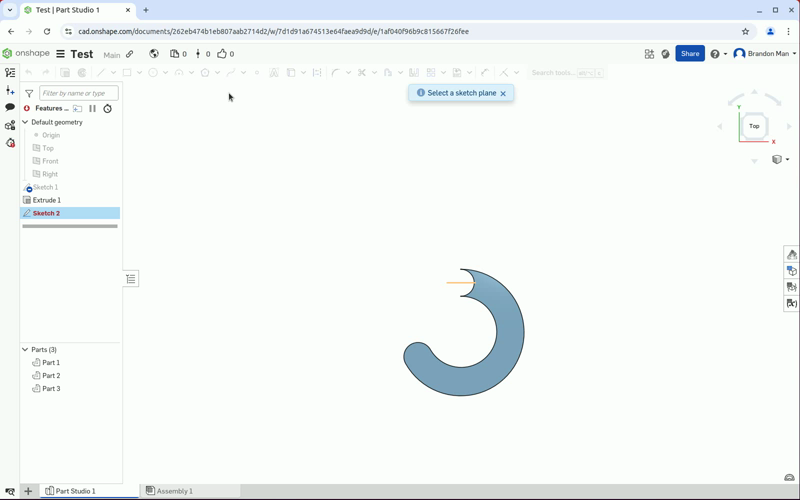
mouse_move(73, 150)
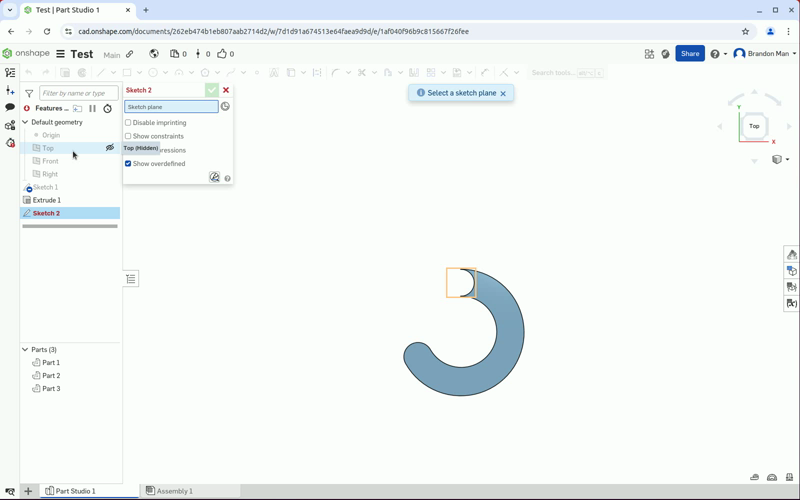
click(73, 150)
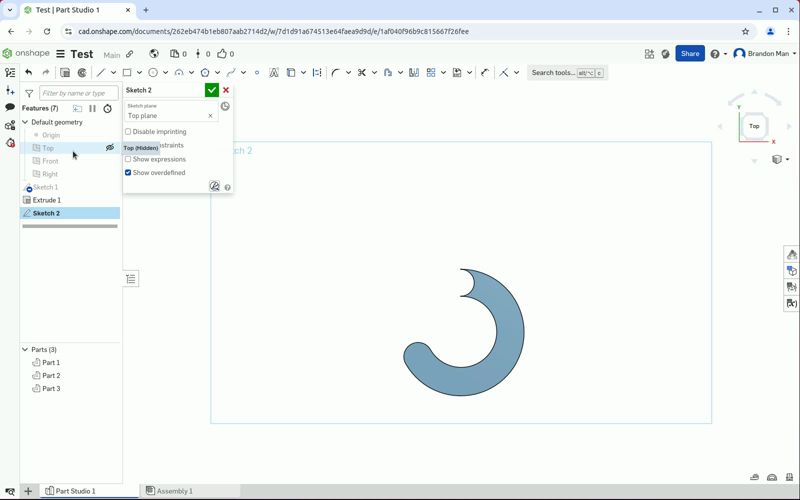
mouse_move(73, 352)
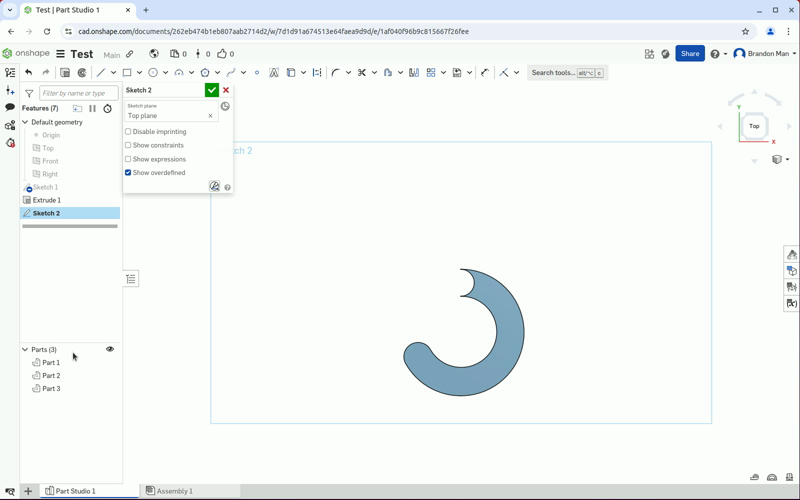
key(y)
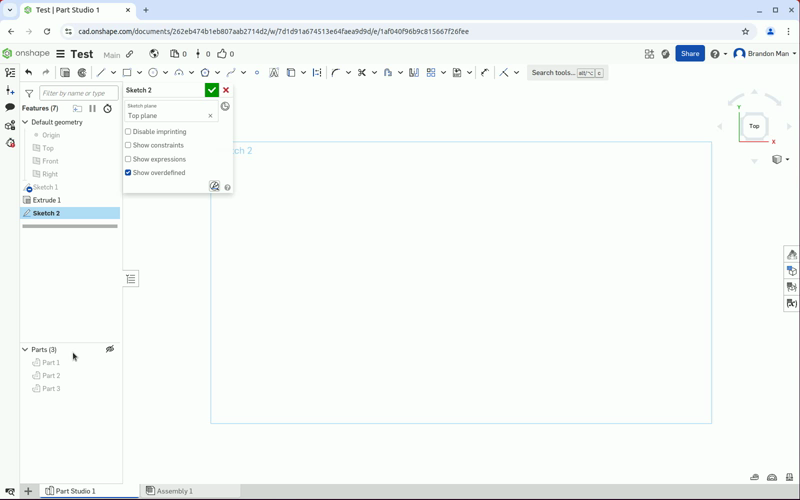
key(a)
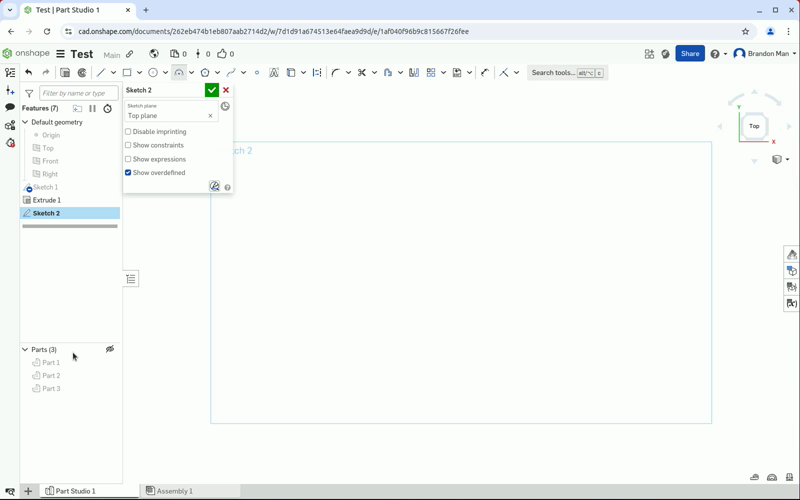
key_down(shift)
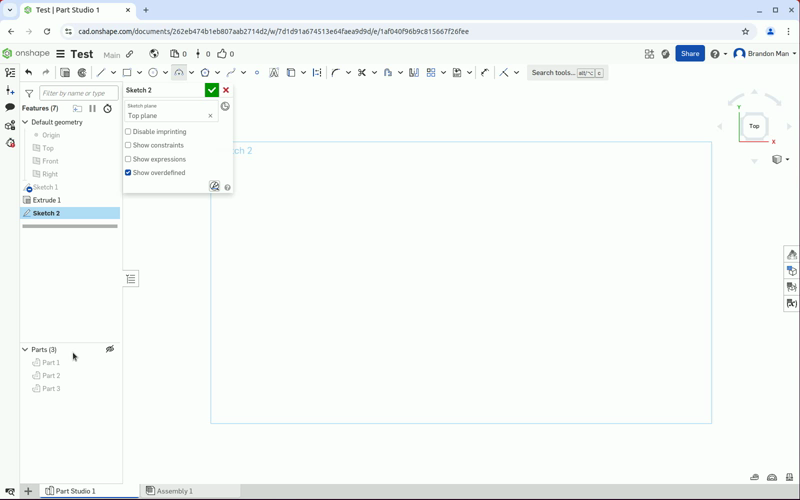
mouse_move(460, 297)
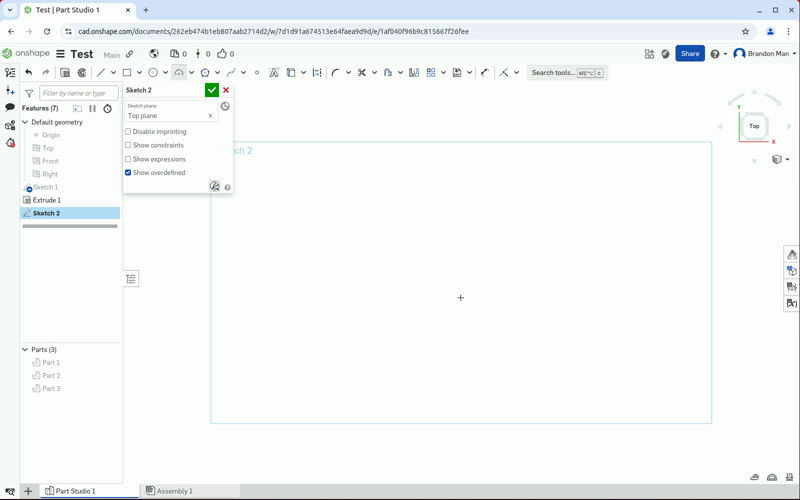
click(460, 297)
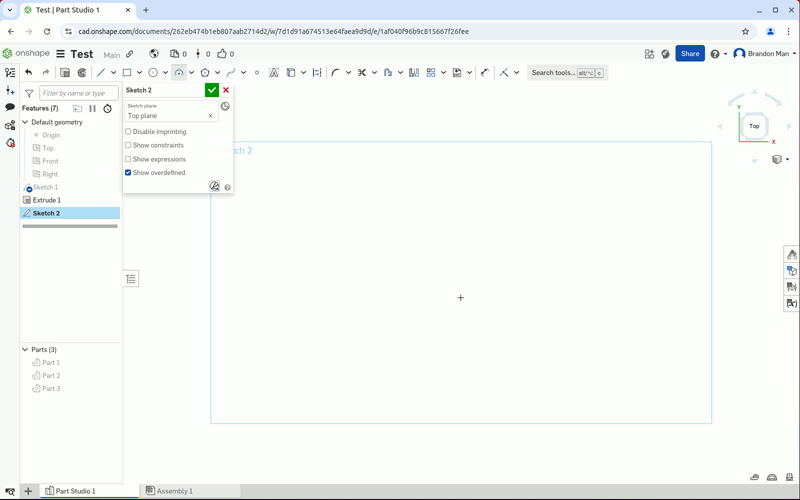
key_up(shift)
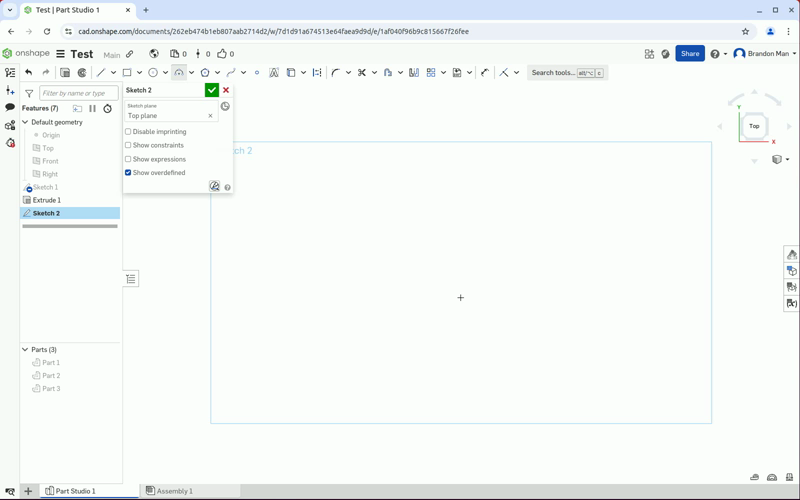
key_down(shift)
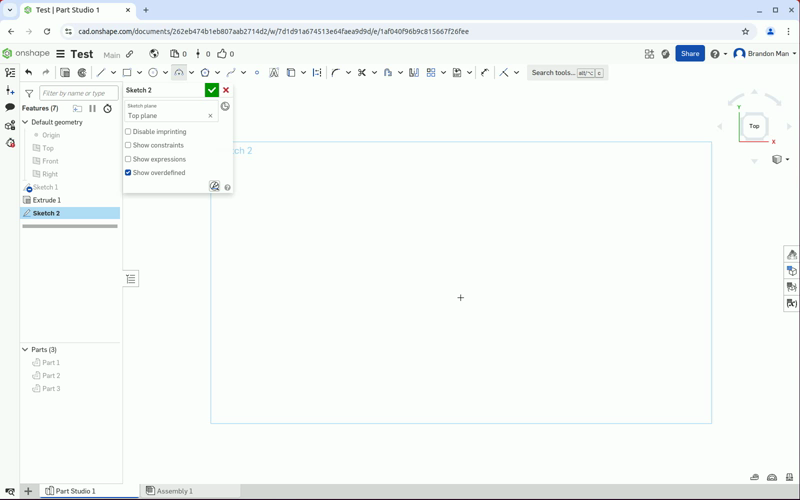
mouse_move(515, 202)
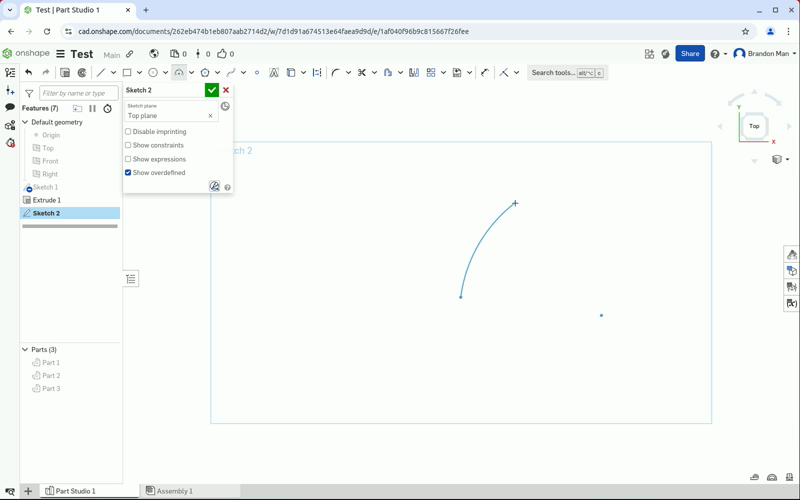
click(515, 202)
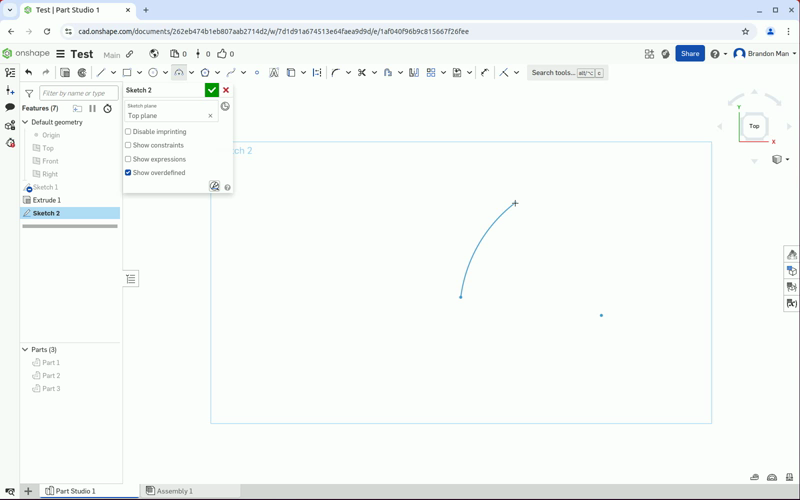
mouse_move(405, 201)
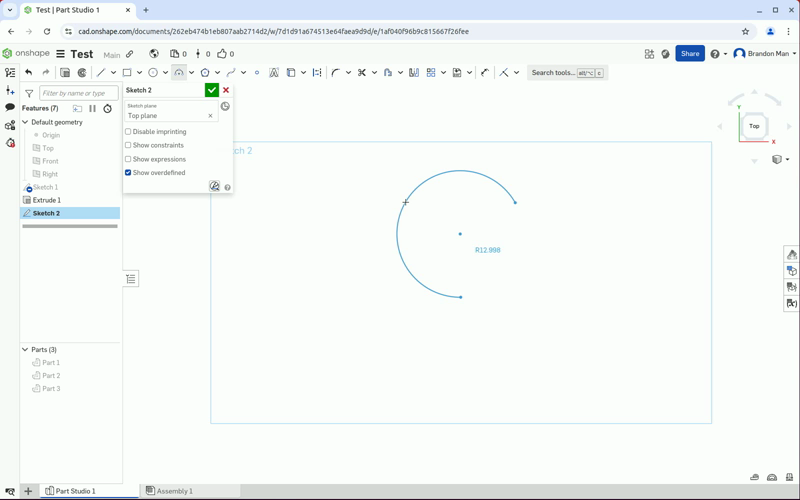
click(405, 201)
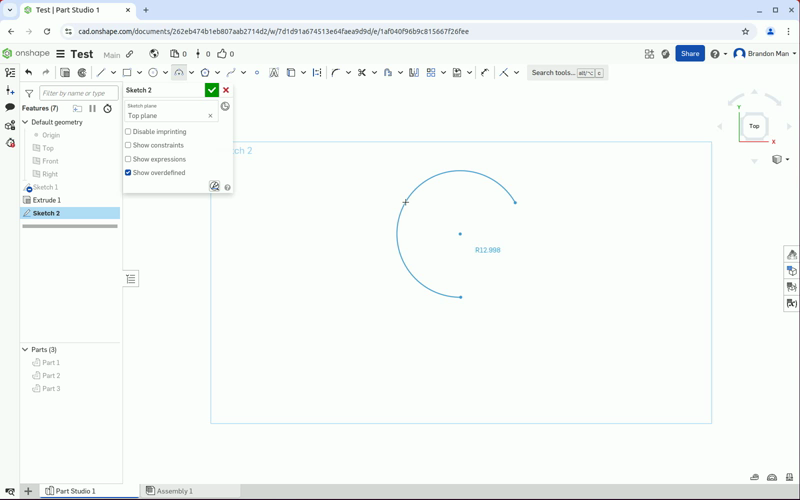
key_up(shift)
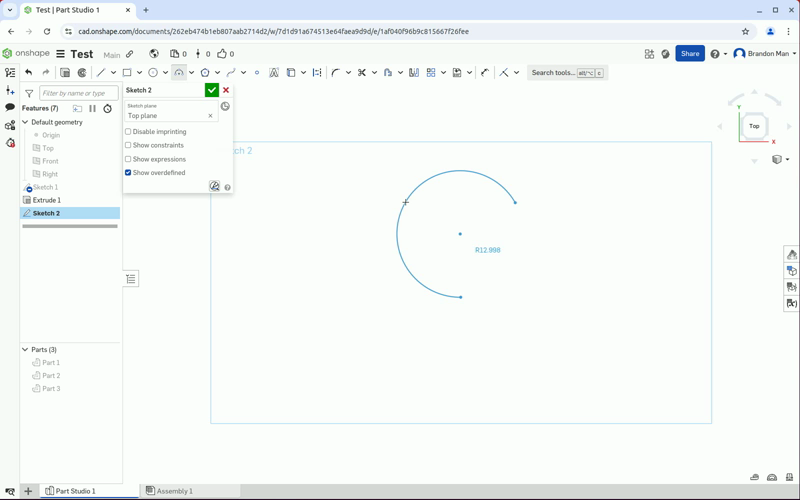
mouse_move(515, 202)
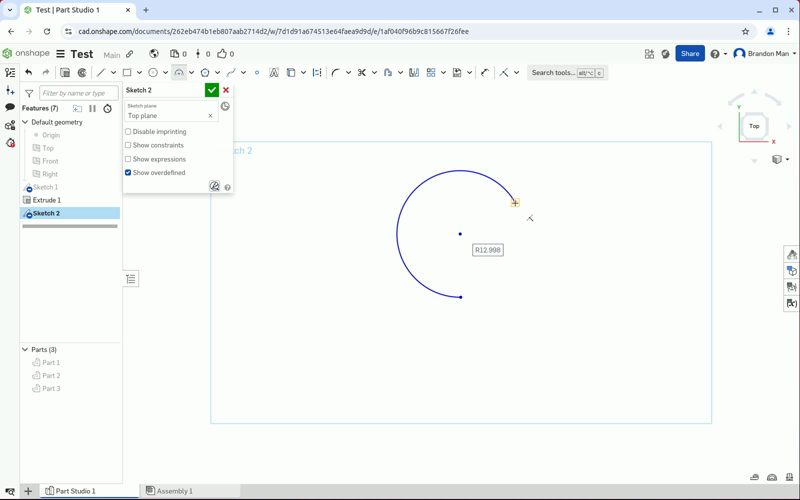
click(515, 202)
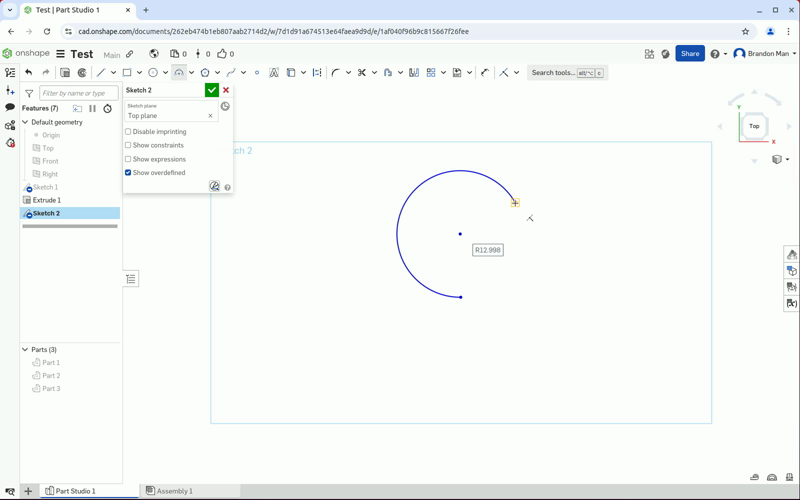
key_down(shift)
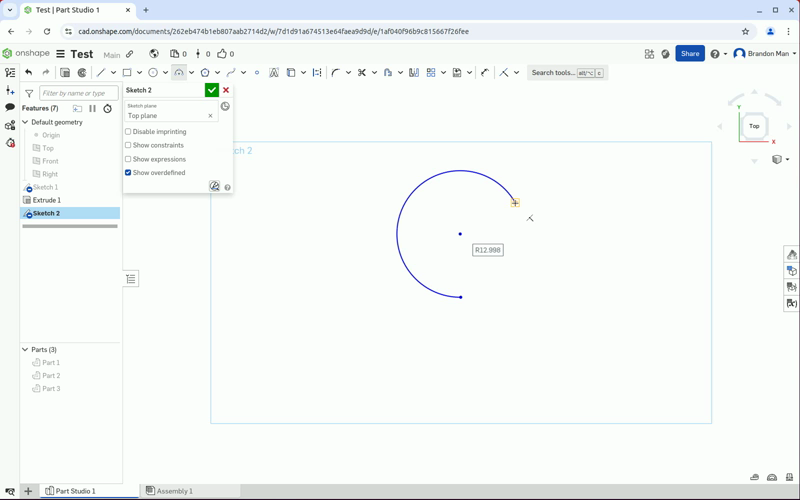
mouse_move(491, 215)
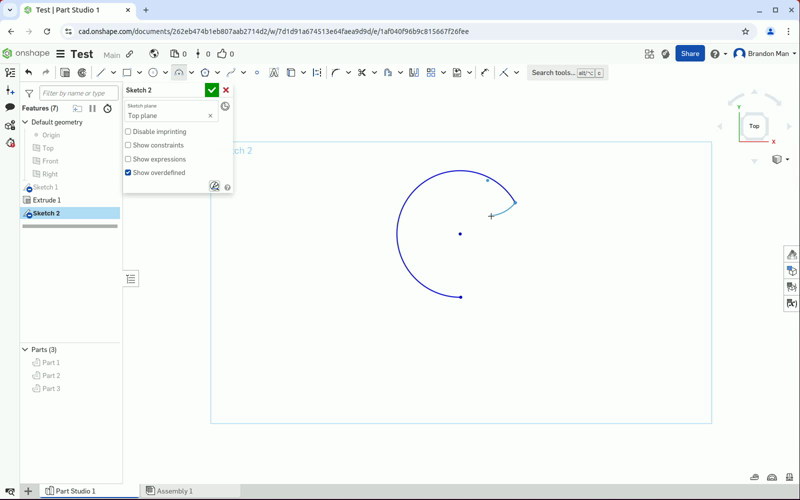
click(491, 215)
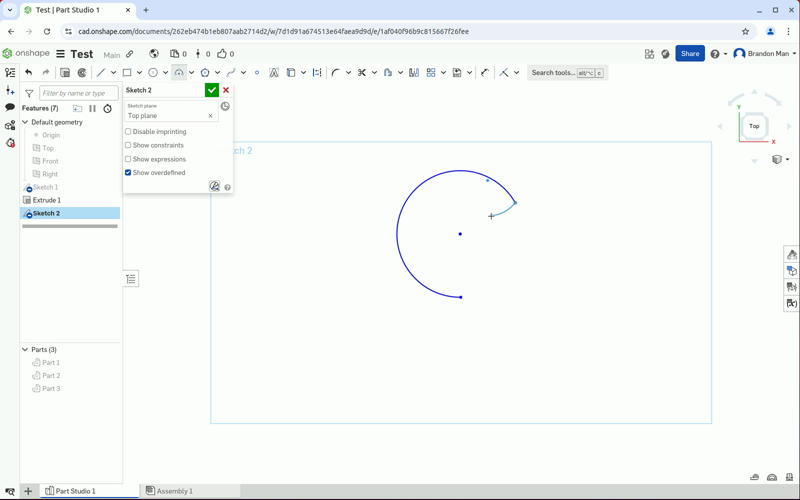
mouse_move(510, 221)
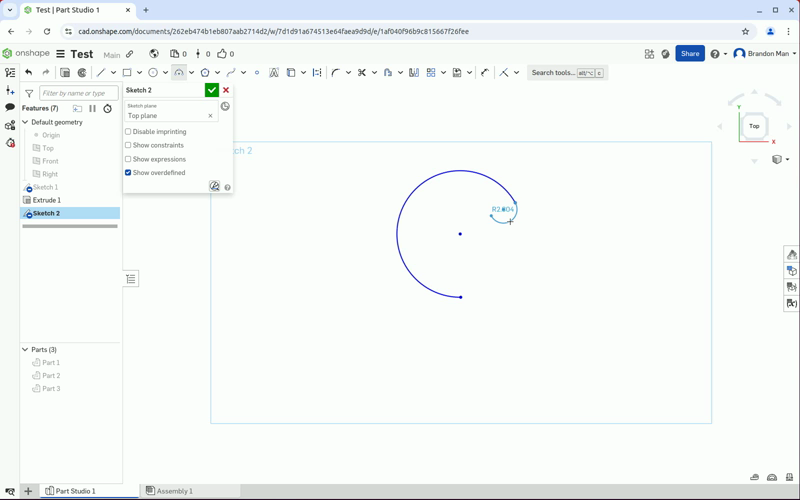
click(510, 221)
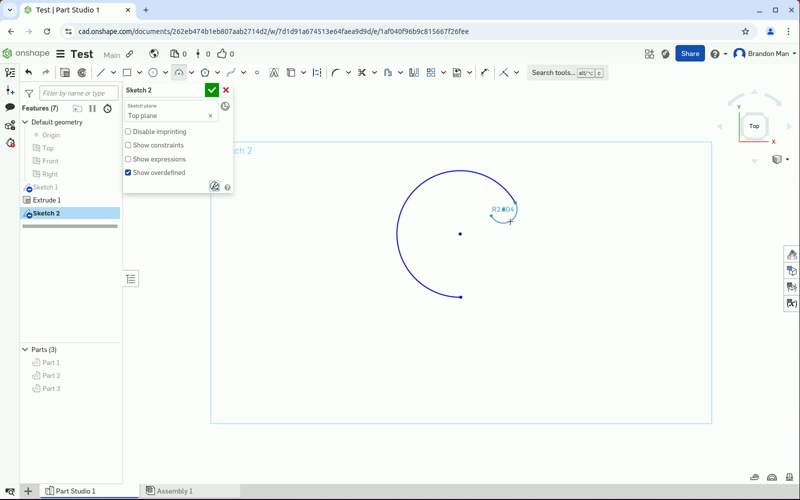
key_up(shift)
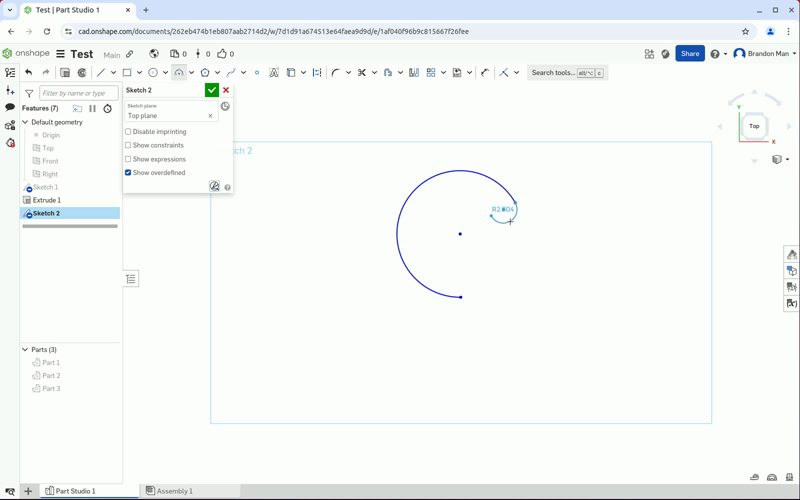
mouse_move(491, 215)
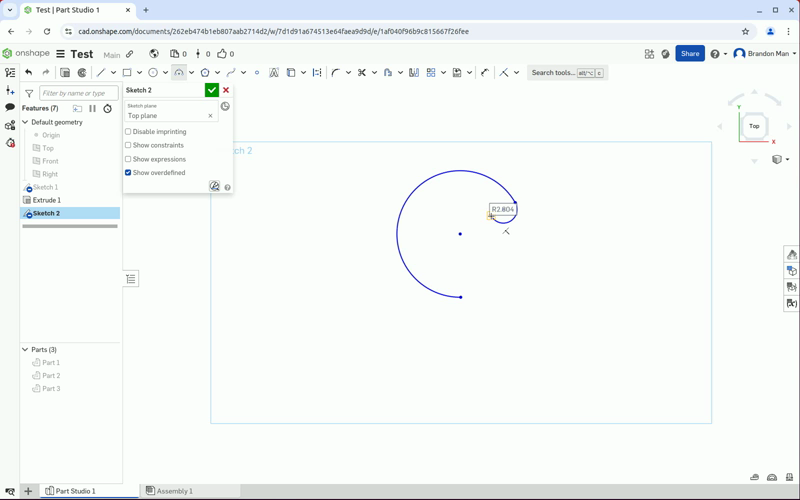
click(491, 215)
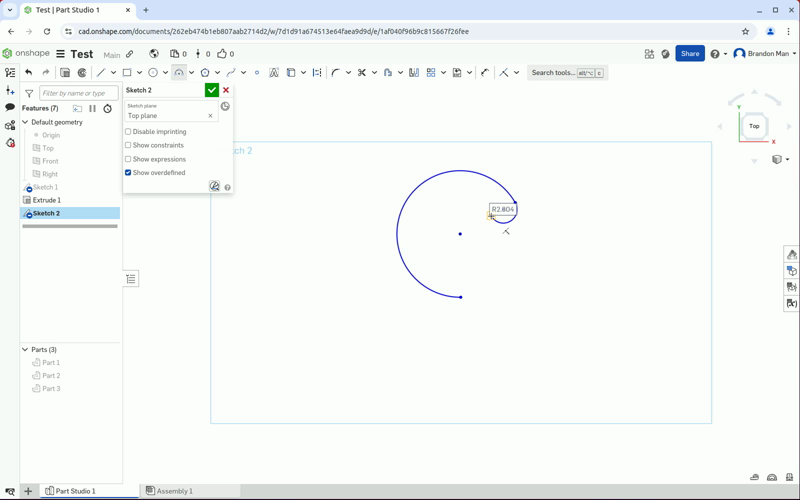
key_down(shift)
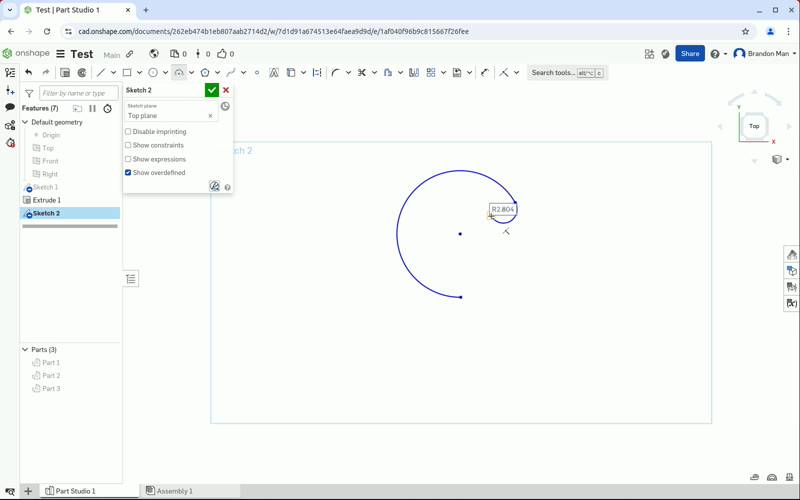
mouse_move(460, 269)
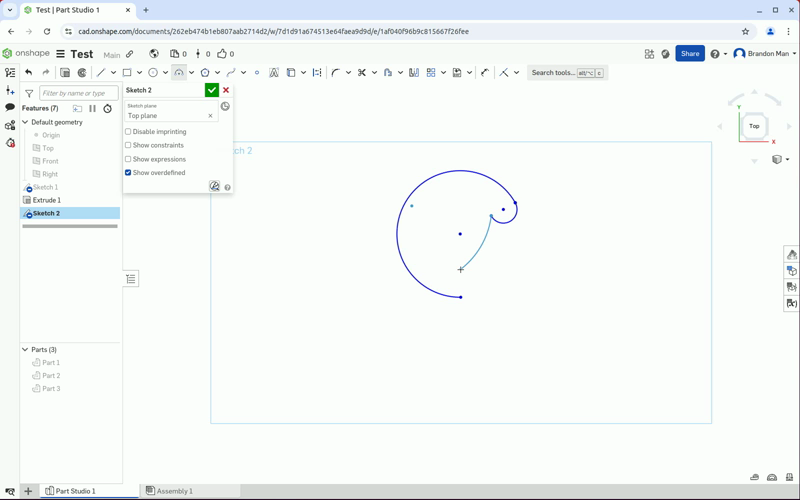
click(460, 269)
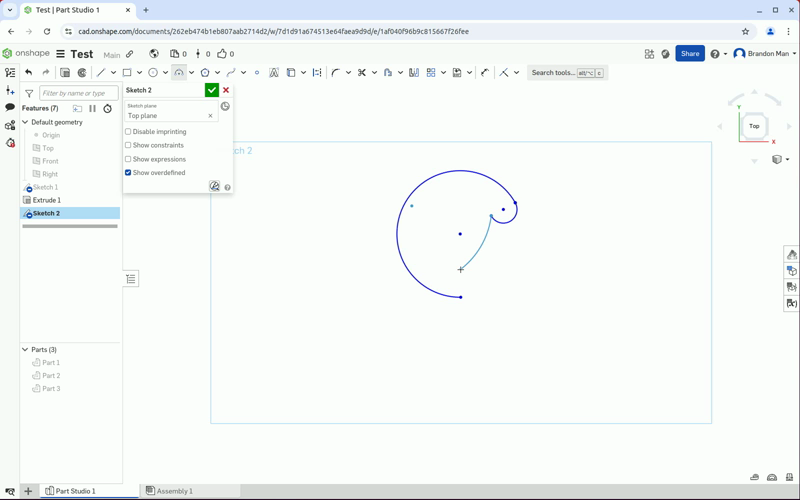
mouse_move(429, 215)
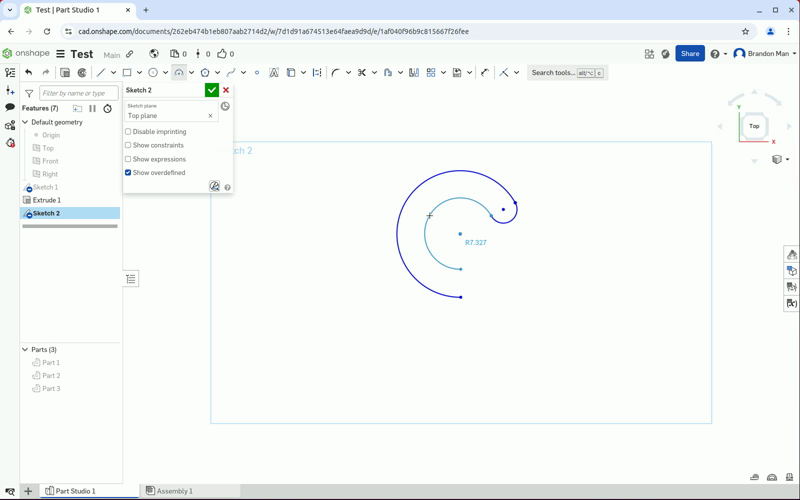
click(429, 215)
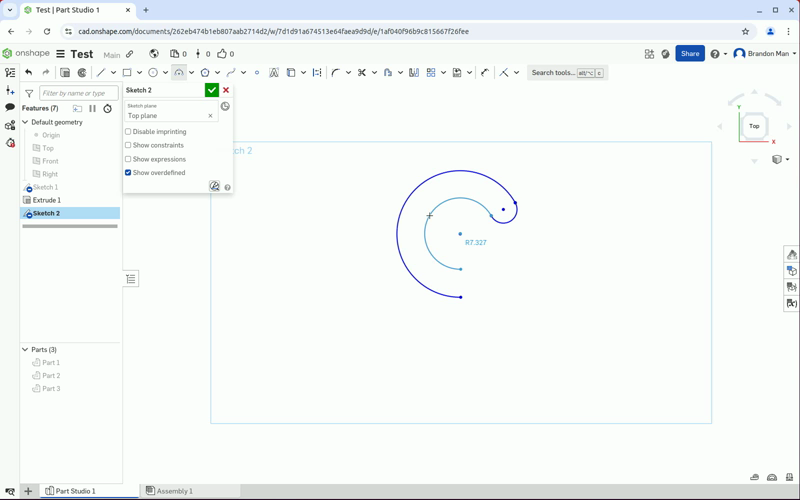
key_up(shift)
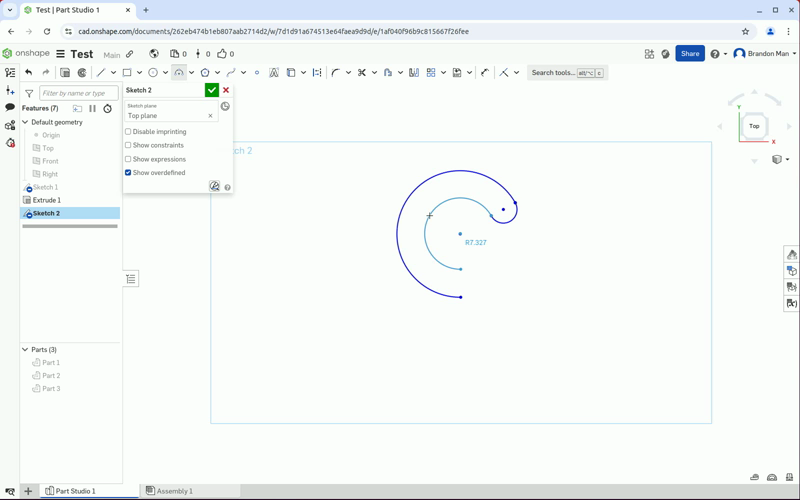
mouse_move(460, 269)
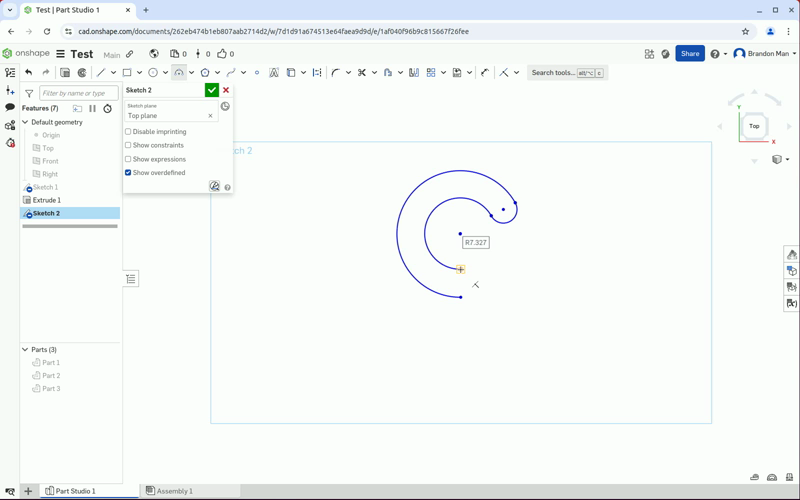
click(460, 269)
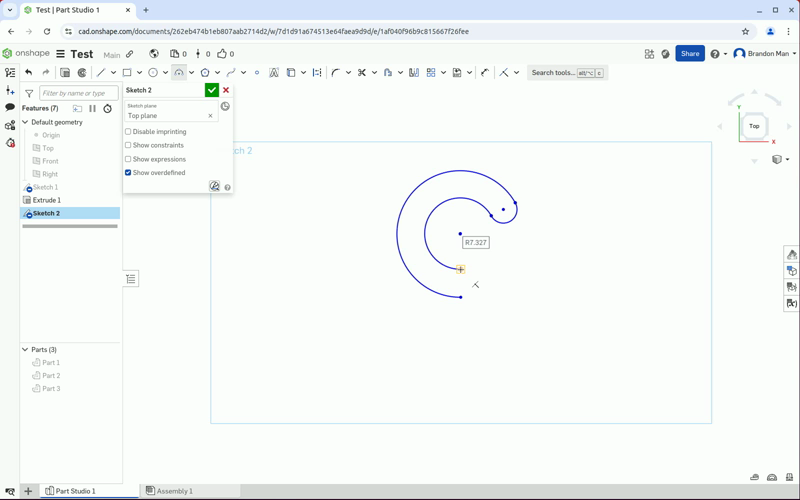
mouse_move(460, 297)
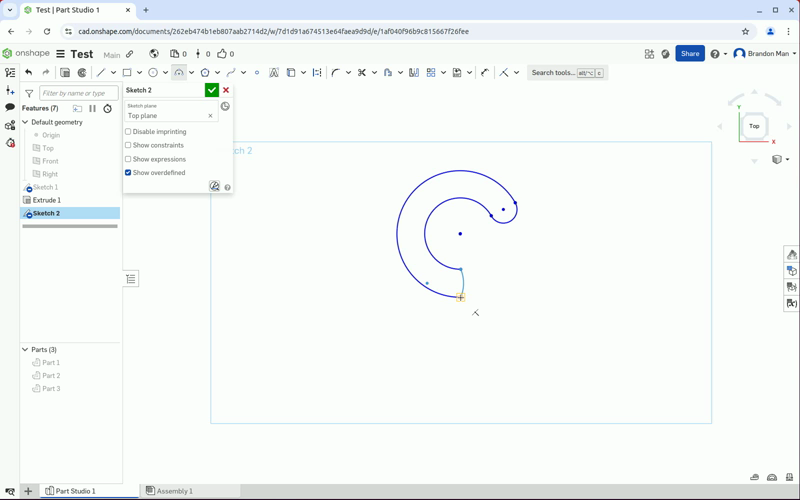
click(460, 297)
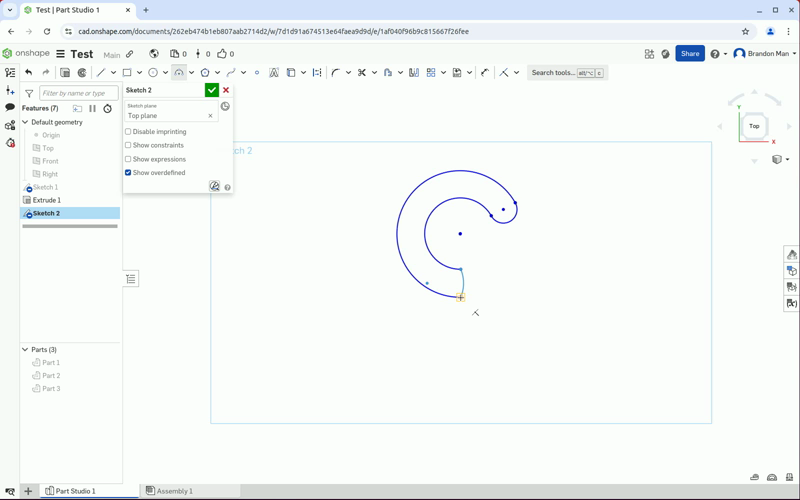
key_down(shift)
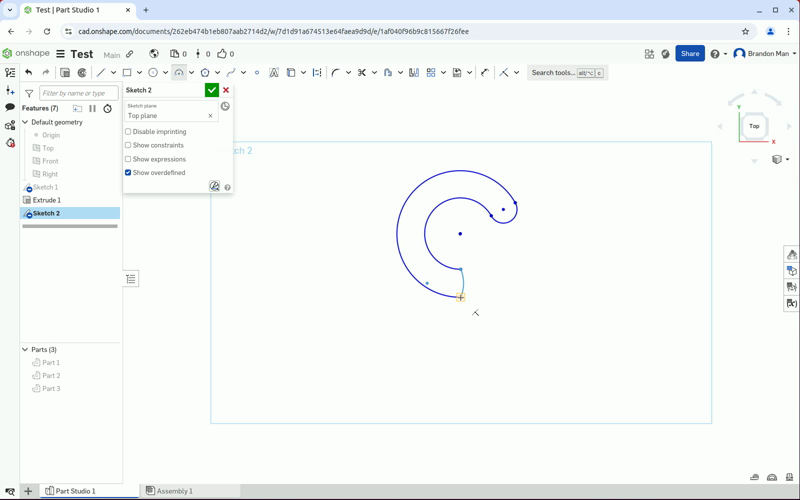
mouse_move(446, 282)
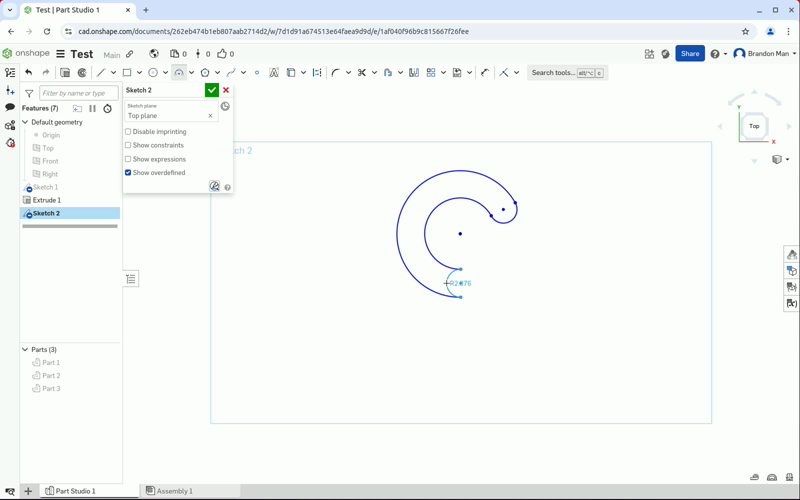
click(446, 282)
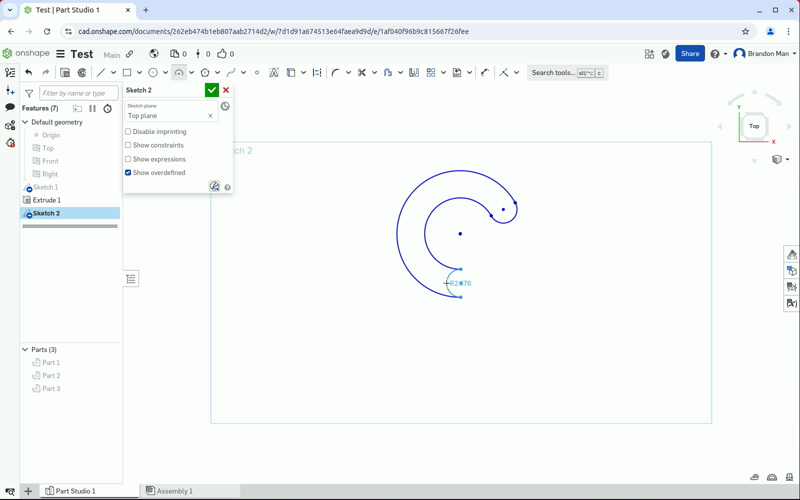
key_up(shift)
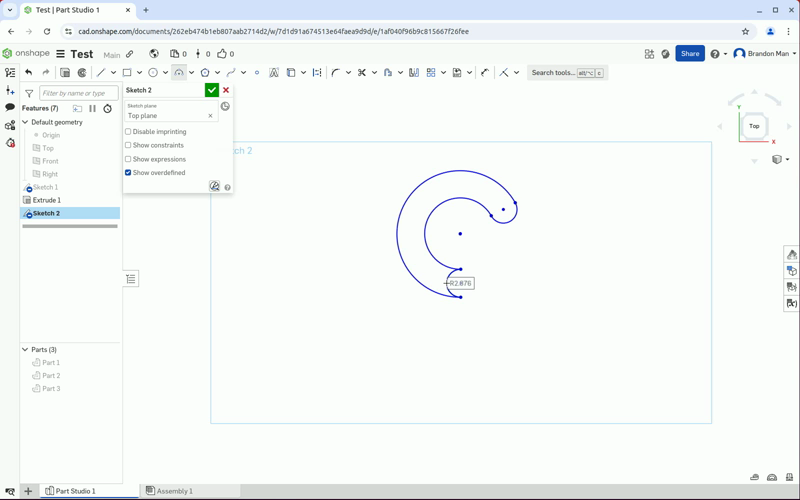
key(esc)
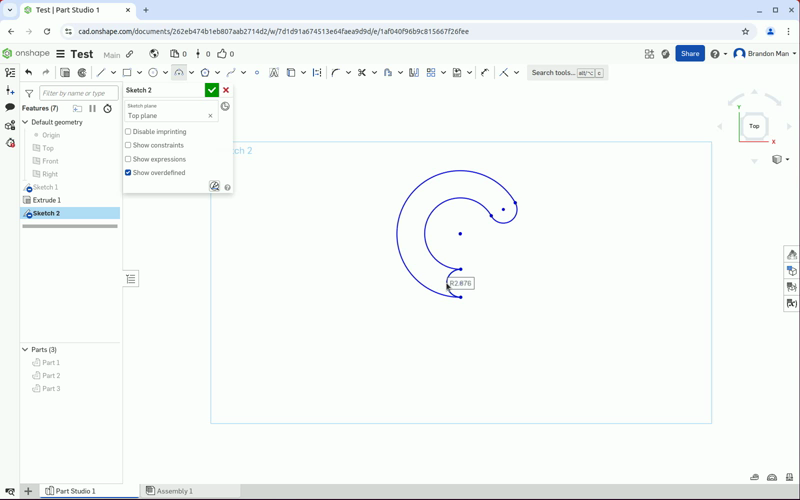
mouse_move(479, 194)
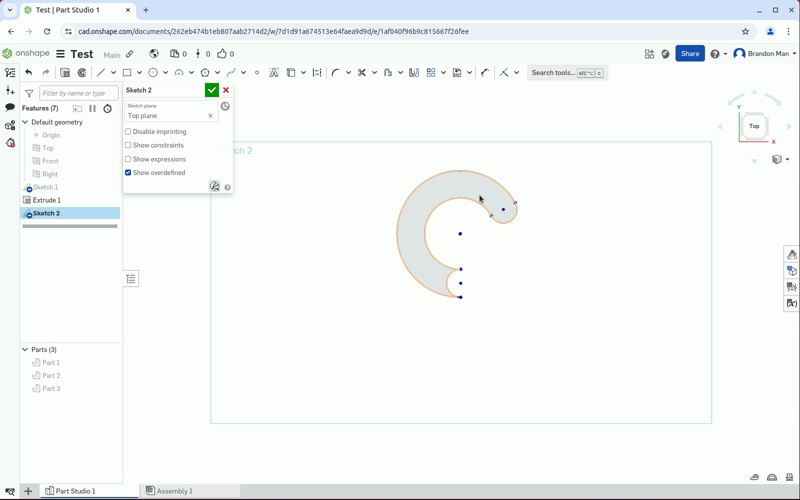
click(479, 194)
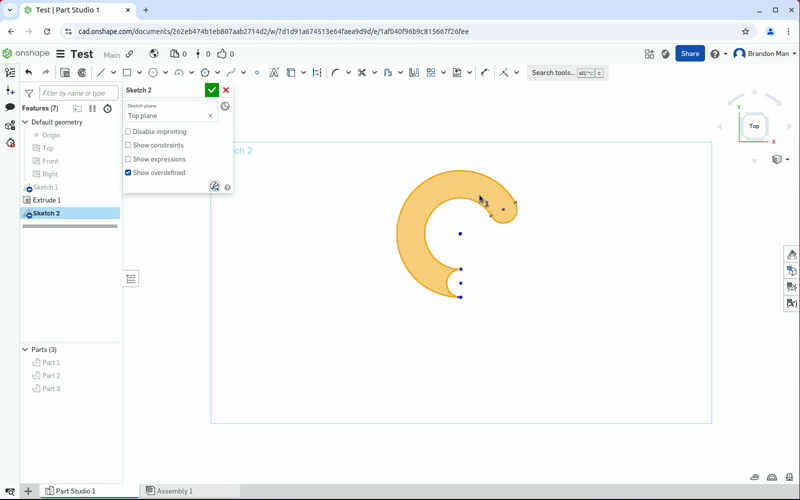
mouse_move(73, 352)
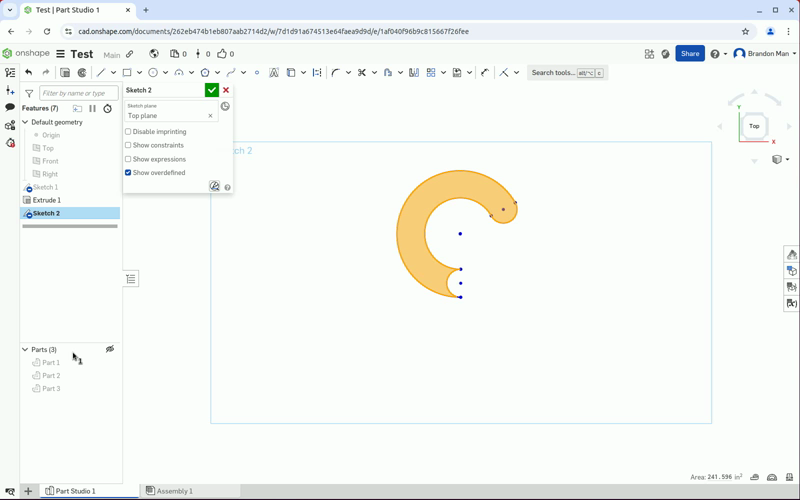
key(shift+y)
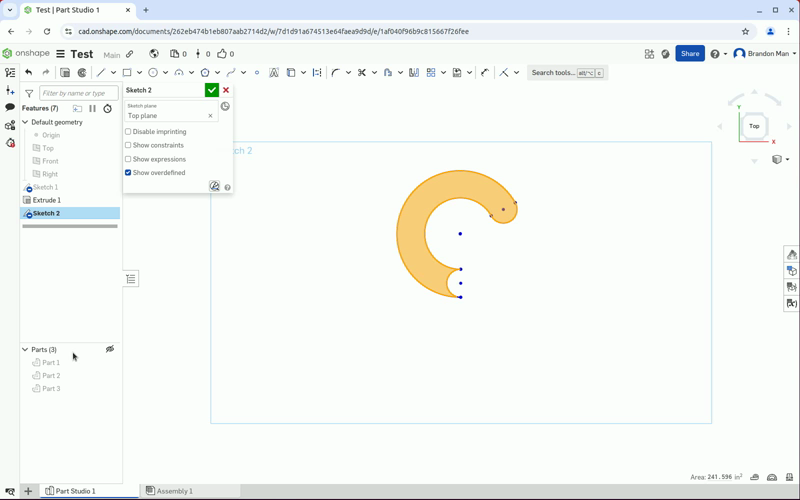
key(shift+e)
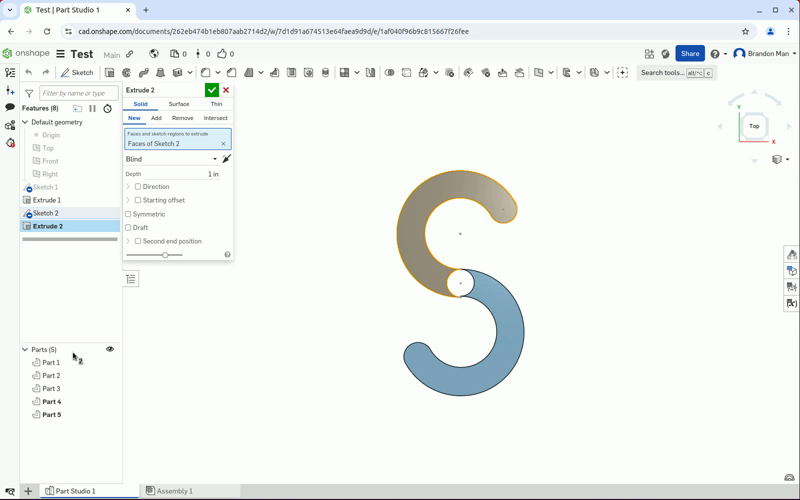
mouse_move(143, 106)
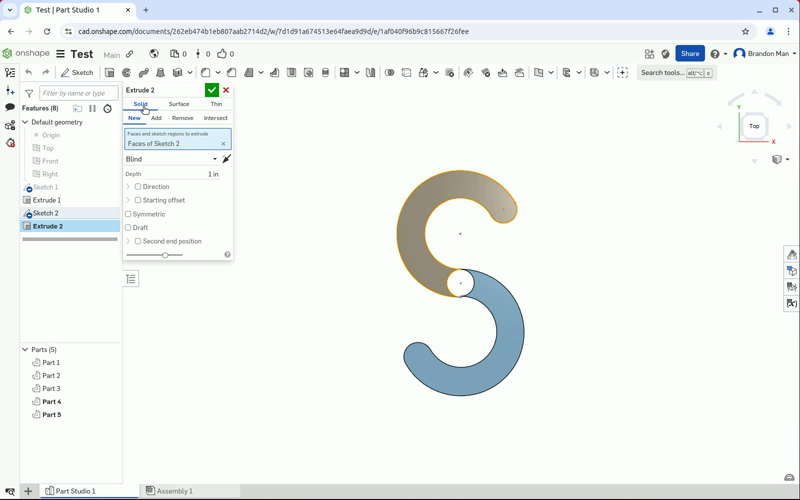
click(143, 106)
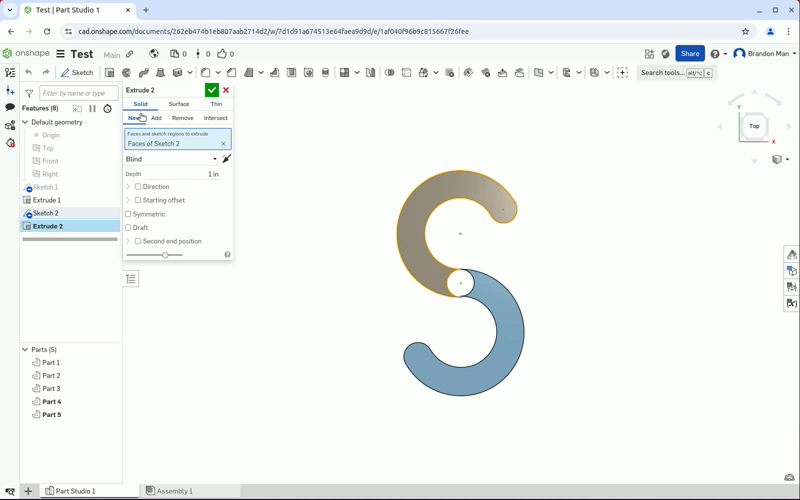
mouse_move(137, 120)
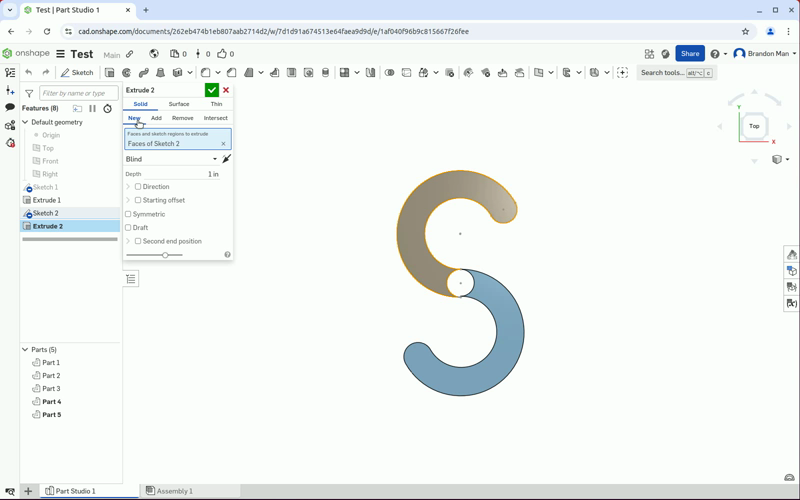
click(137, 120)
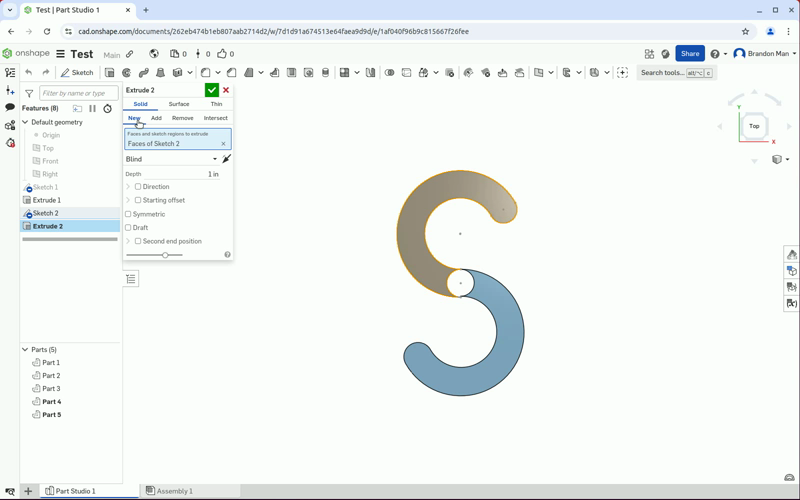
key(tab, 4)
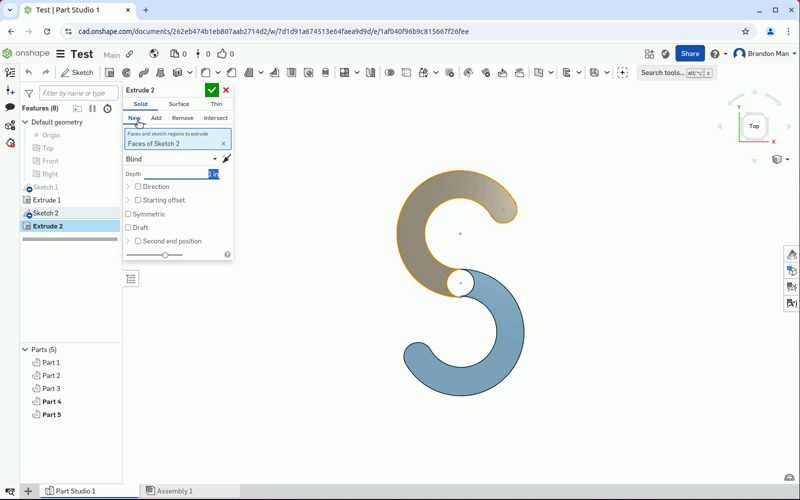
text(5.777)
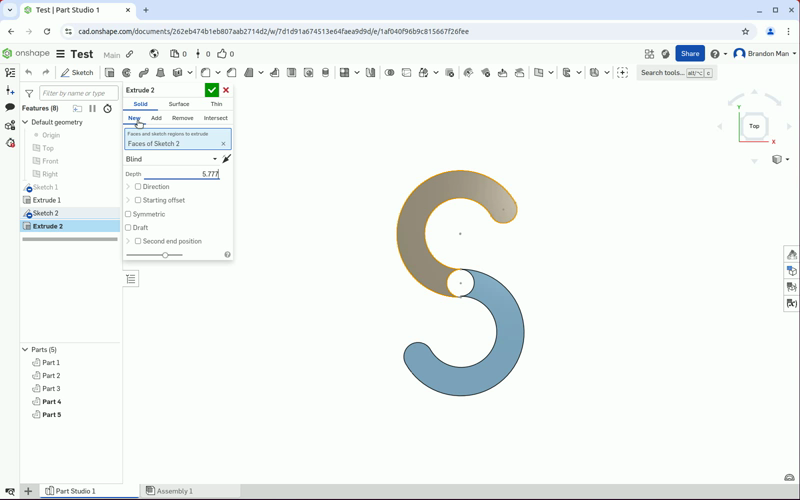
key(enter)
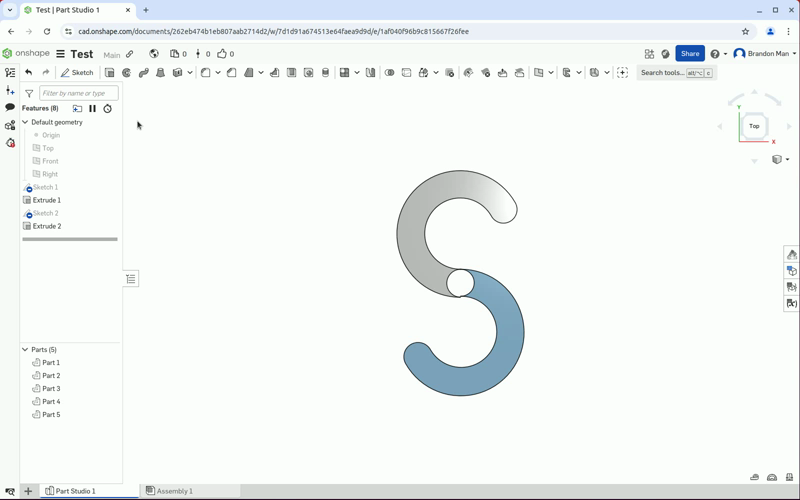
key(shift+h)
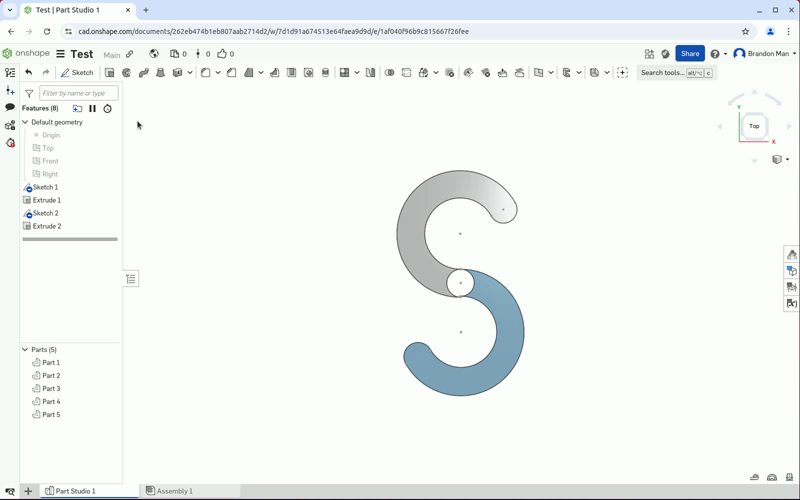
key(shift+h)
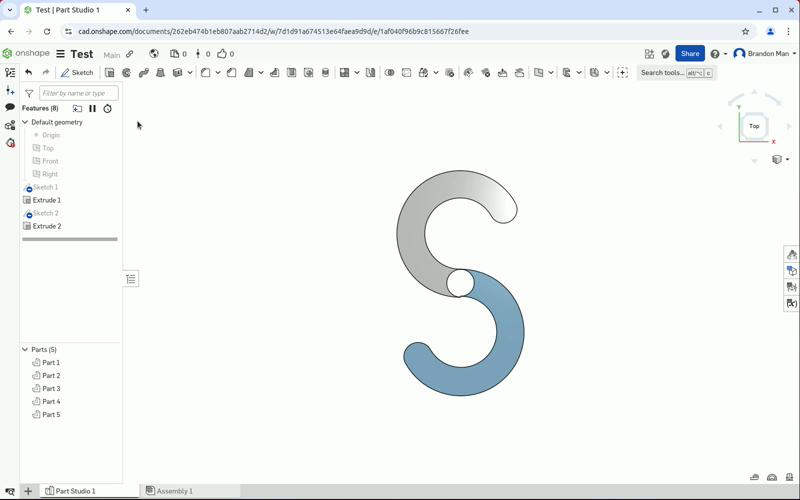
mouse_move(73, 189)
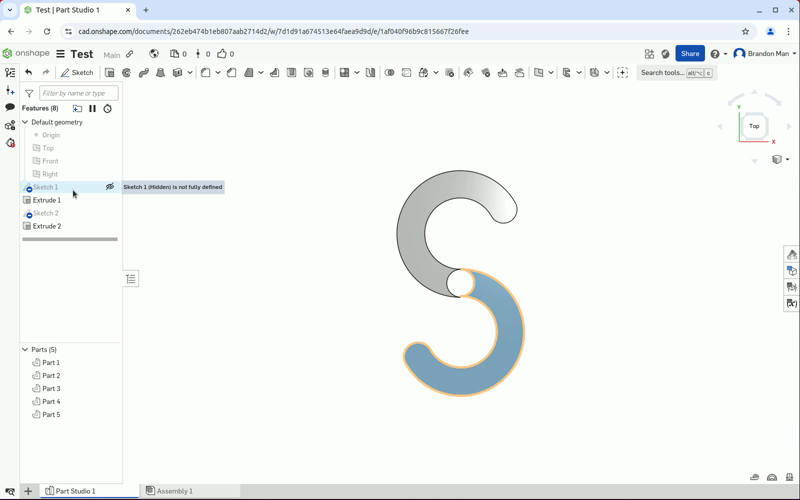
click(73, 189)
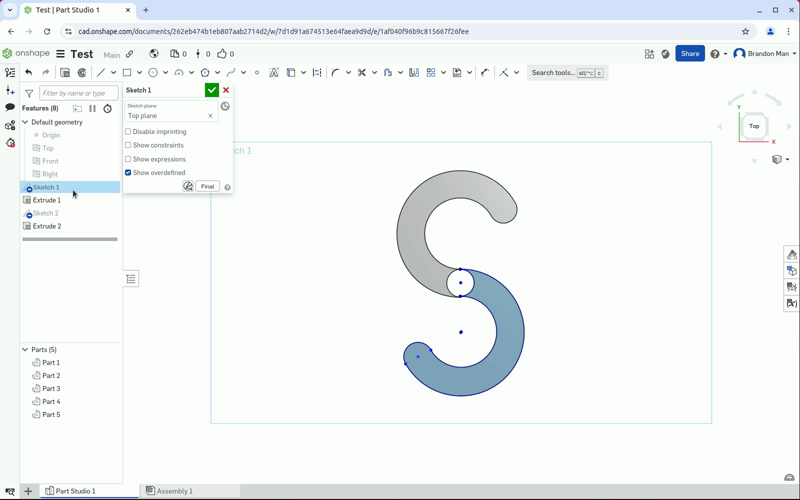
mouse_move(229, 92)
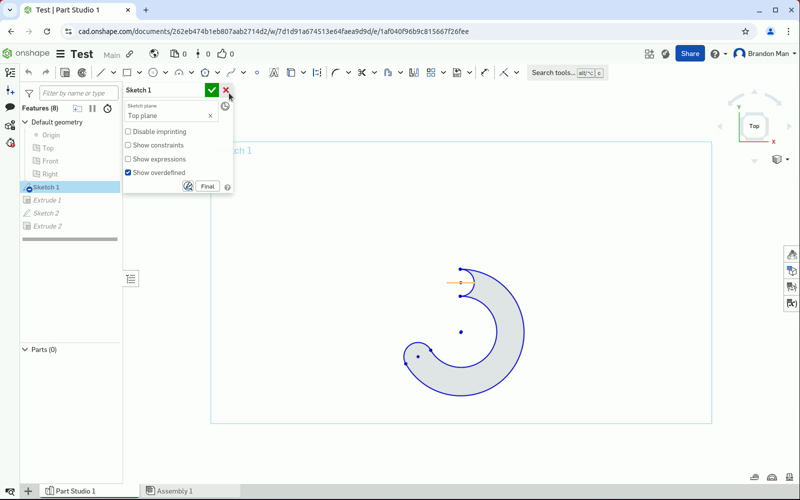
click(229, 92)
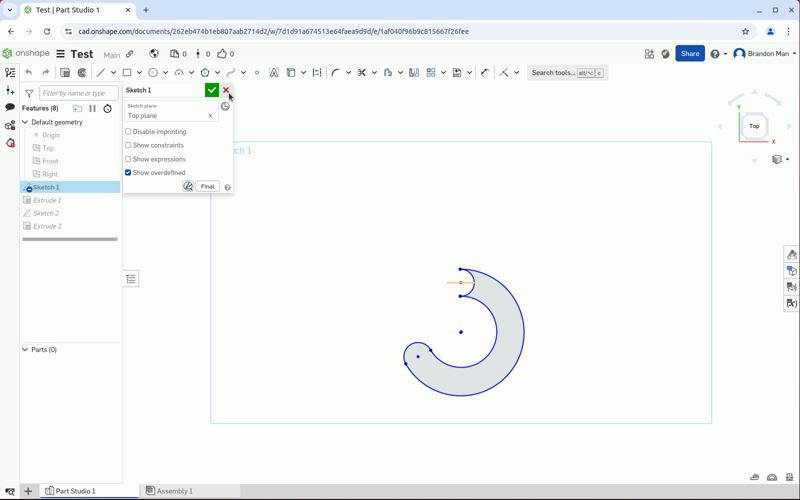
key(shift+s)
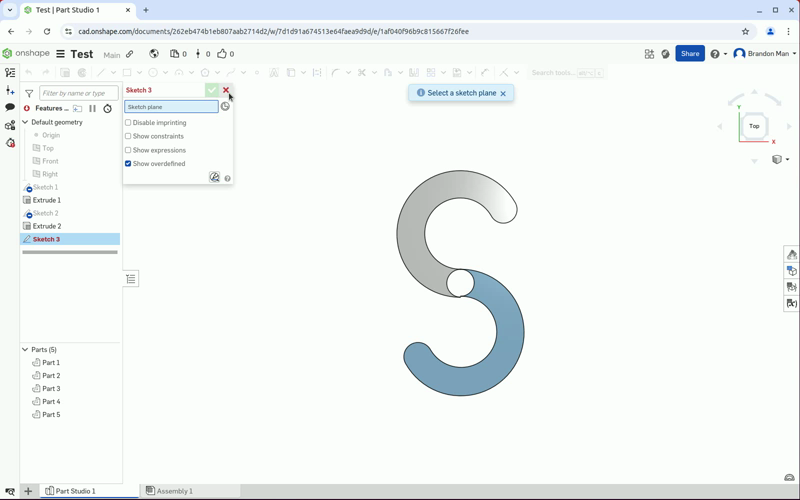
mouse_move(73, 150)
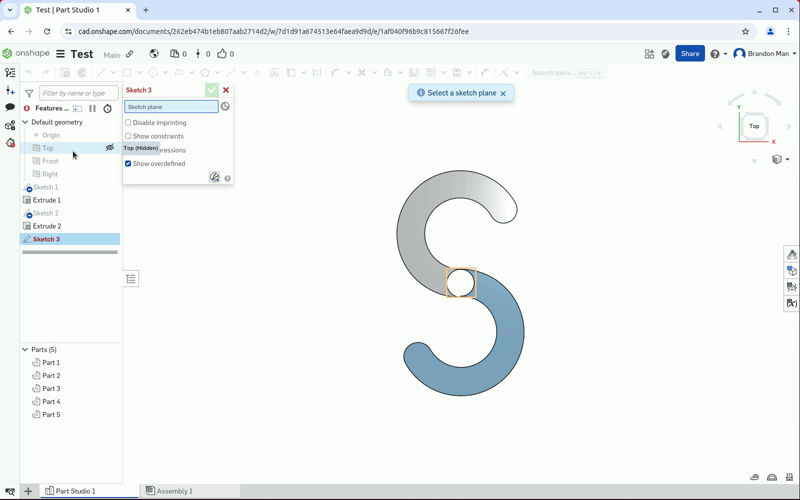
click(73, 150)
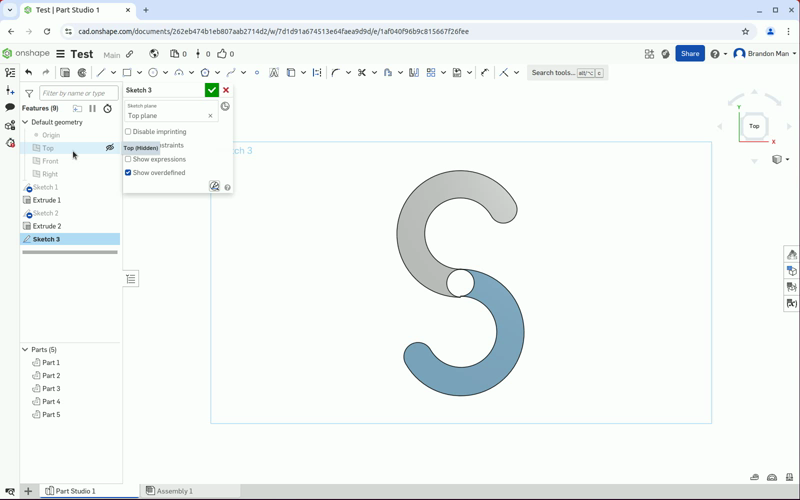
mouse_move(73, 352)
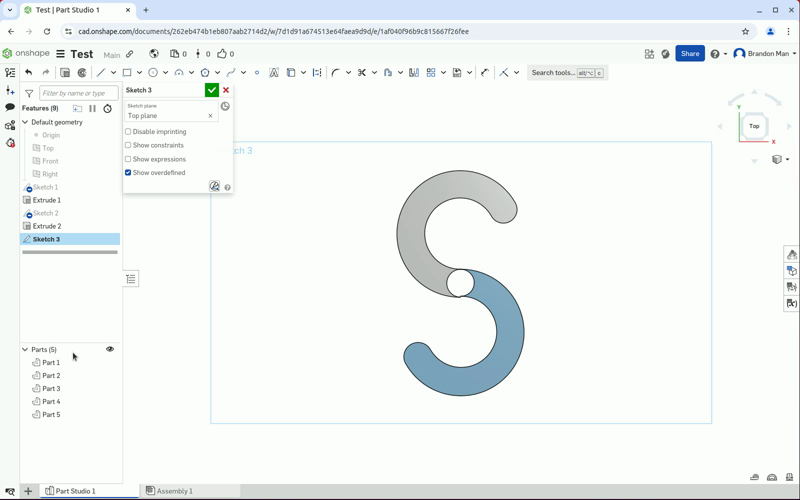
key(y)
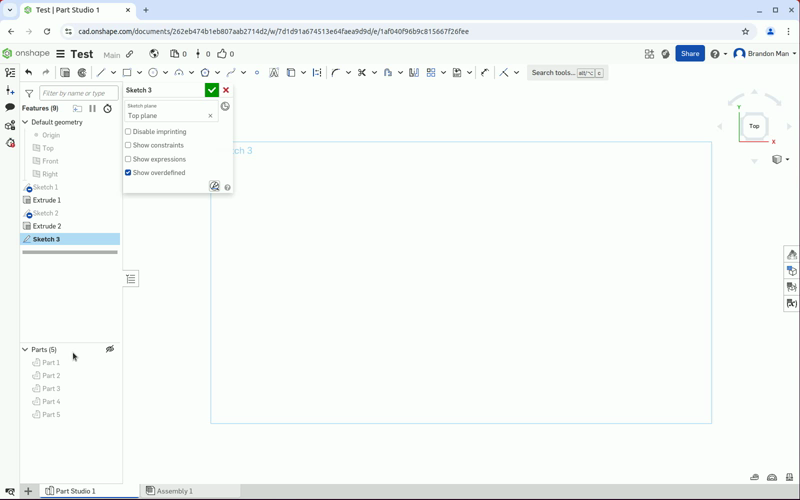
key(a)
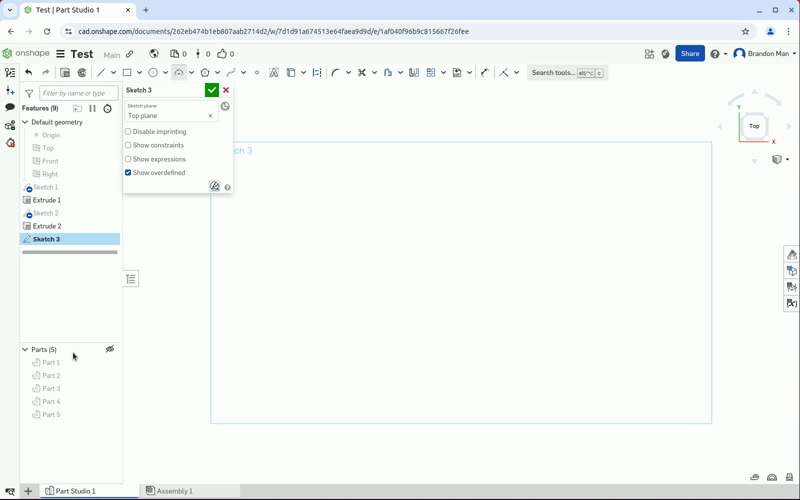
key_down(shift)
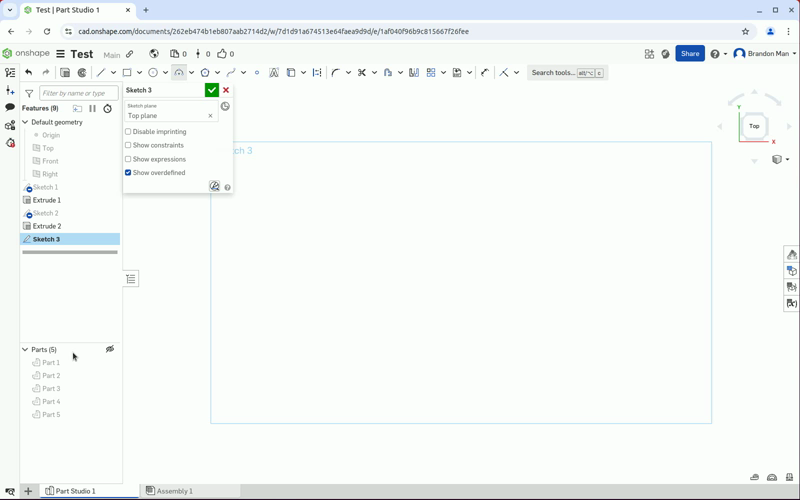
mouse_move(446, 280)
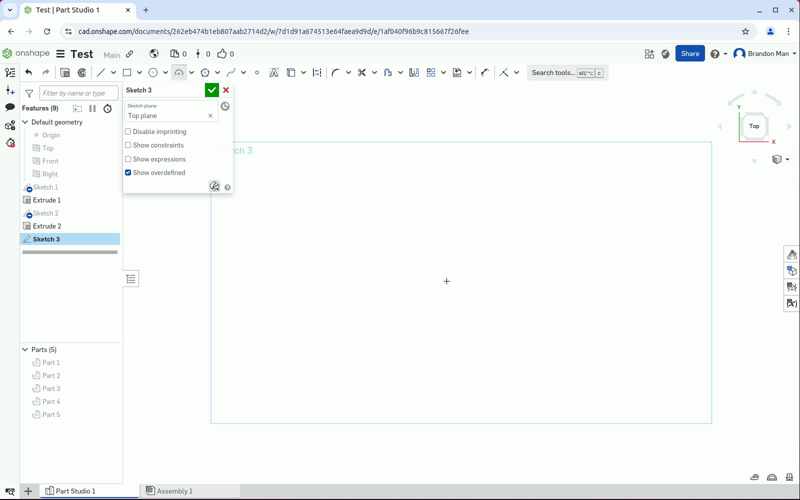
click(446, 280)
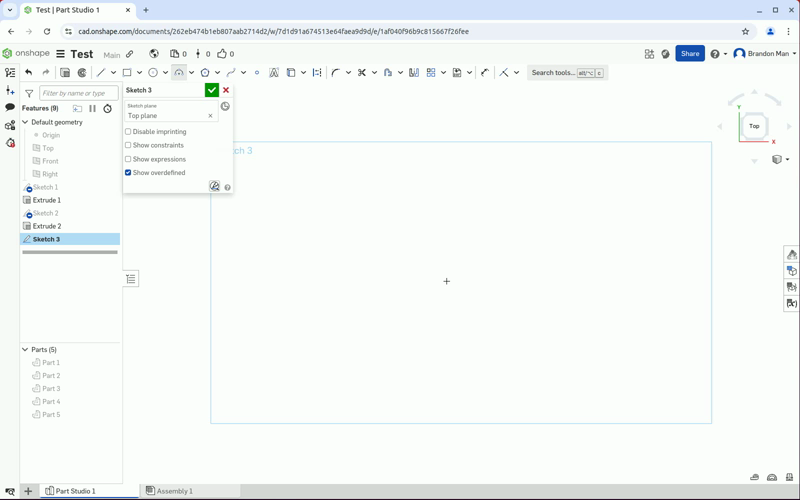
key_up(shift)
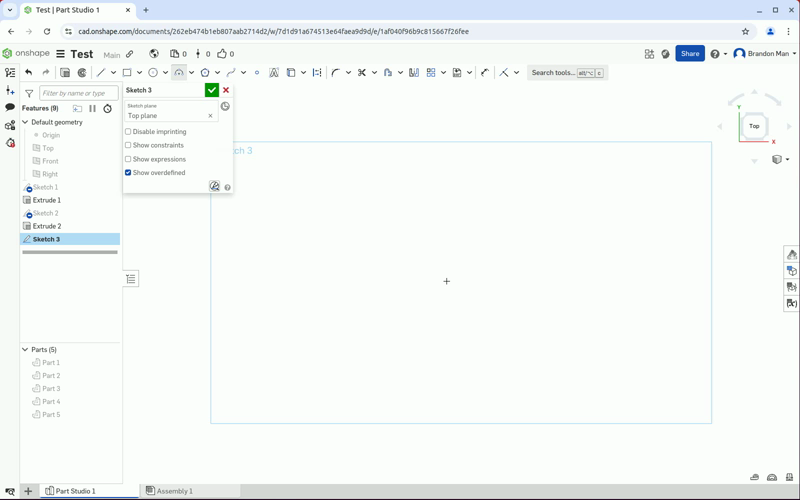
key_down(shift)
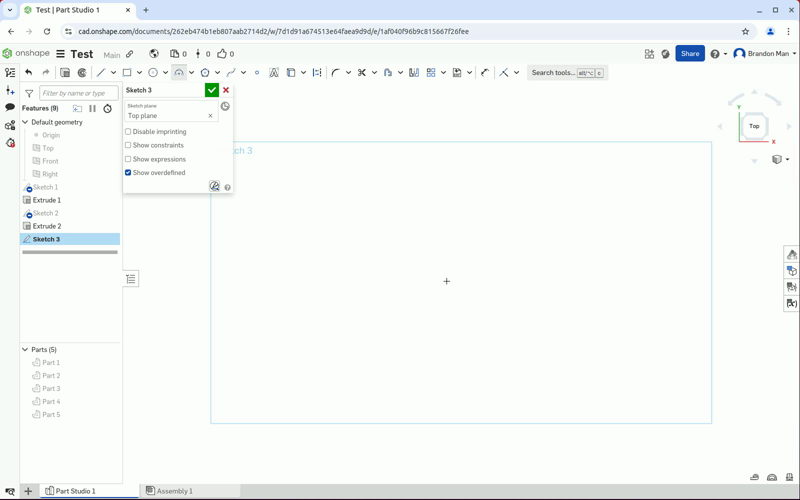
mouse_move(475, 284)
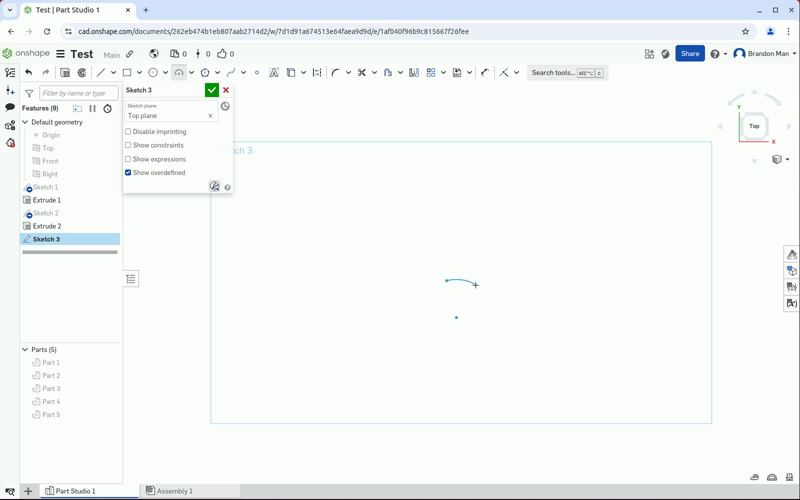
click(475, 284)
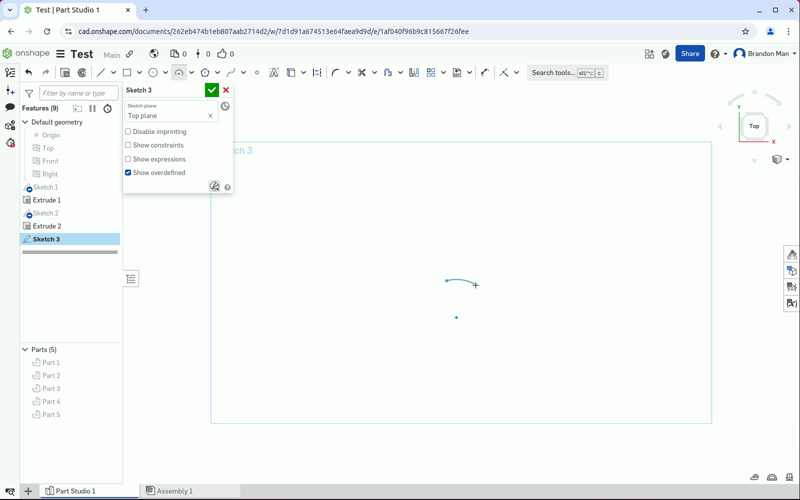
mouse_move(458, 297)
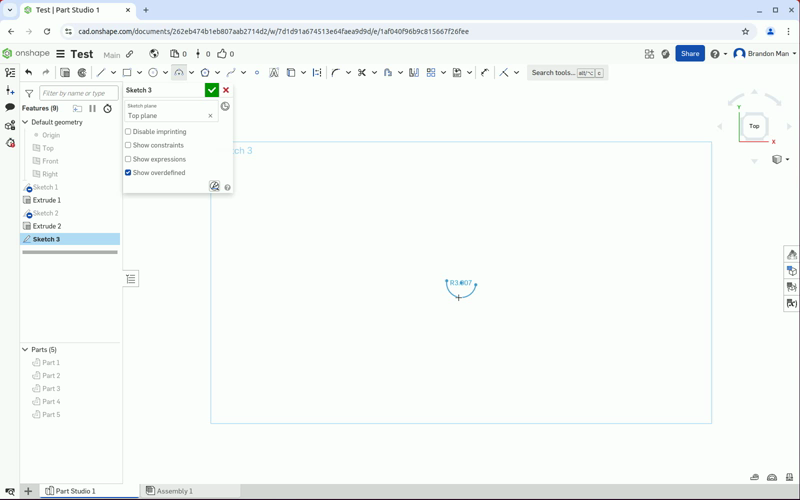
click(458, 297)
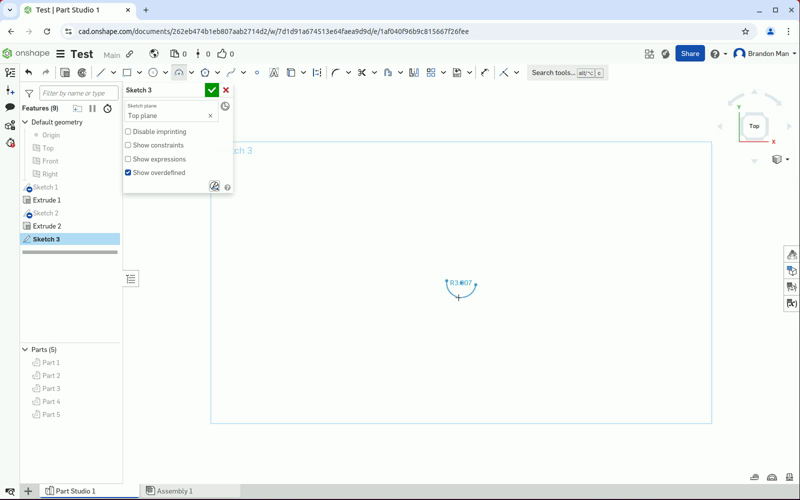
key_up(shift)
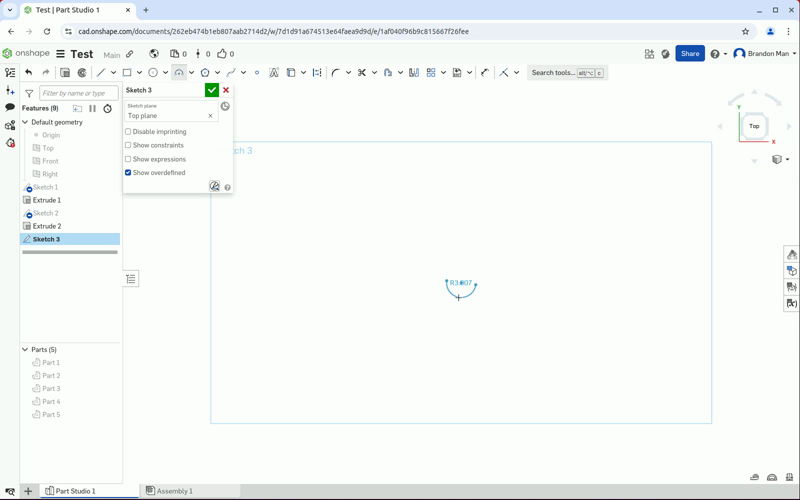
mouse_move(475, 284)
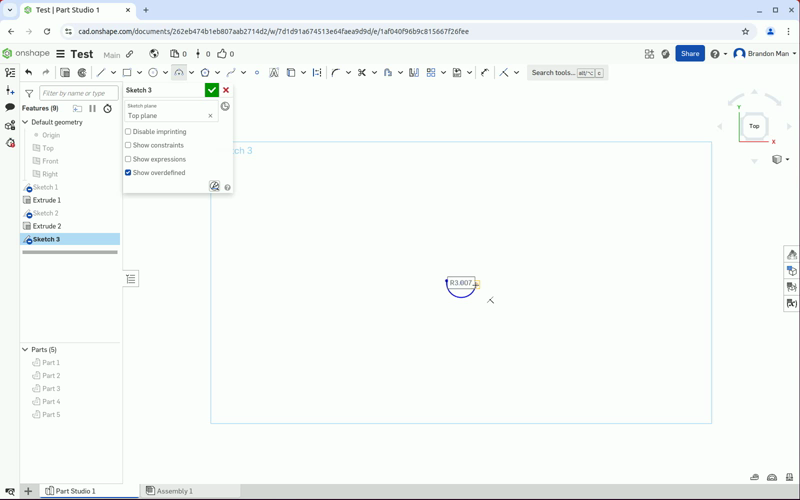
click(475, 284)
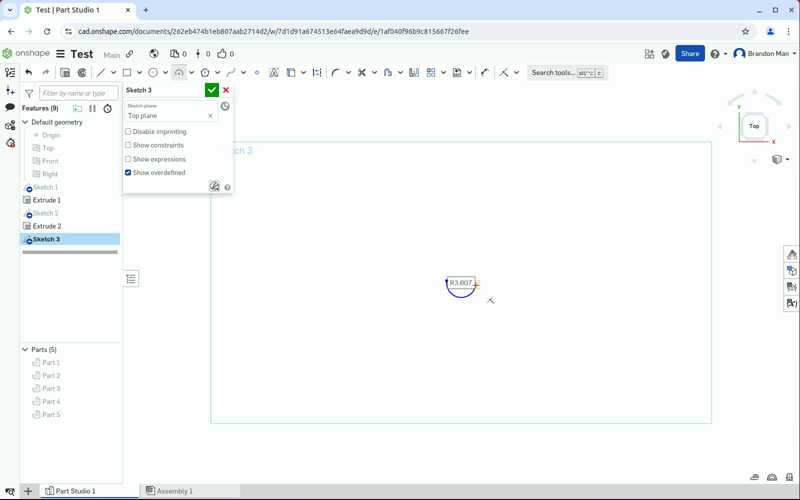
key_down(shift)
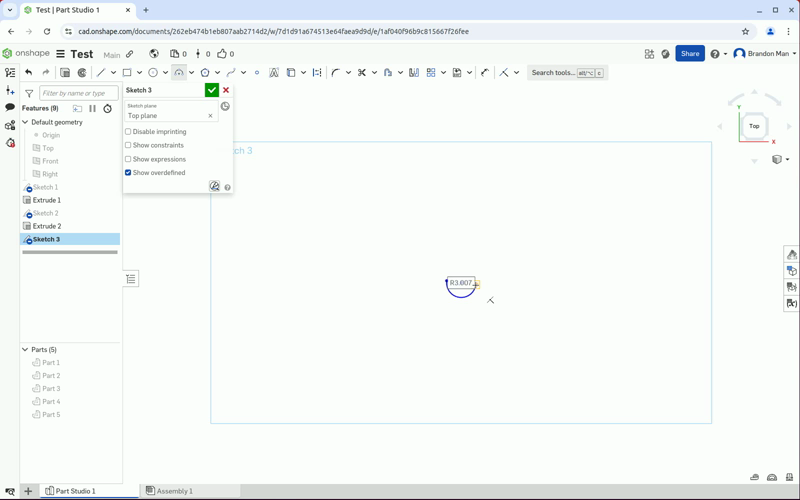
mouse_move(461, 282)
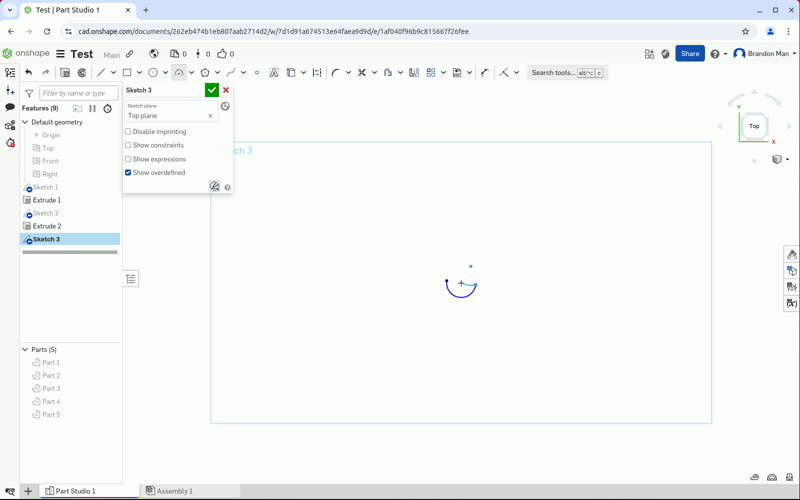
click(461, 282)
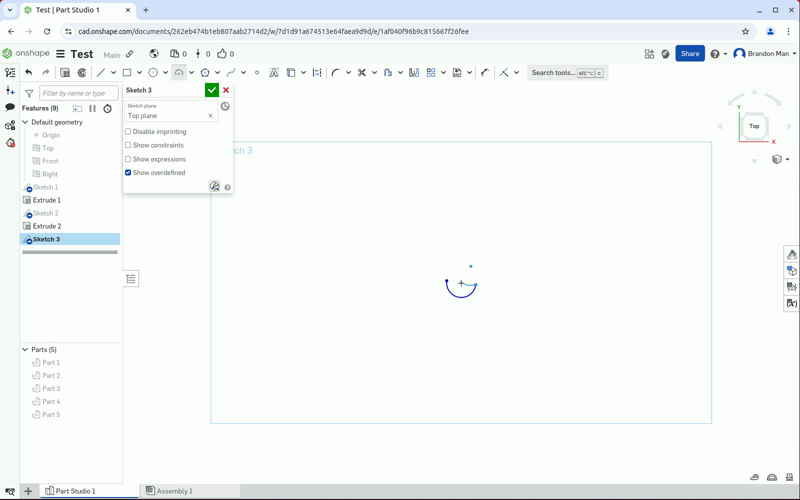
mouse_move(468, 283)
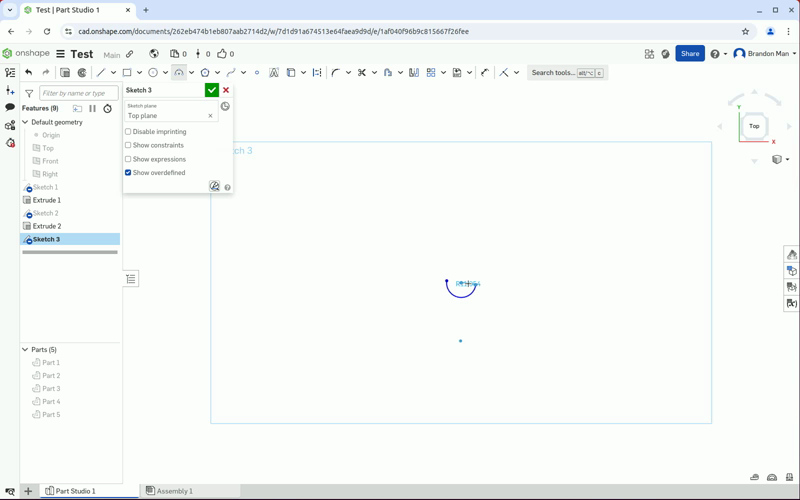
click(468, 283)
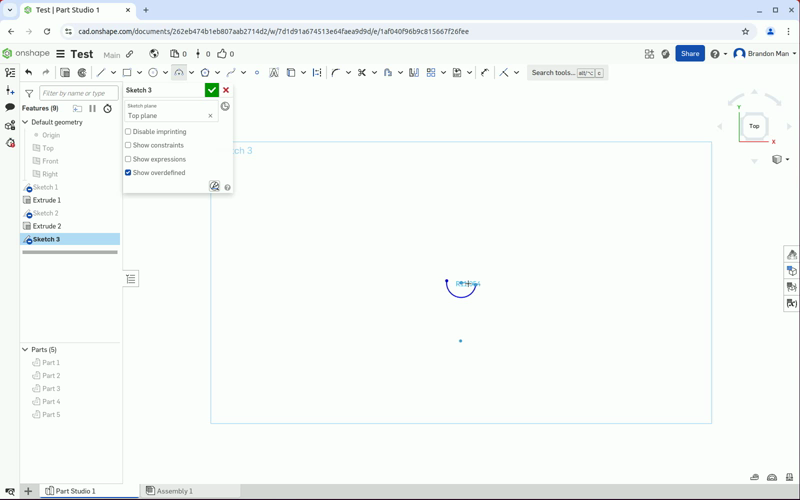
key_up(shift)
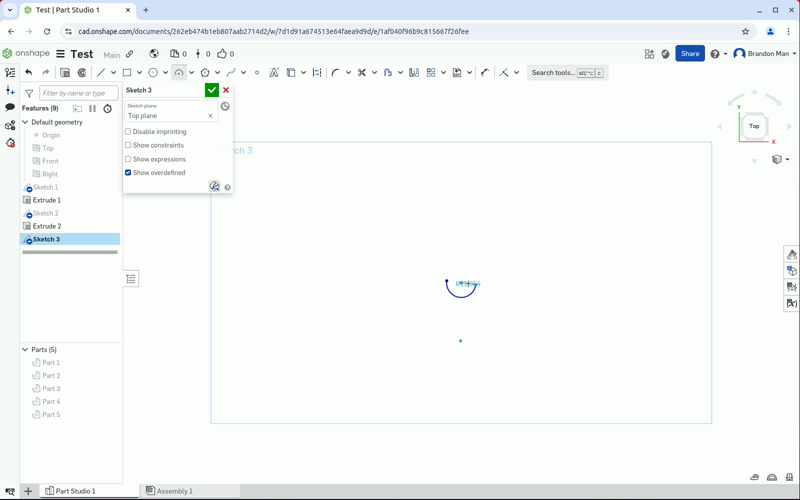
mouse_move(461, 282)
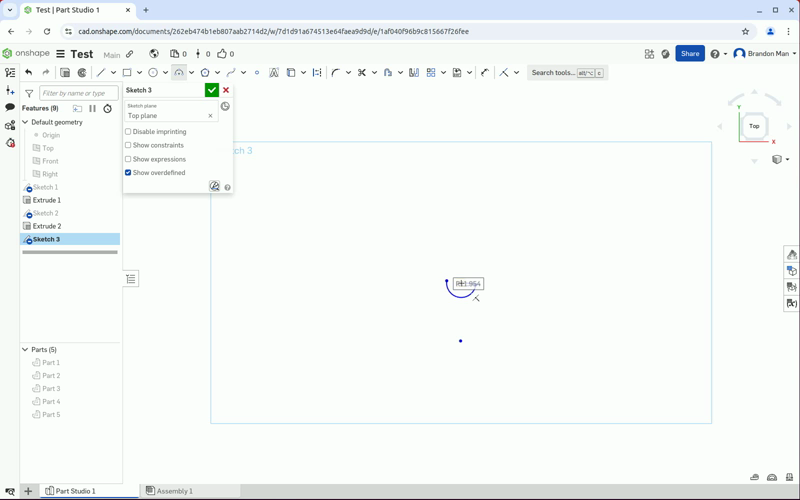
click(461, 282)
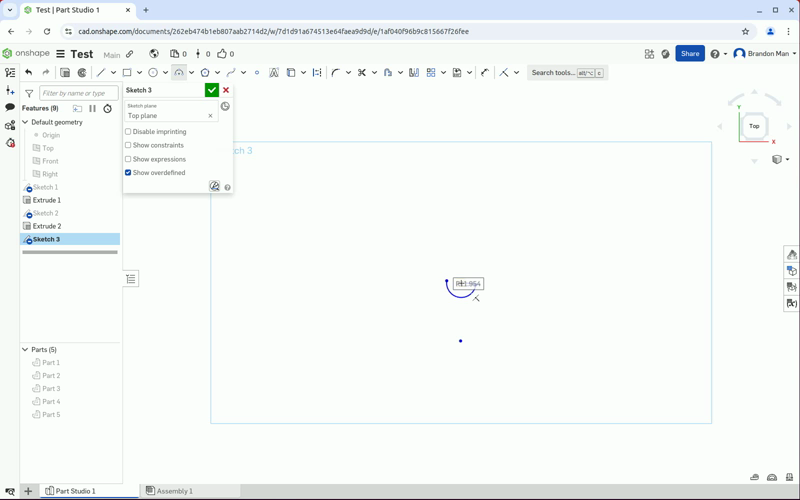
mouse_move(446, 280)
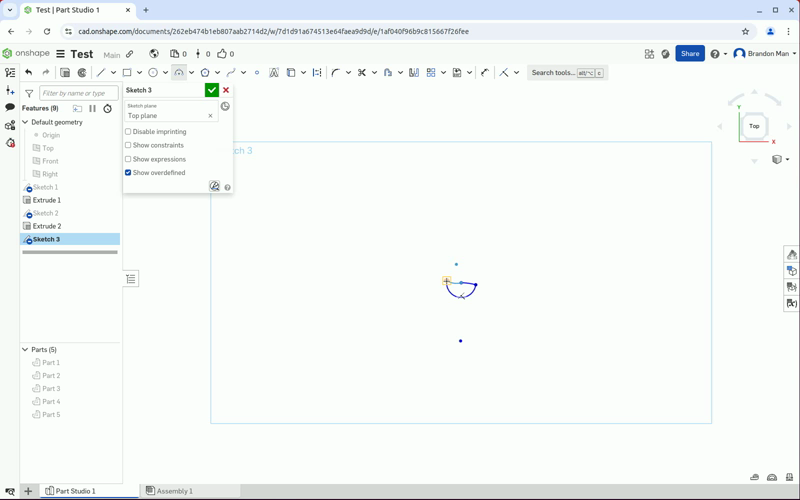
click(446, 280)
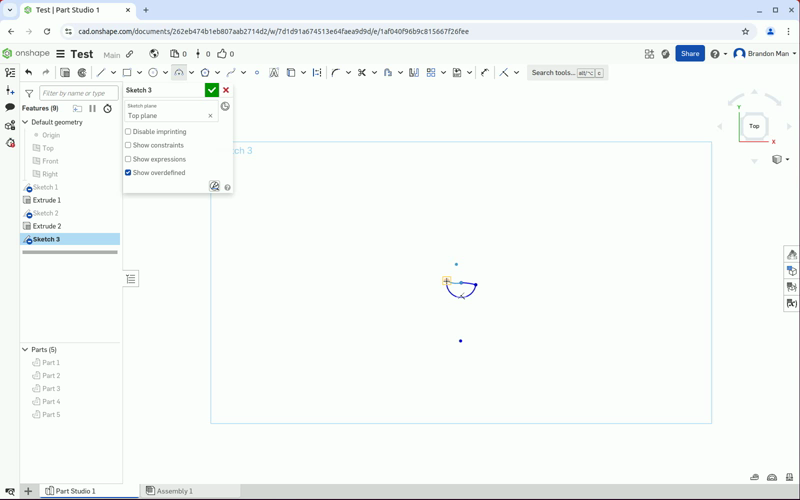
key_down(shift)
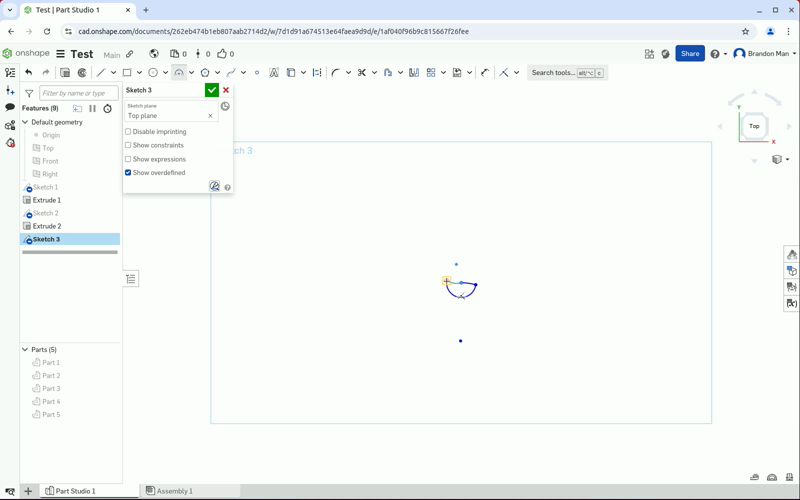
mouse_move(453, 282)
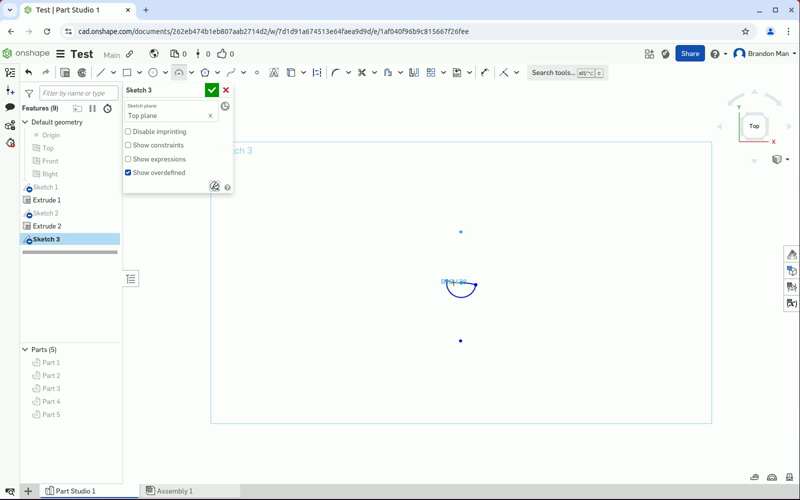
click(453, 282)
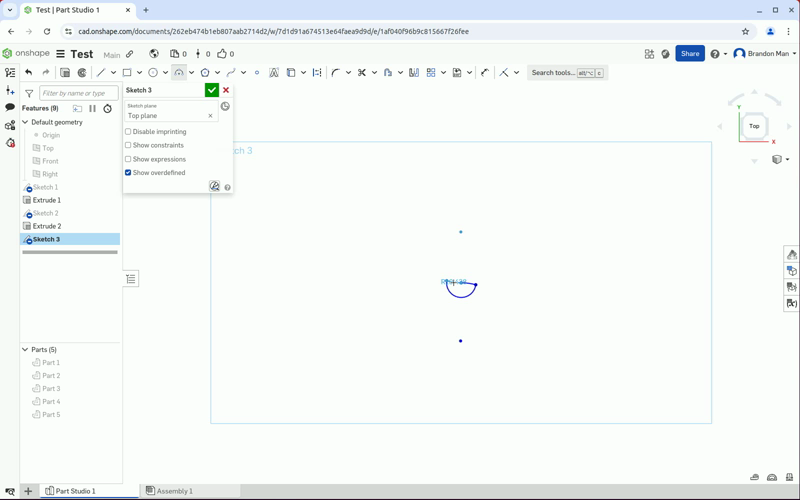
key_up(shift)
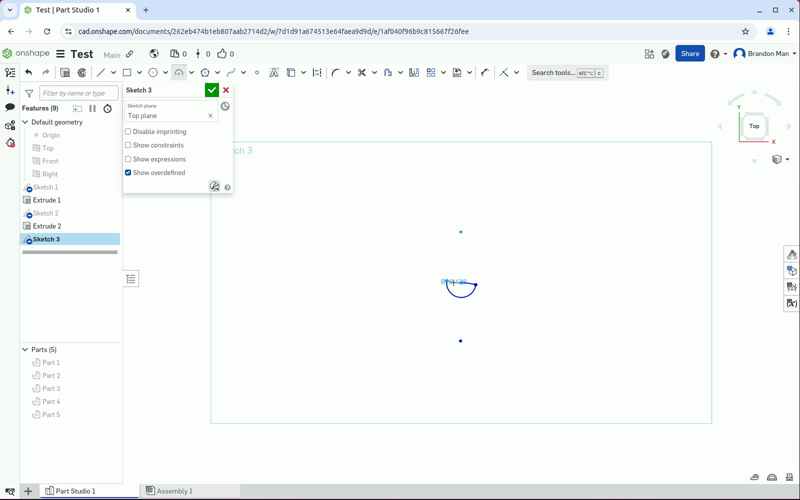
key(esc)
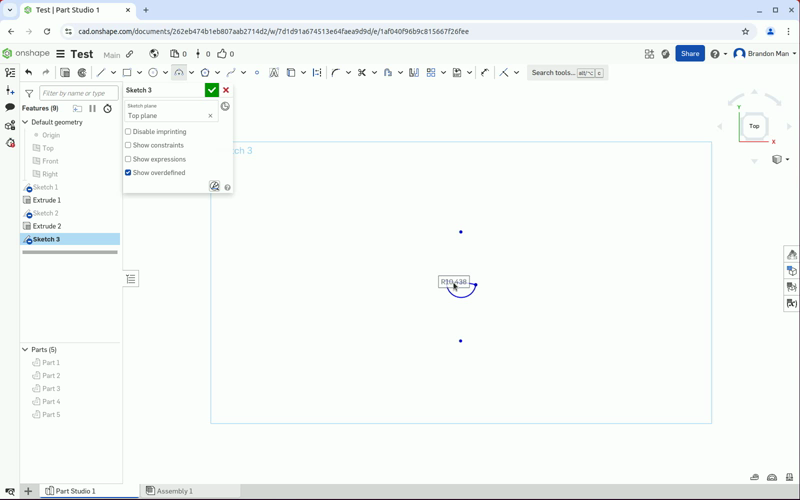
mouse_move(461, 293)
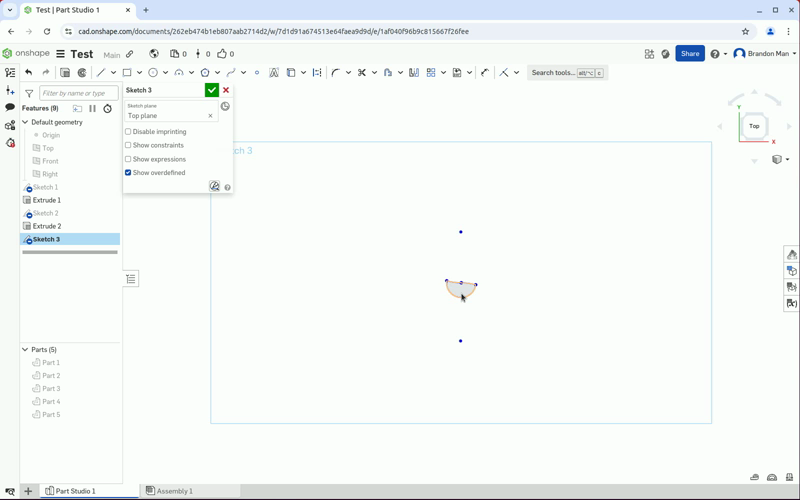
scroll(6)
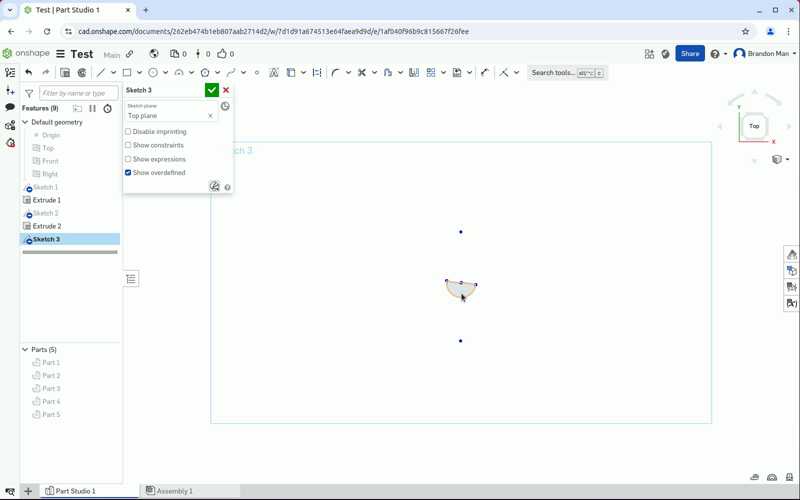
scroll(6)
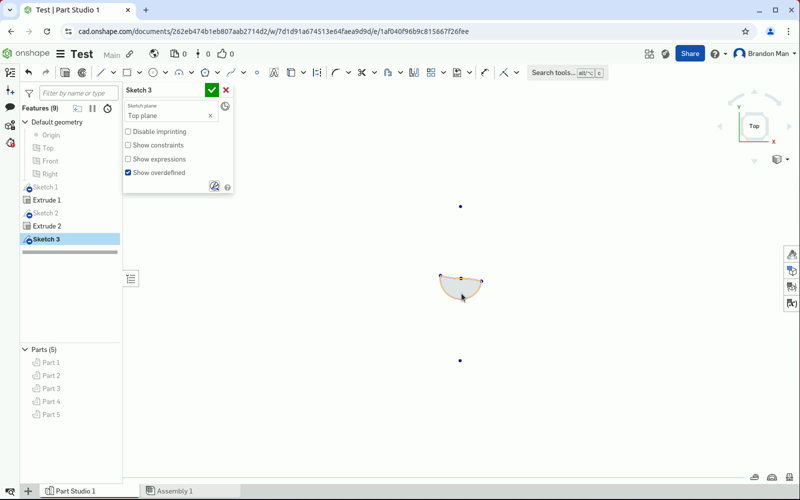
scroll(6)
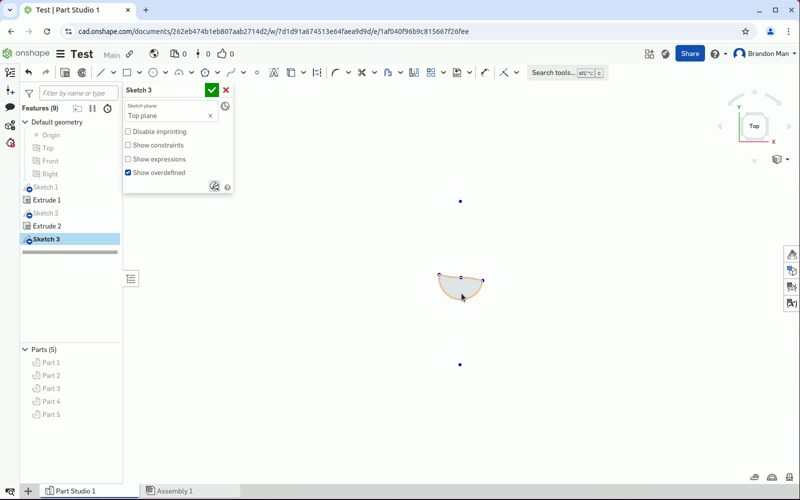
scroll(6)
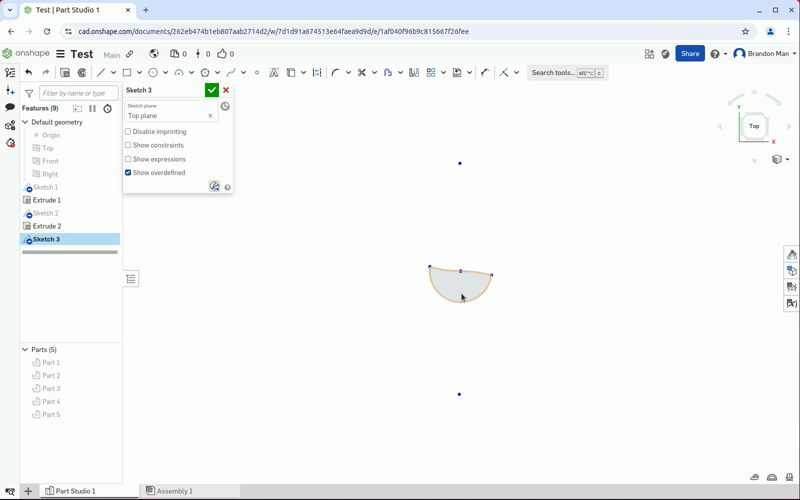
scroll(6)
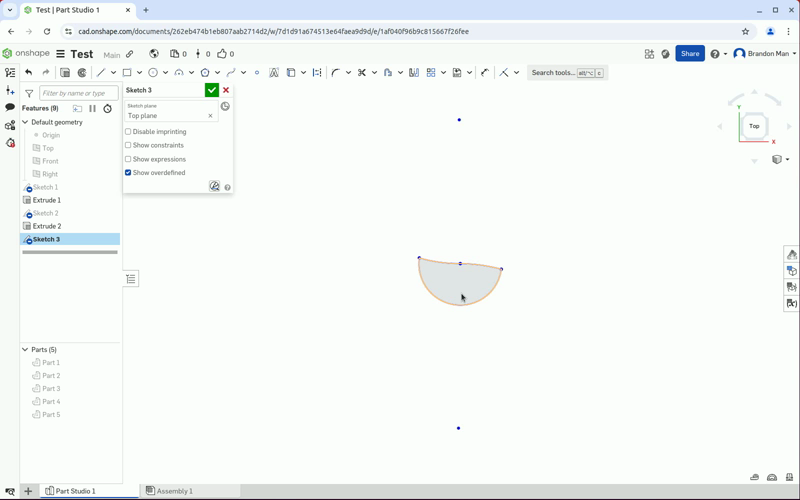
scroll(6)
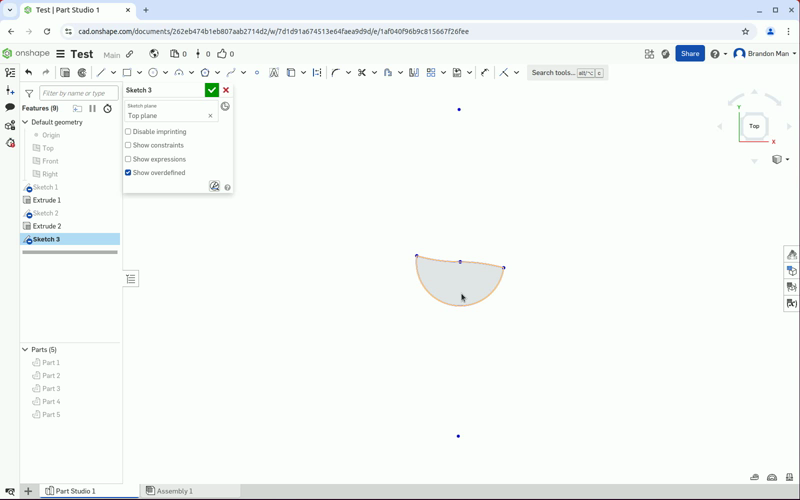
scroll(6)
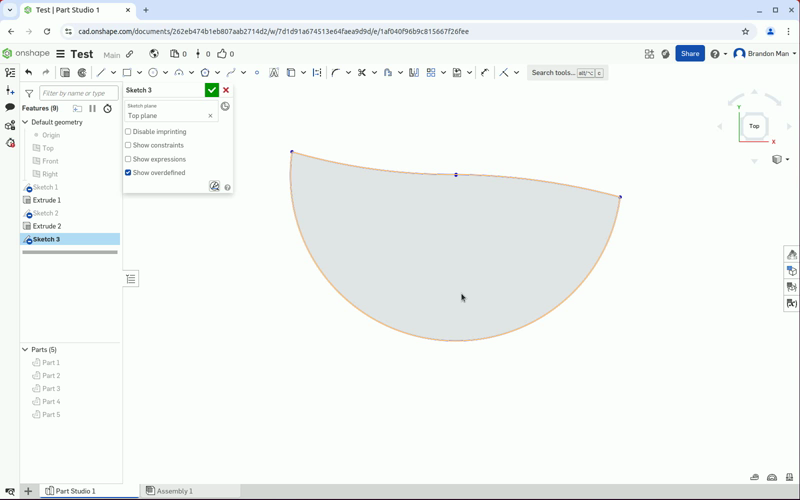
click(461, 293)
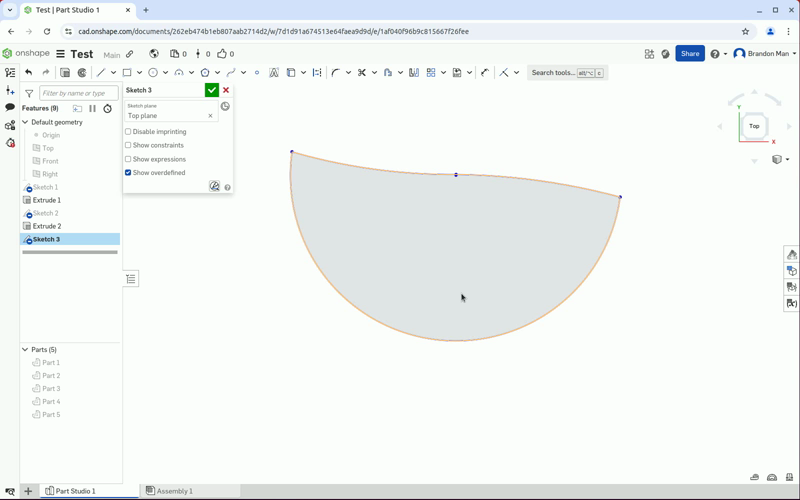
scroll(-6)
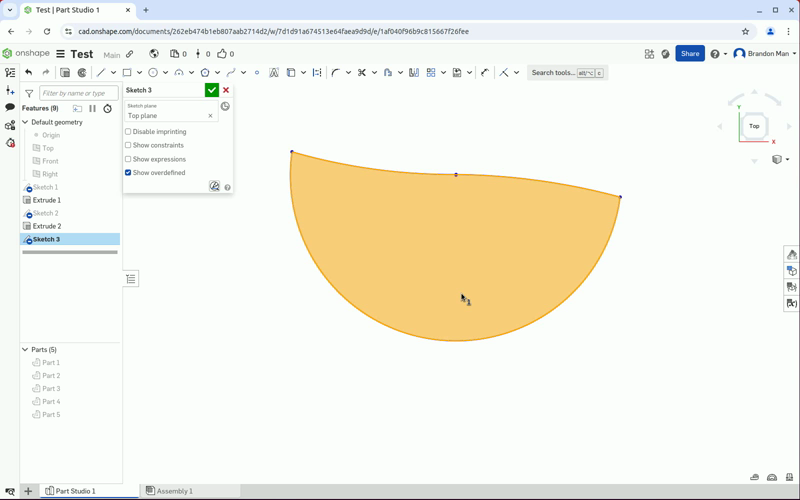
scroll(-6)
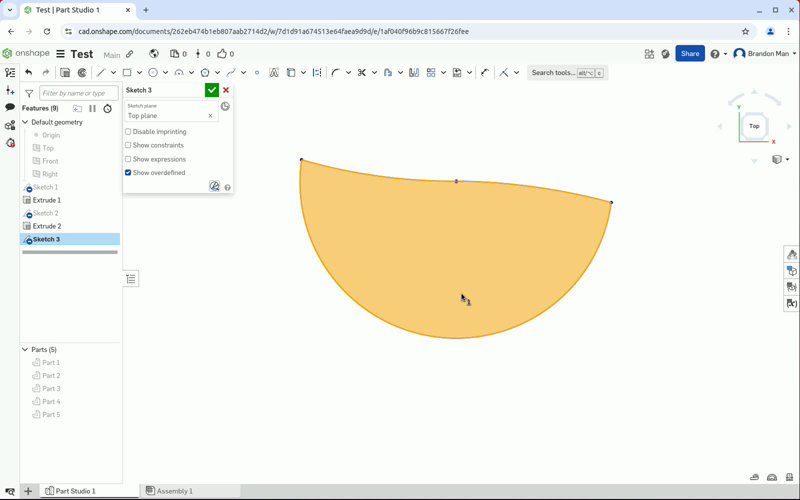
scroll(-6)
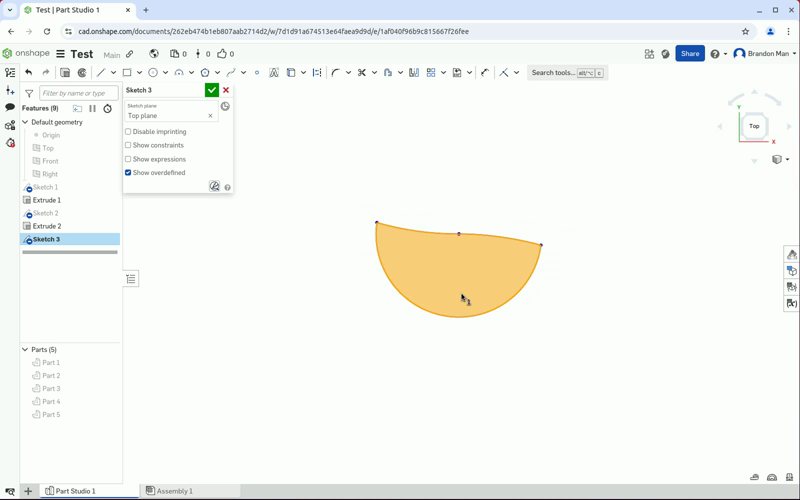
scroll(-6)
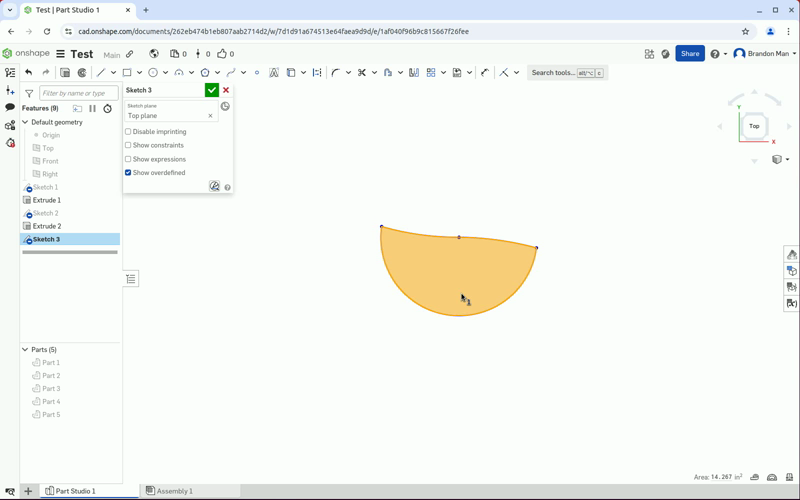
scroll(-6)
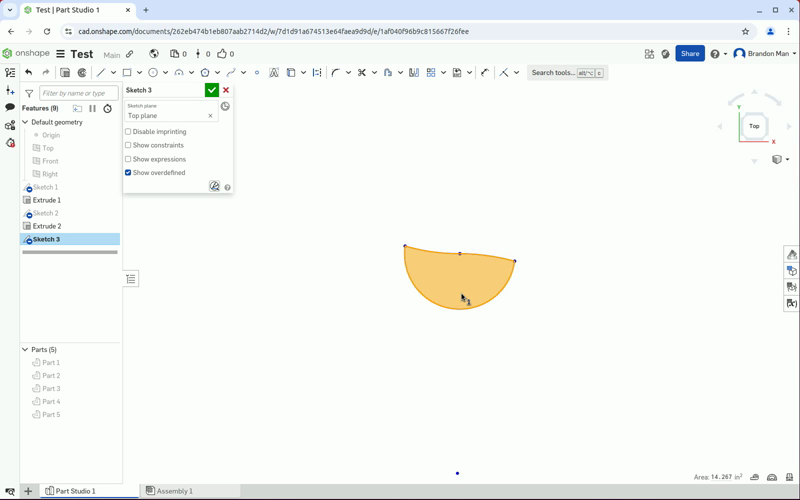
scroll(-6)
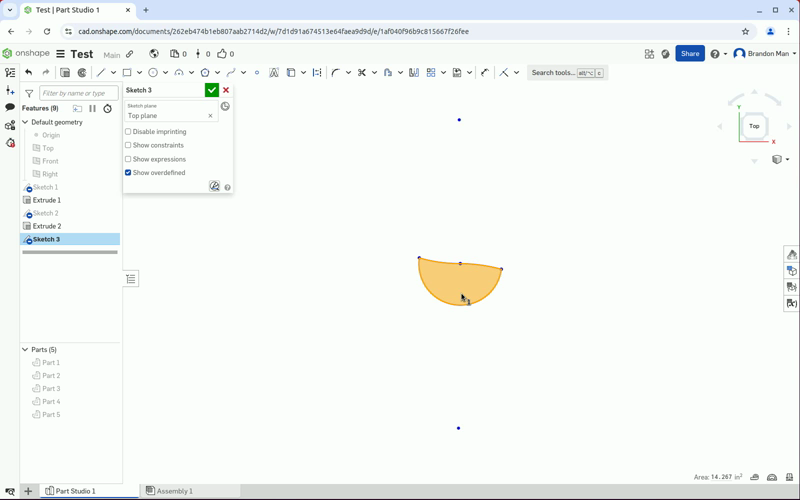
scroll(-6)
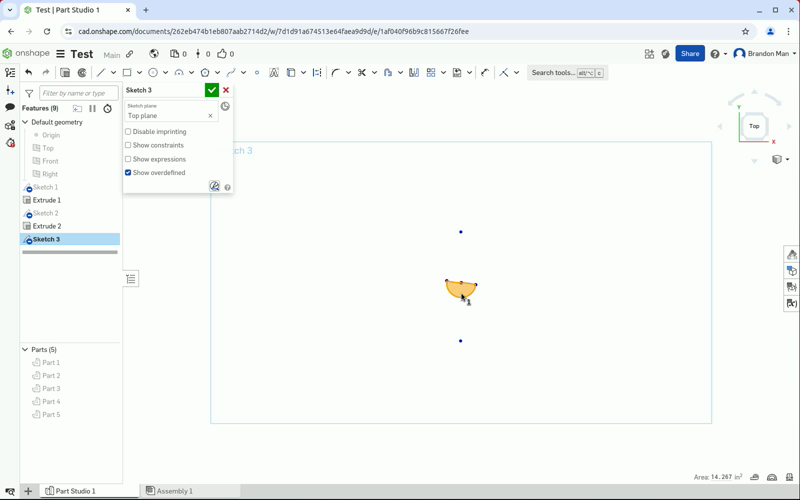
mouse_move(73, 352)
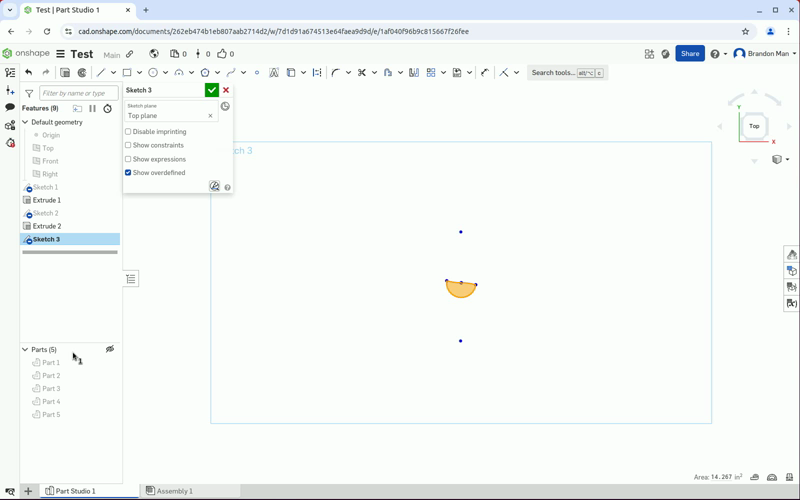
key(shift+y)
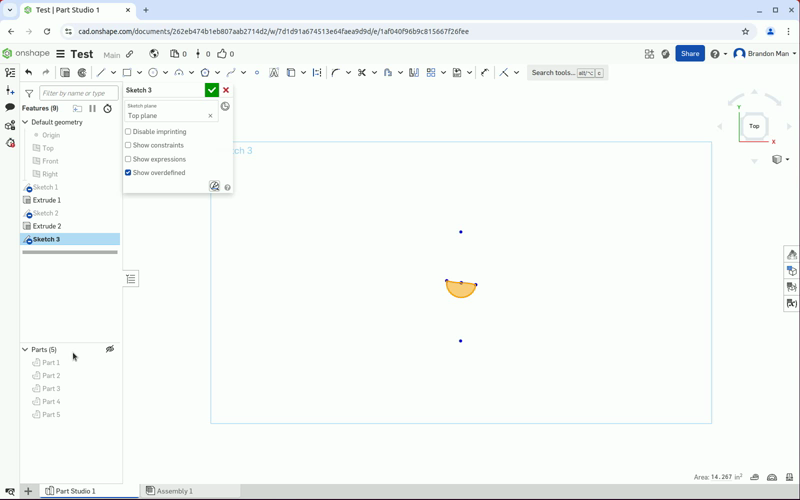
key(shift+e)
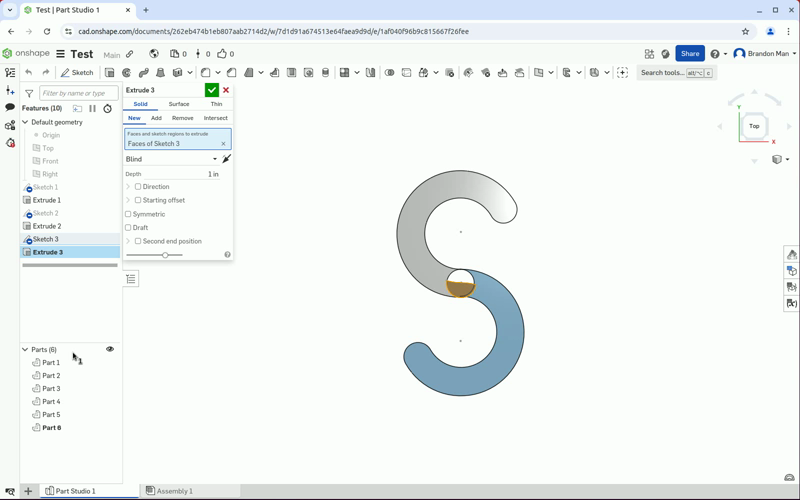
mouse_move(143, 106)
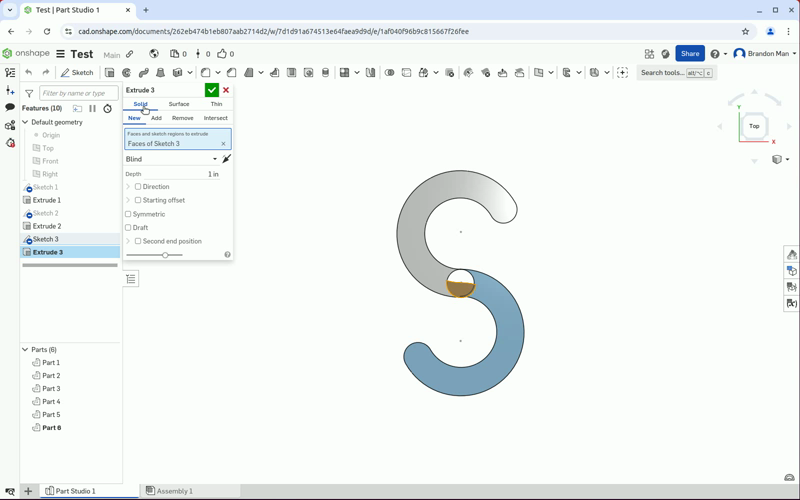
click(143, 106)
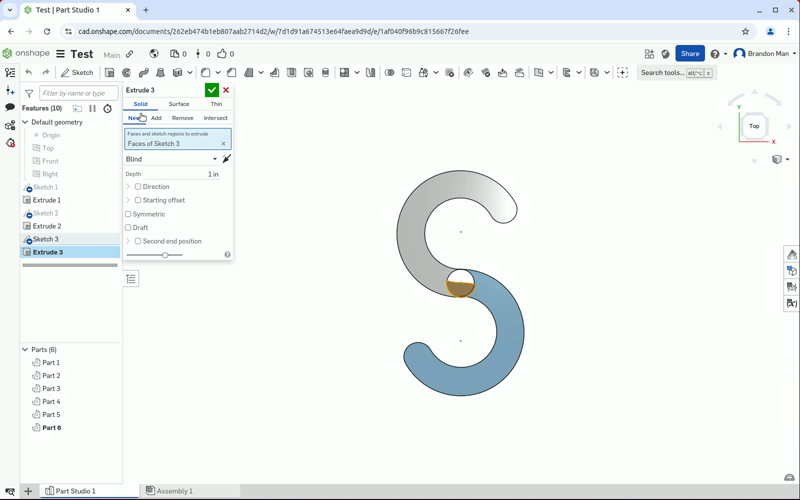
mouse_move(137, 120)
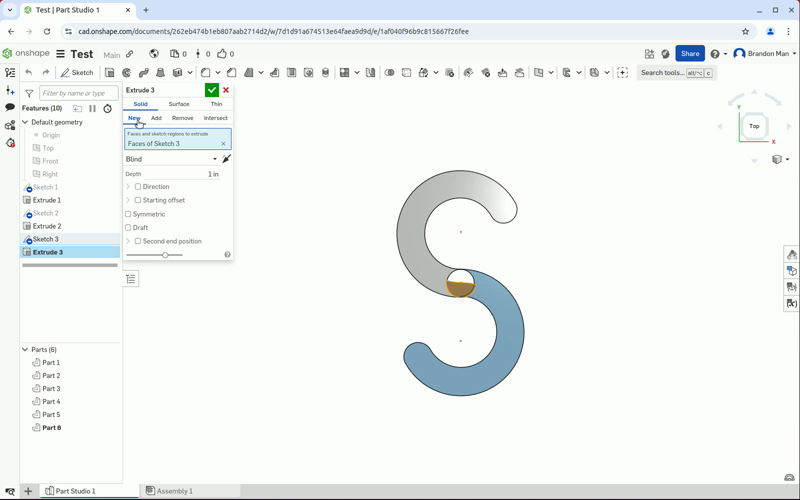
click(137, 120)
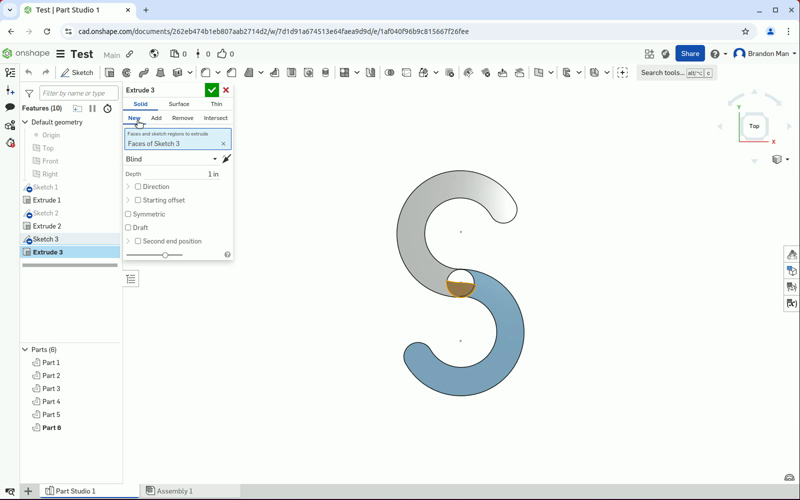
key(tab, 4)
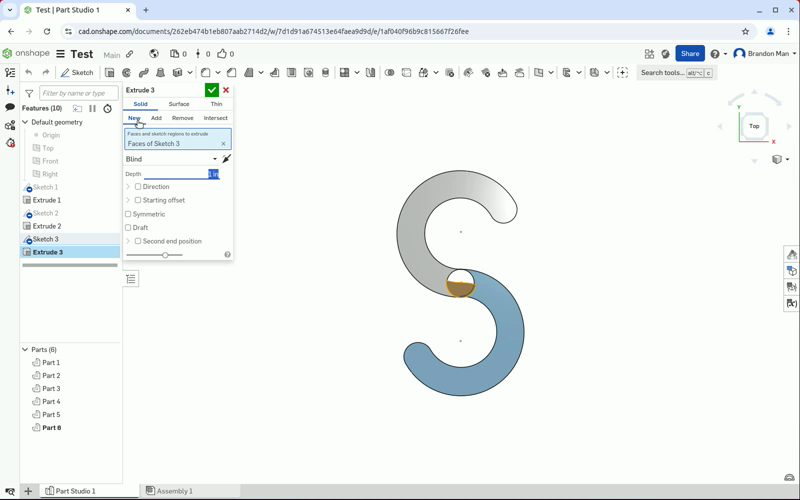
text(5.777)
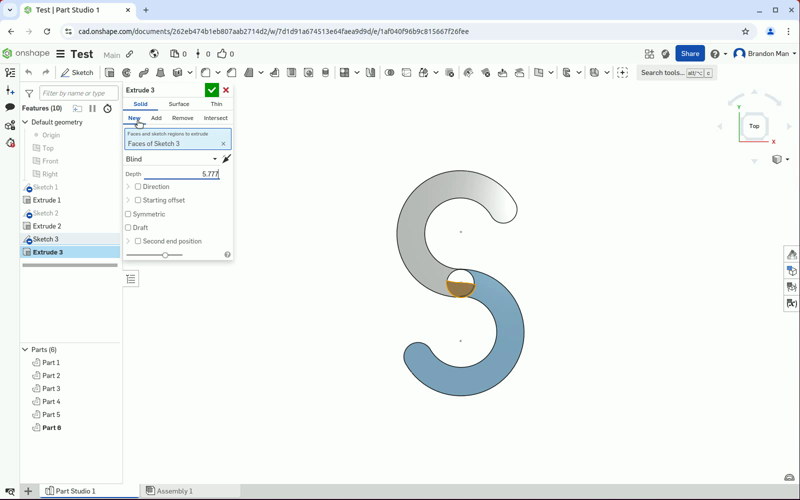
key(enter)
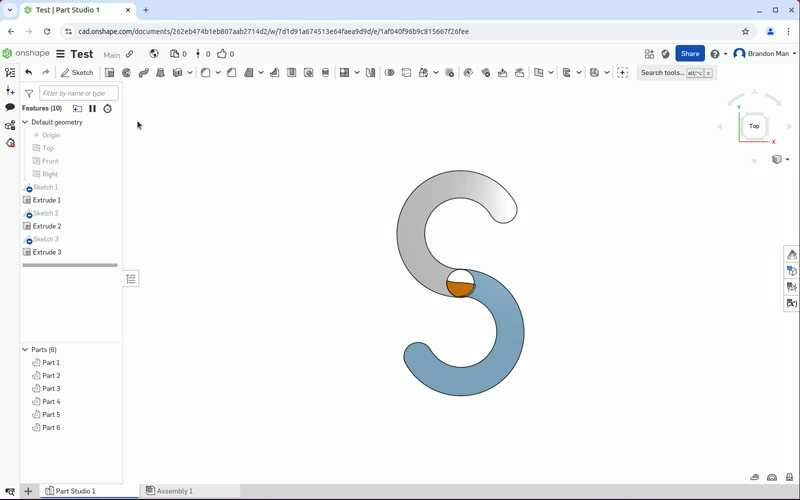
key(shift+h)
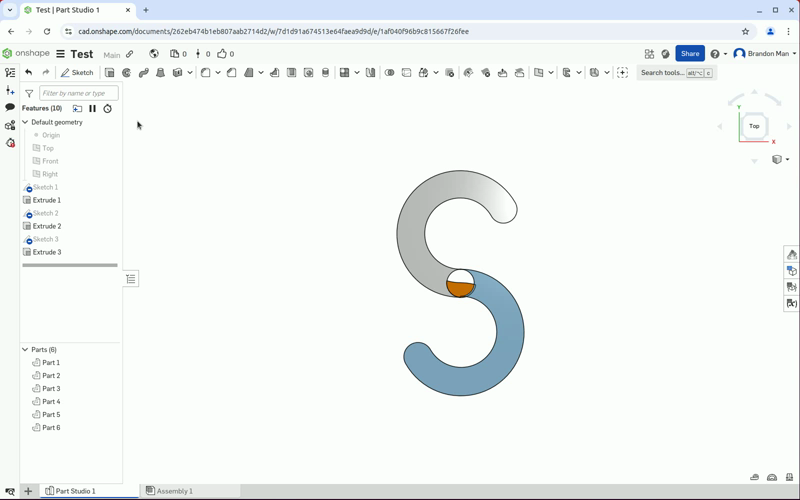
key(shift+h)
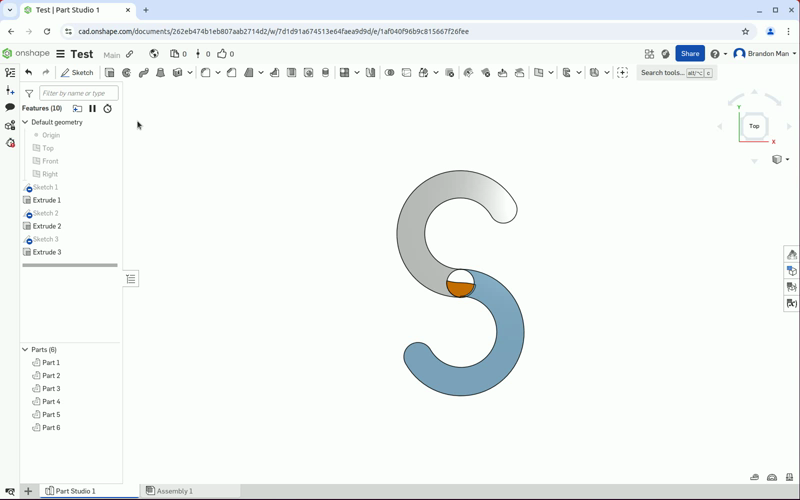
mouse_move(73, 189)
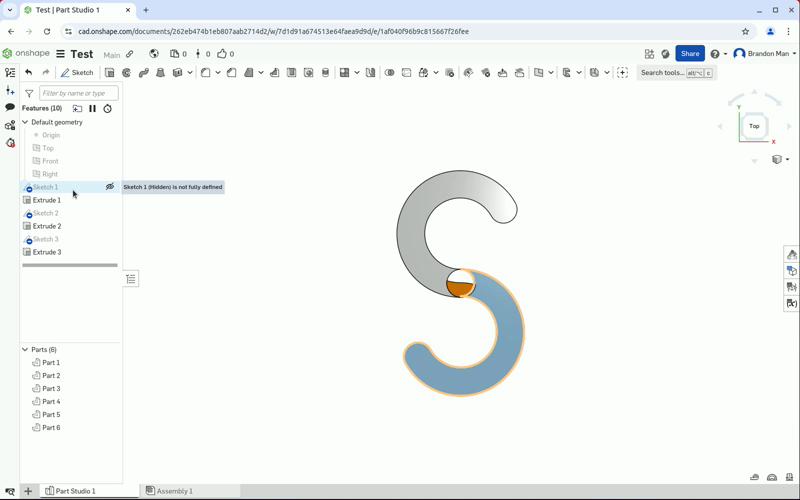
click(73, 189)
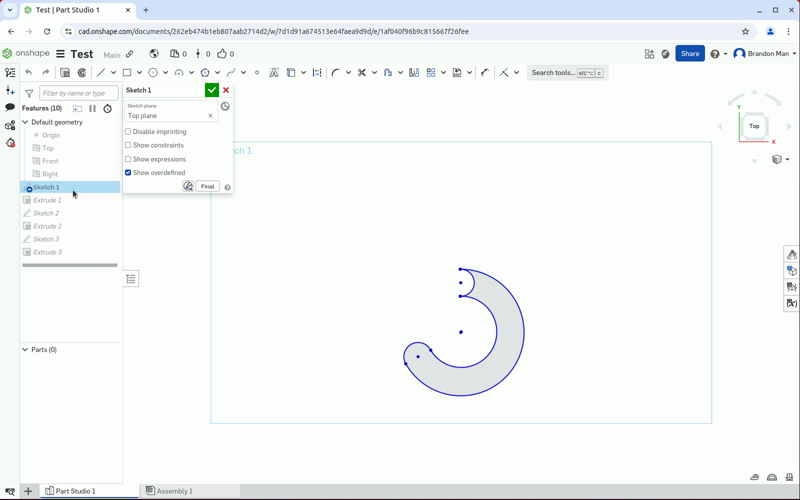
mouse_move(229, 92)
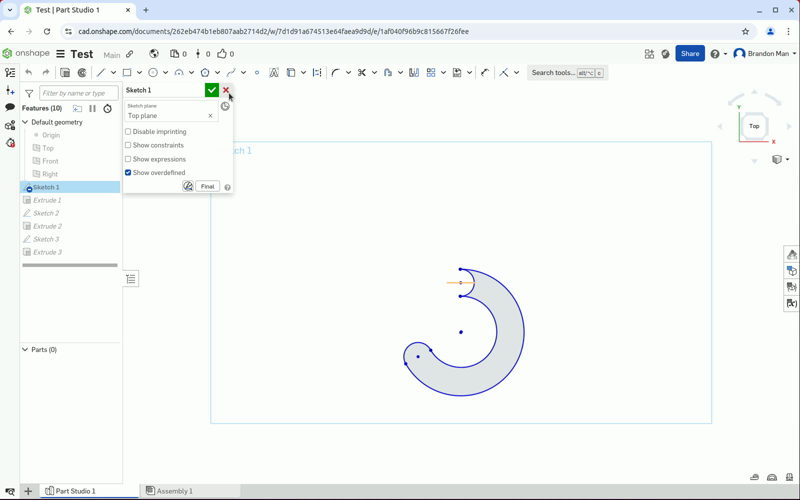
click(229, 92)
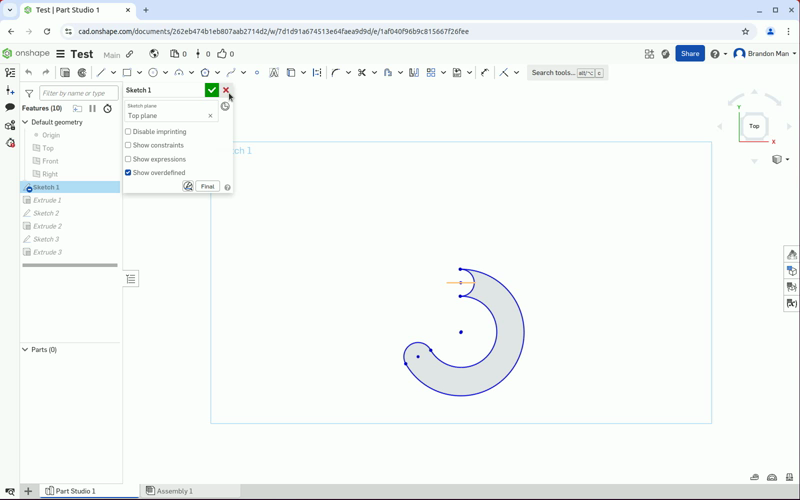
key(shift+s)
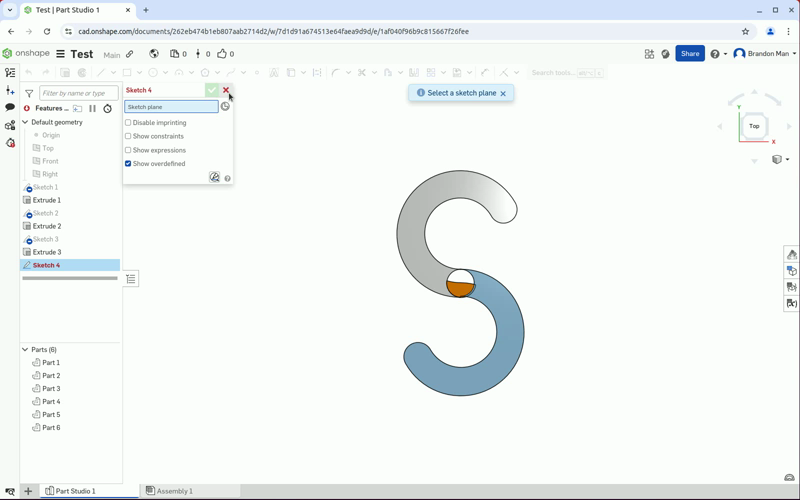
mouse_move(73, 150)
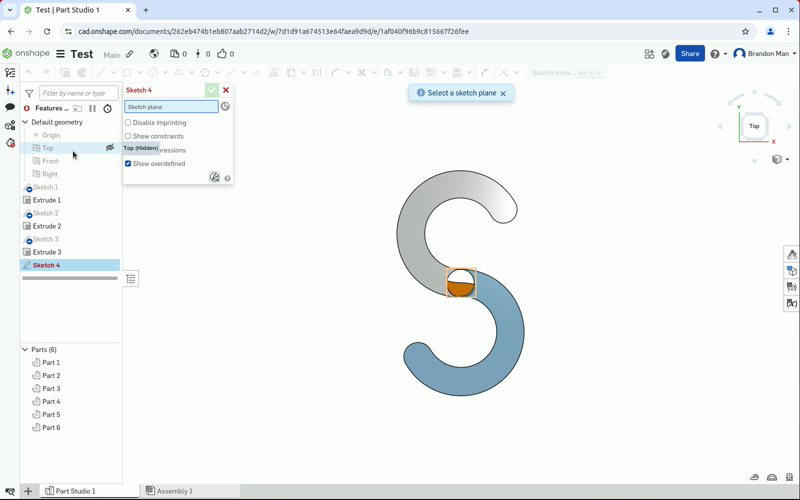
click(73, 150)
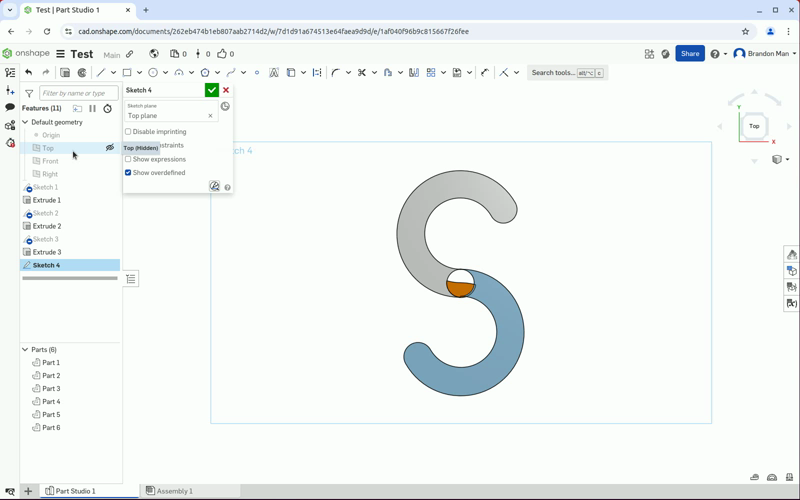
mouse_move(73, 352)
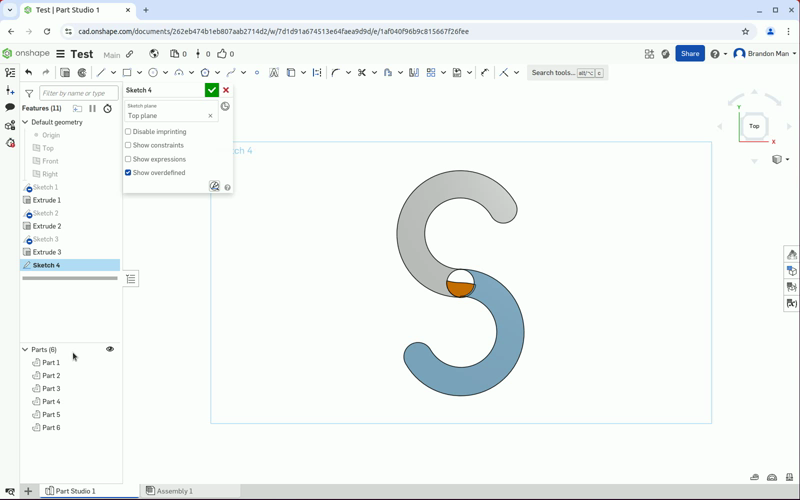
key(y)
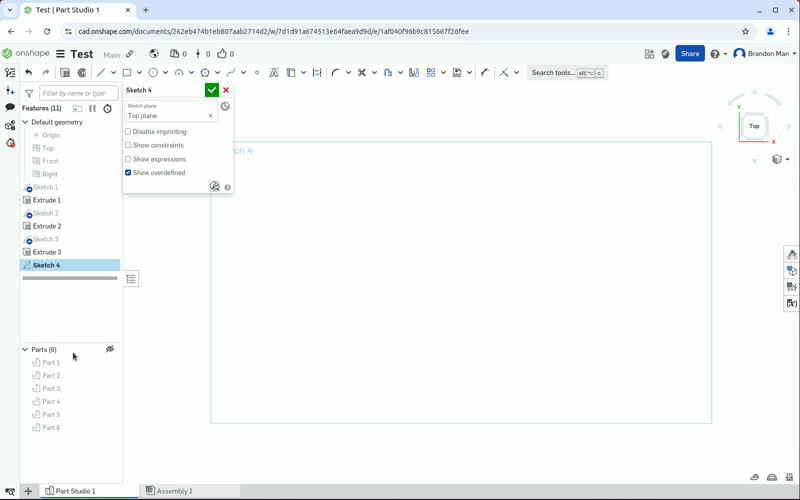
key(a)
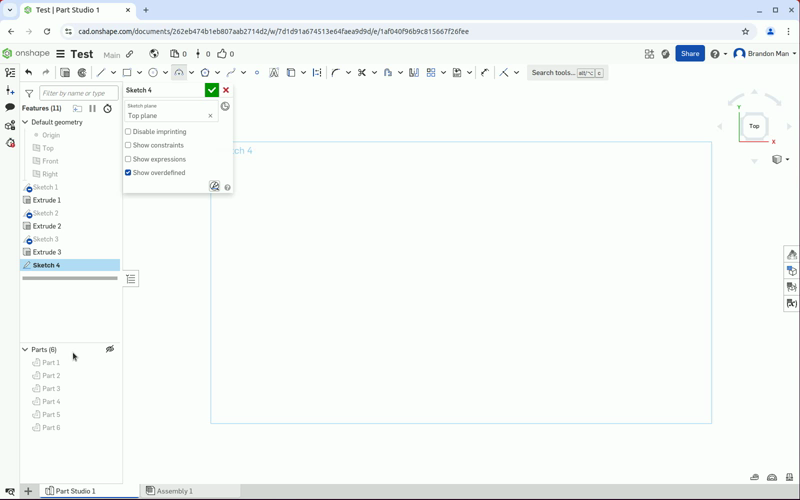
key_down(shift)
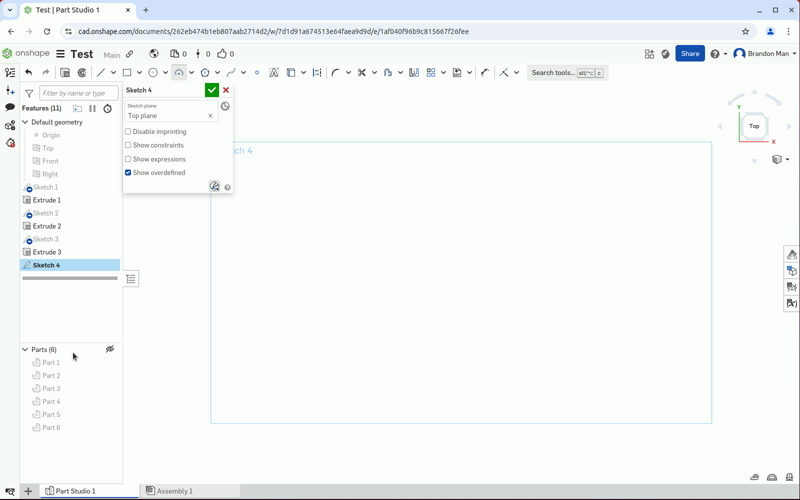
mouse_move(446, 280)
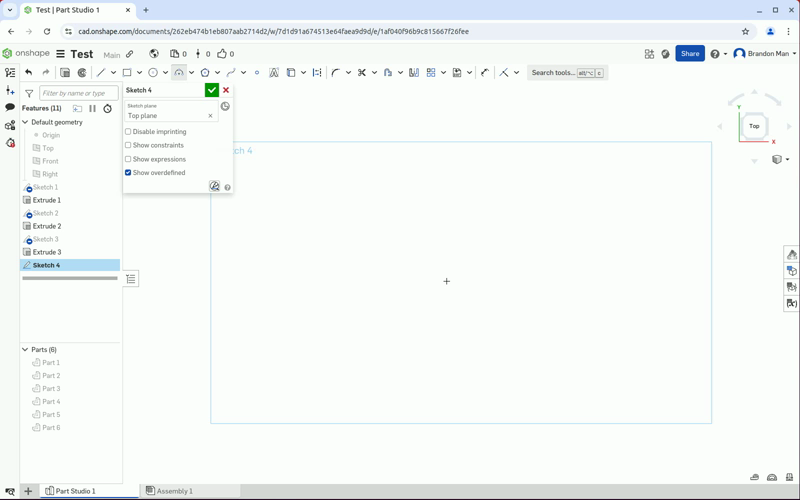
click(446, 280)
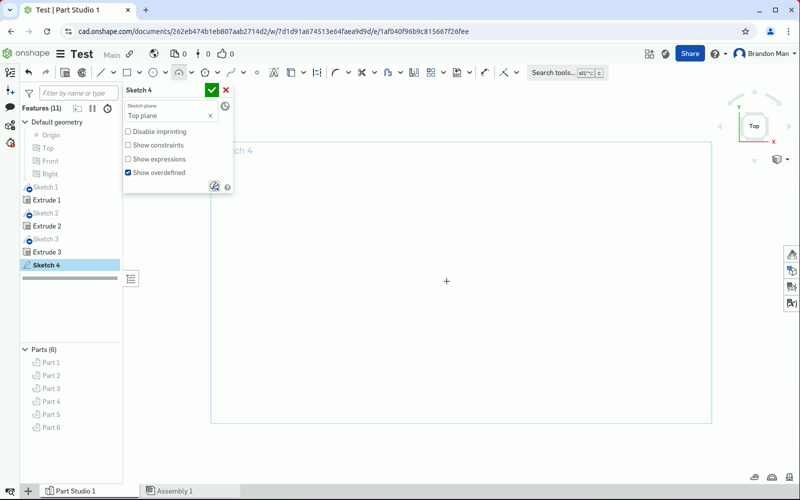
key_up(shift)
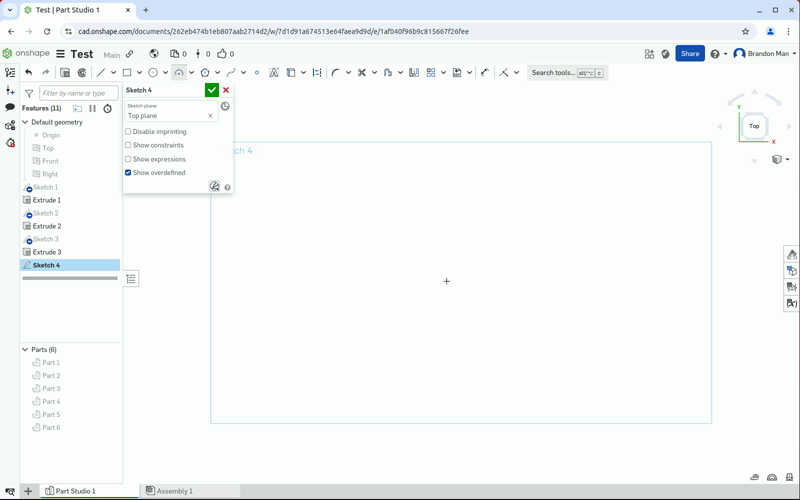
key_down(shift)
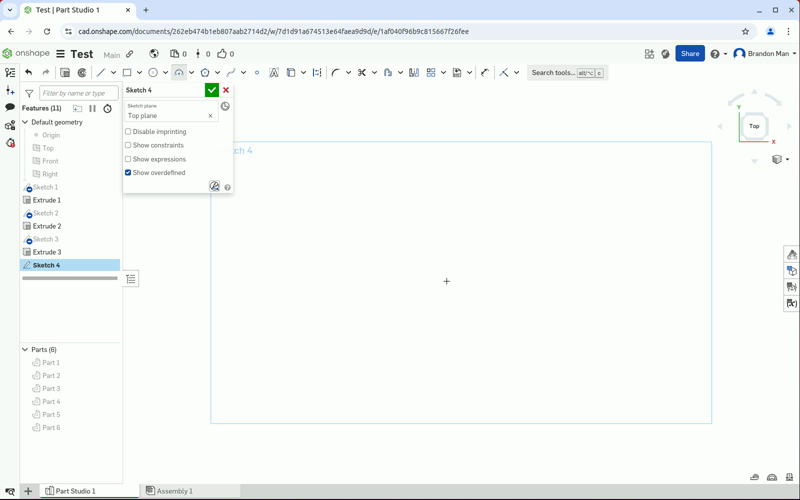
mouse_move(461, 282)
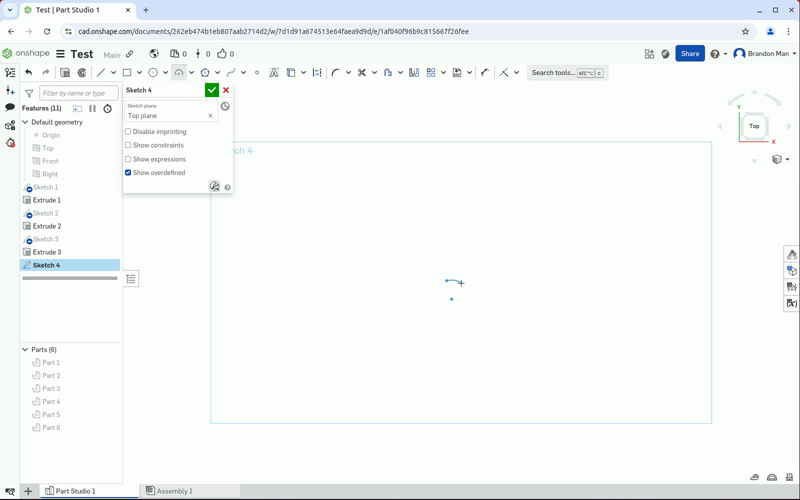
click(461, 282)
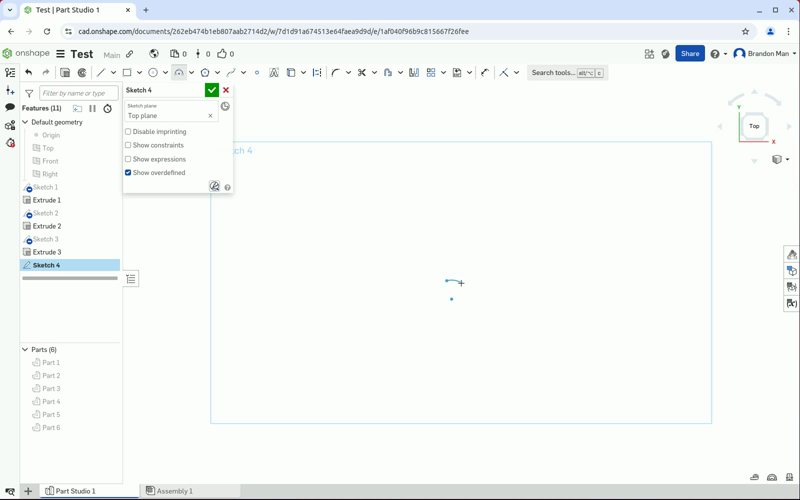
mouse_move(453, 282)
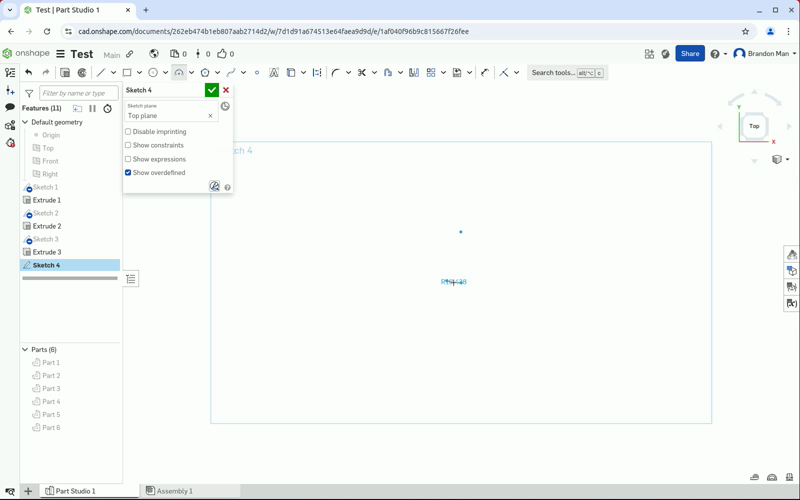
click(453, 282)
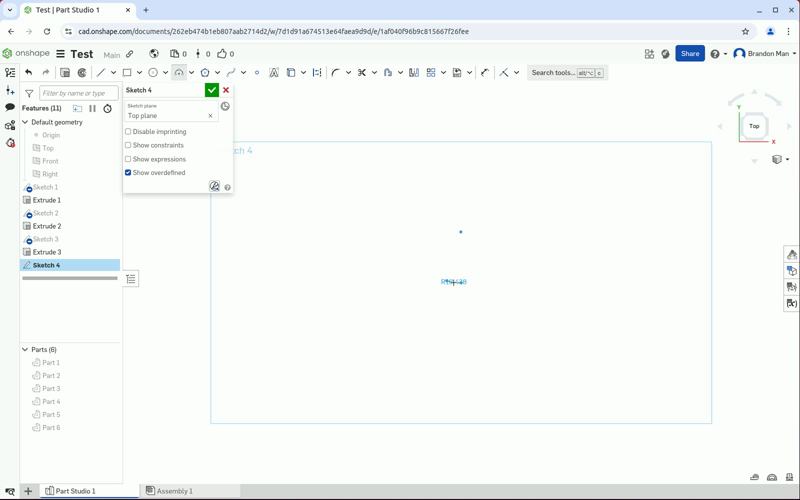
key_up(shift)
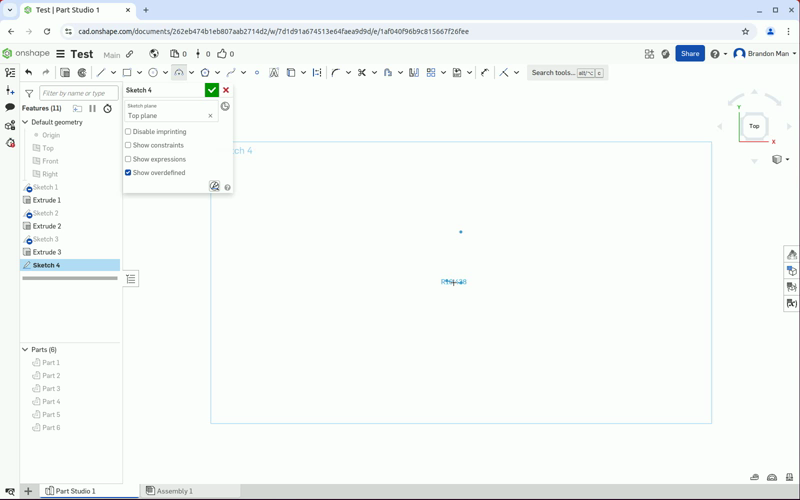
mouse_move(461, 282)
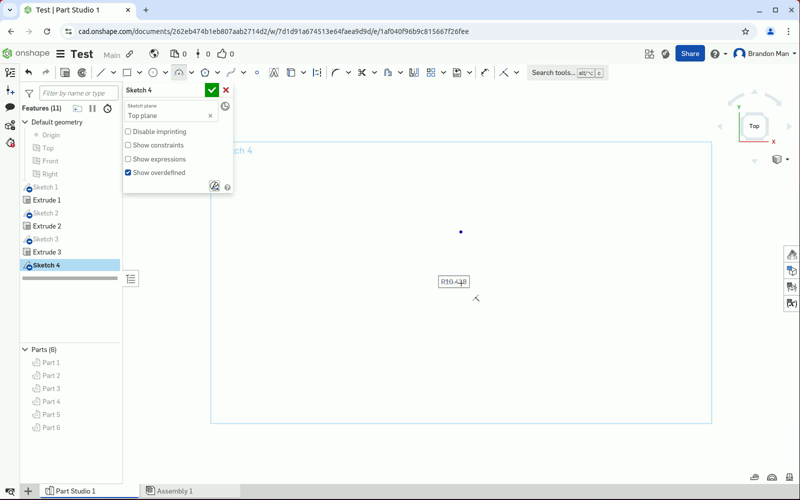
click(461, 282)
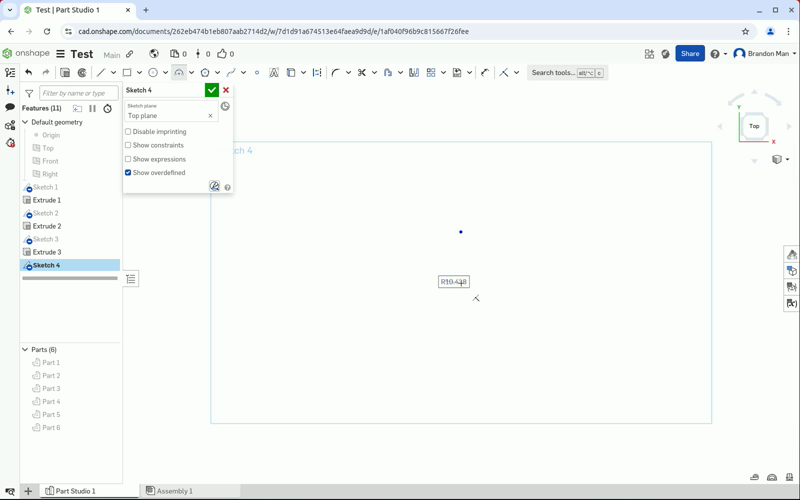
key_down(shift)
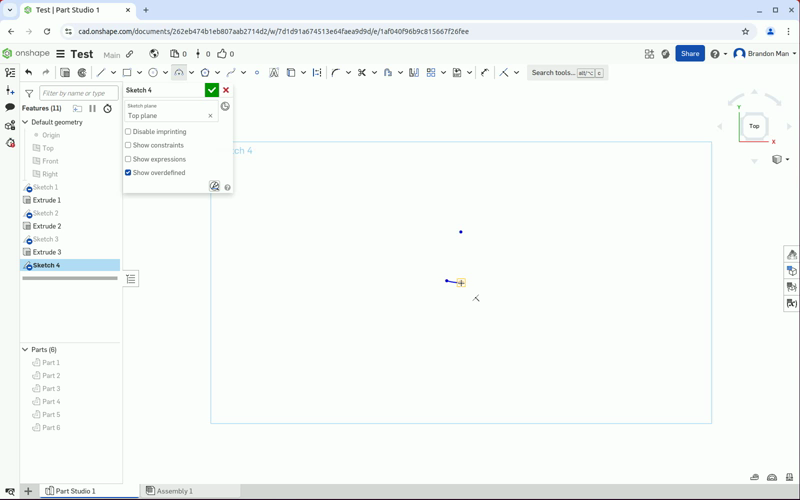
mouse_move(475, 284)
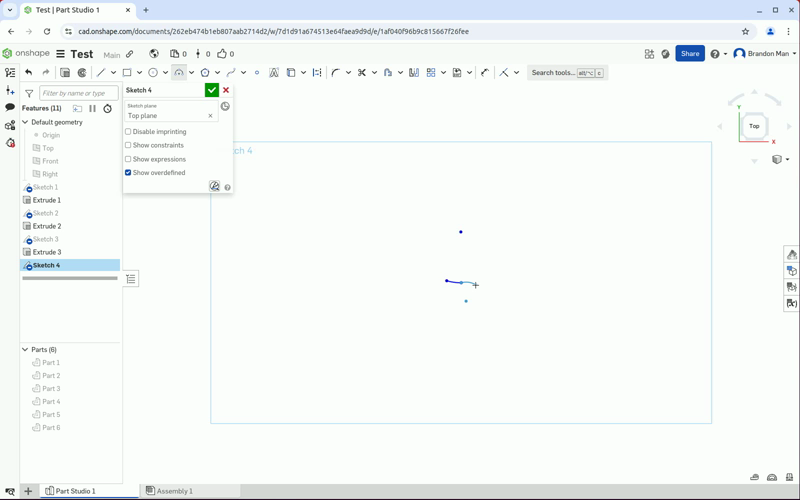
click(475, 284)
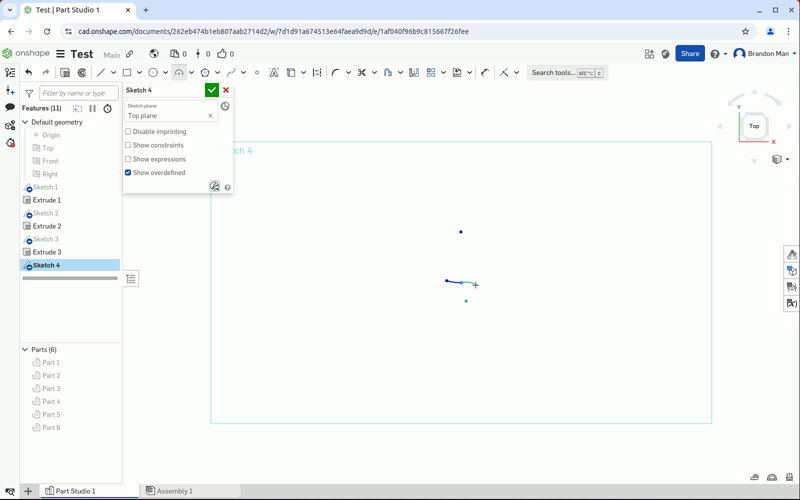
mouse_move(468, 283)
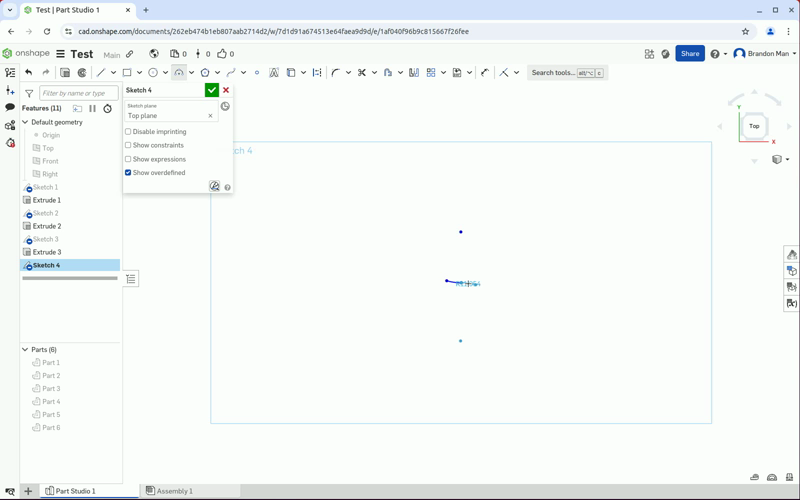
click(468, 283)
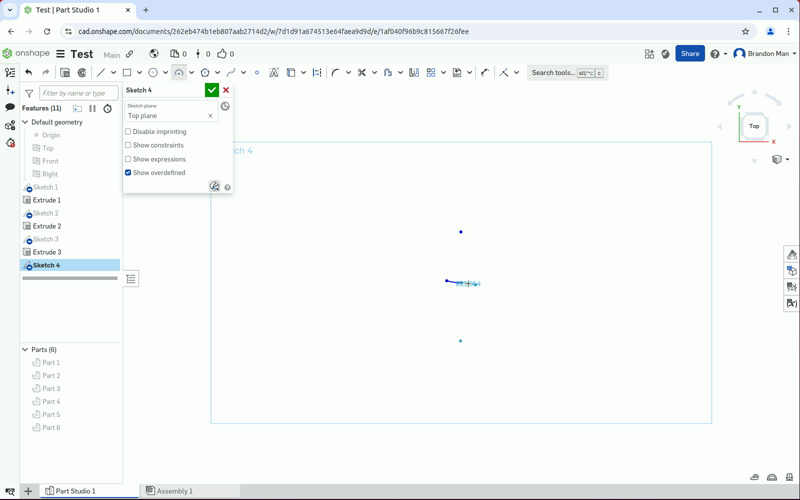
key_up(shift)
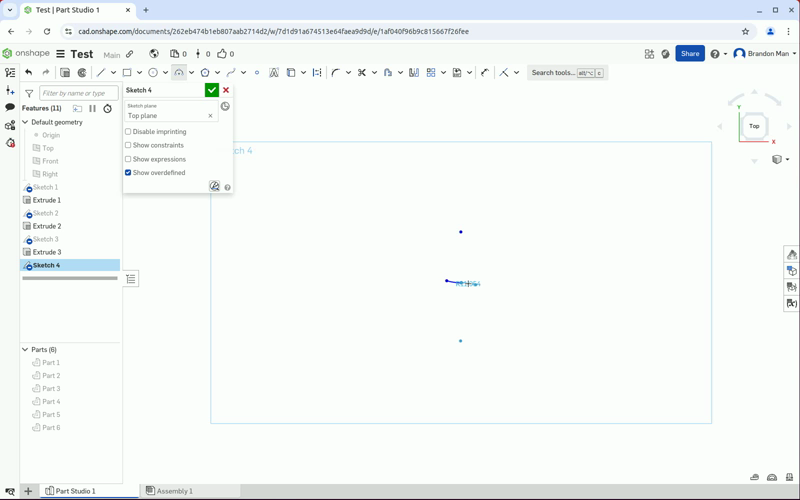
mouse_move(475, 284)
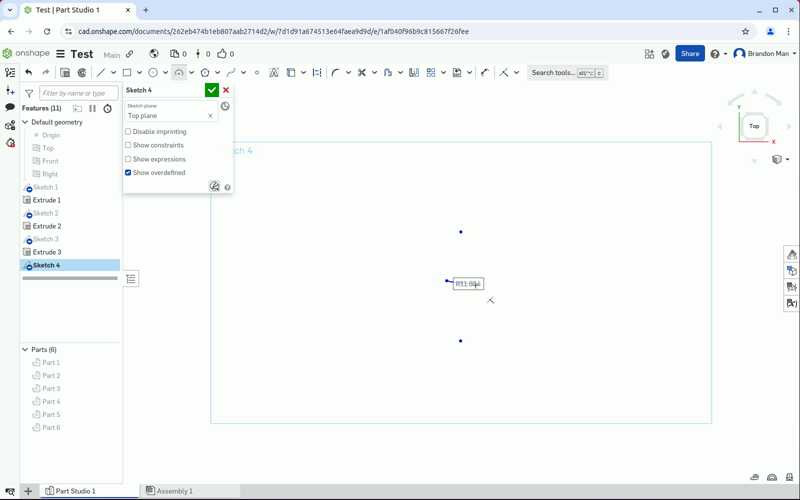
click(475, 284)
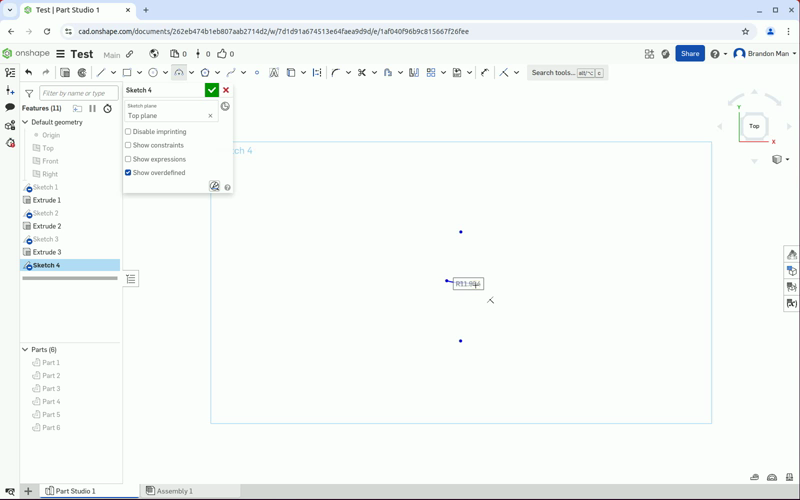
mouse_move(446, 280)
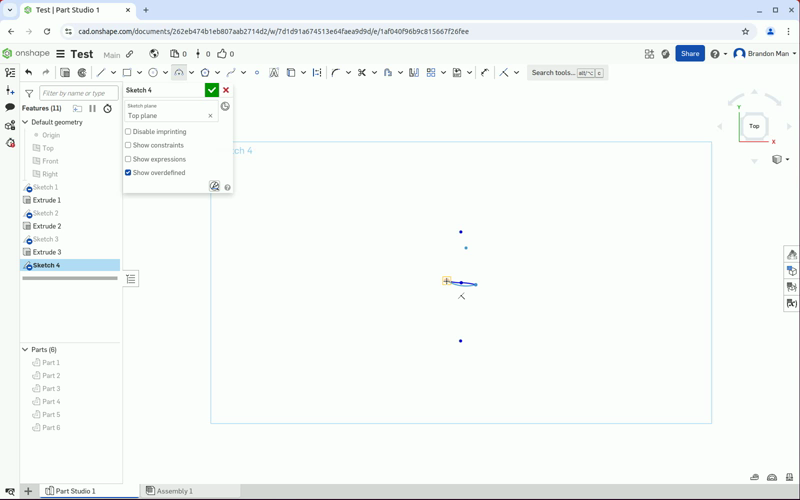
click(446, 280)
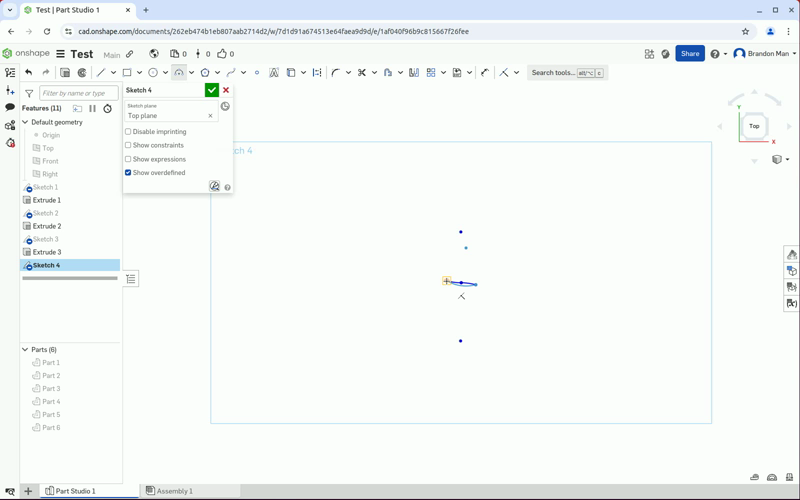
key_down(shift)
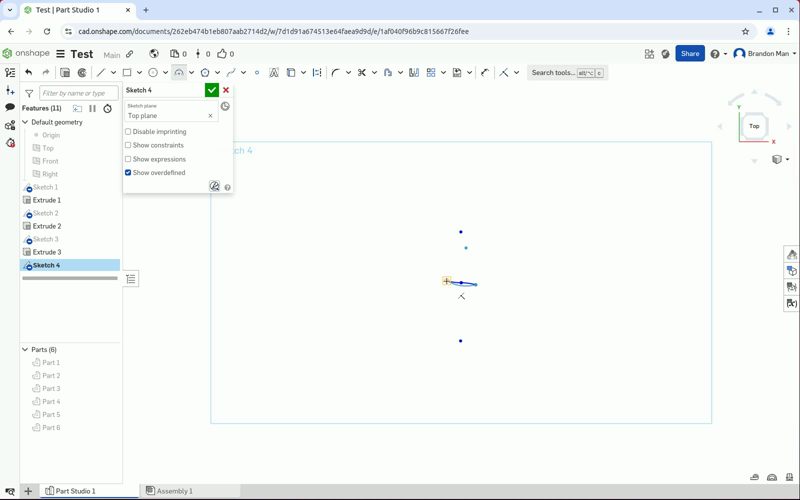
mouse_move(463, 268)
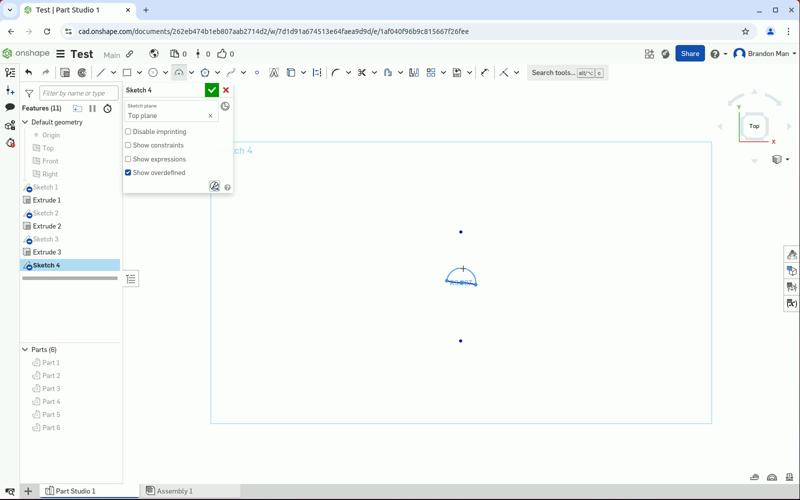
click(463, 268)
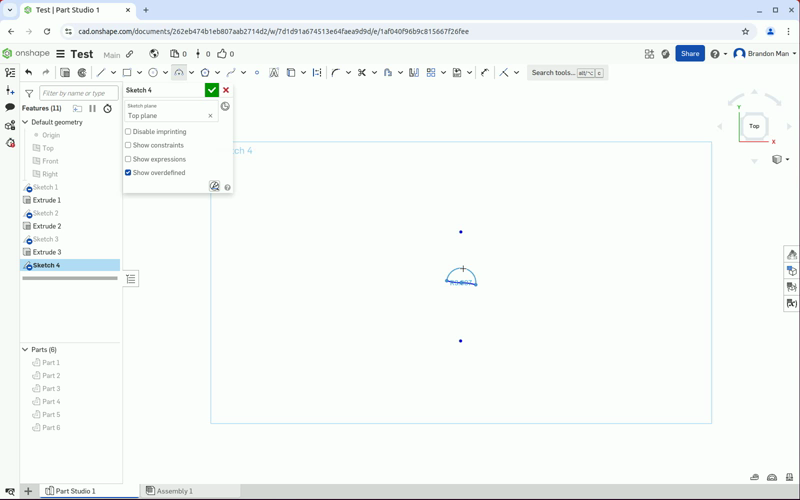
key_up(shift)
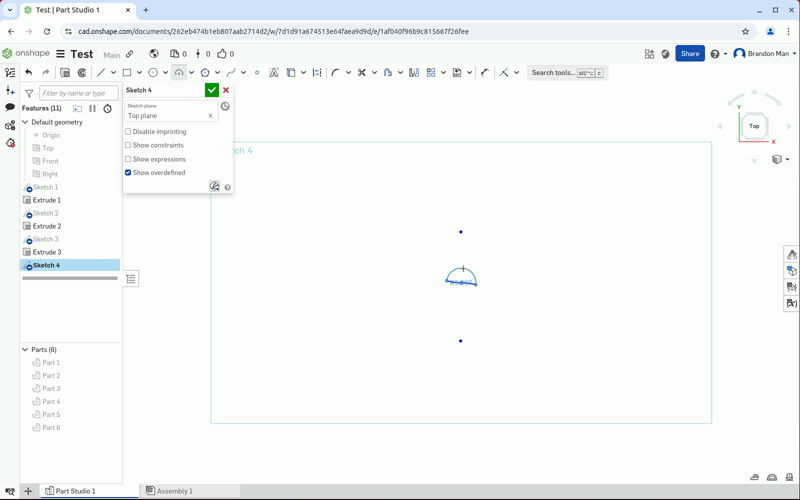
key(esc)
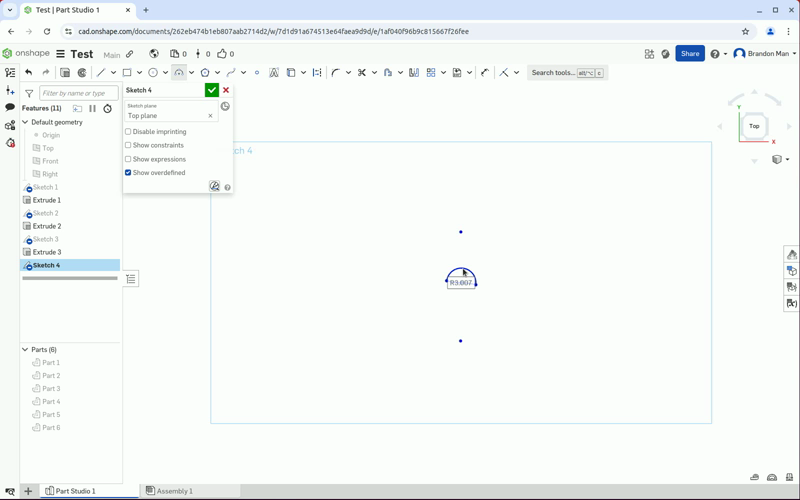
mouse_move(455, 274)
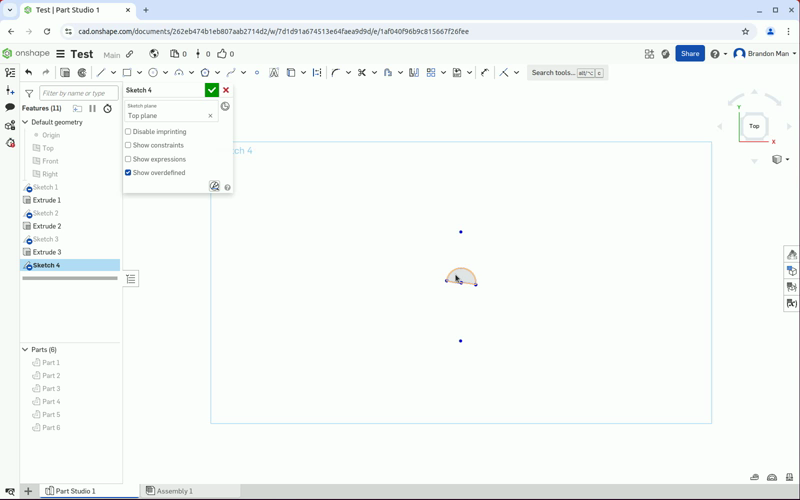
scroll(6)
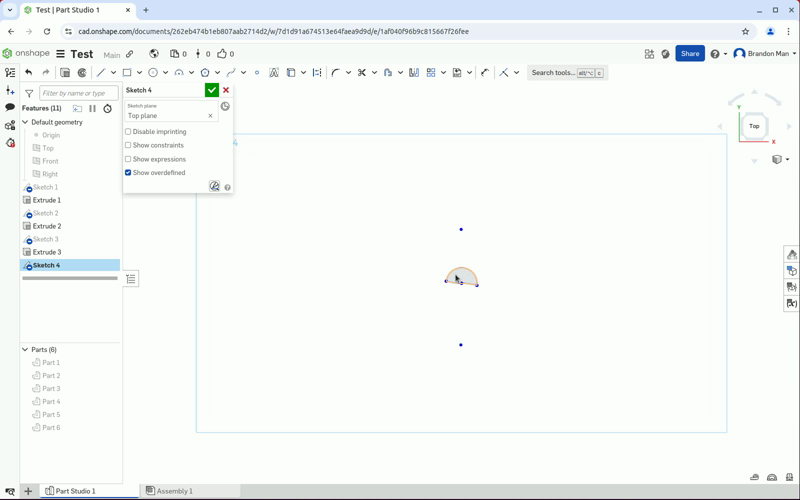
scroll(6)
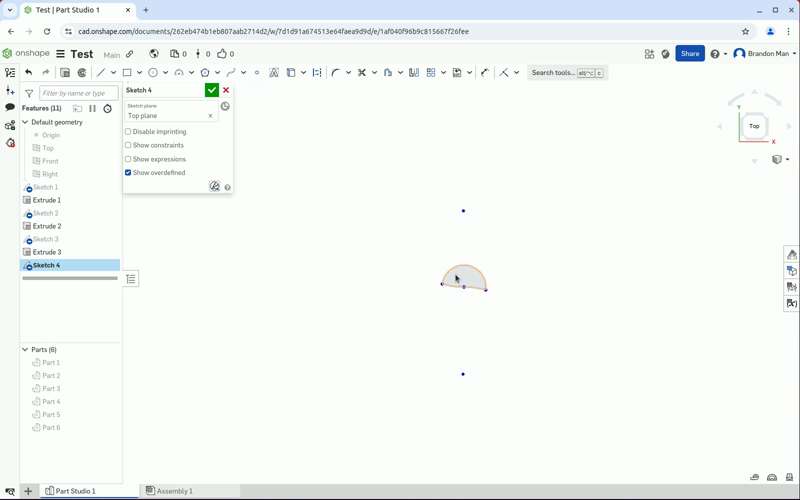
scroll(6)
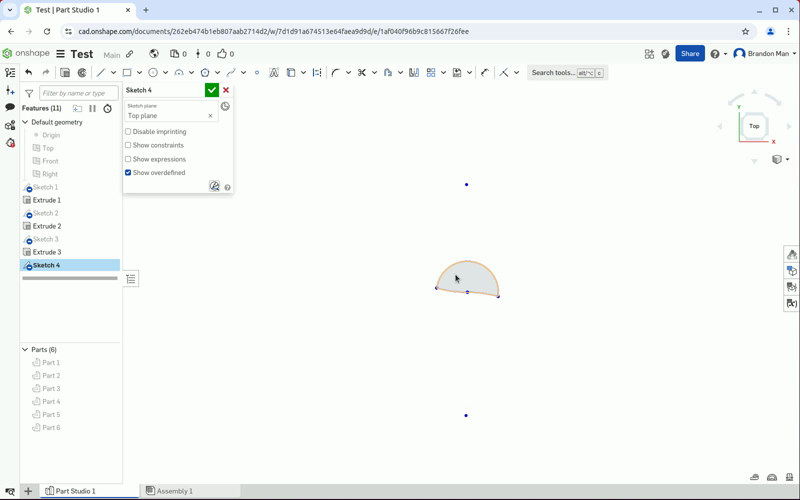
scroll(6)
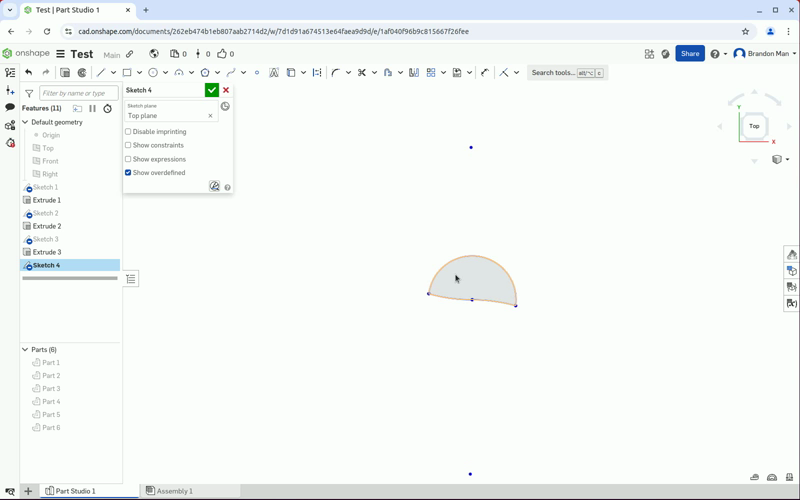
scroll(6)
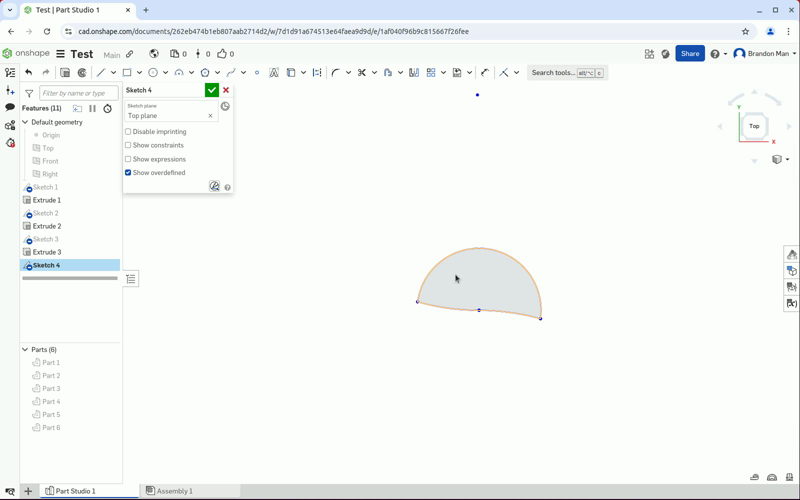
scroll(6)
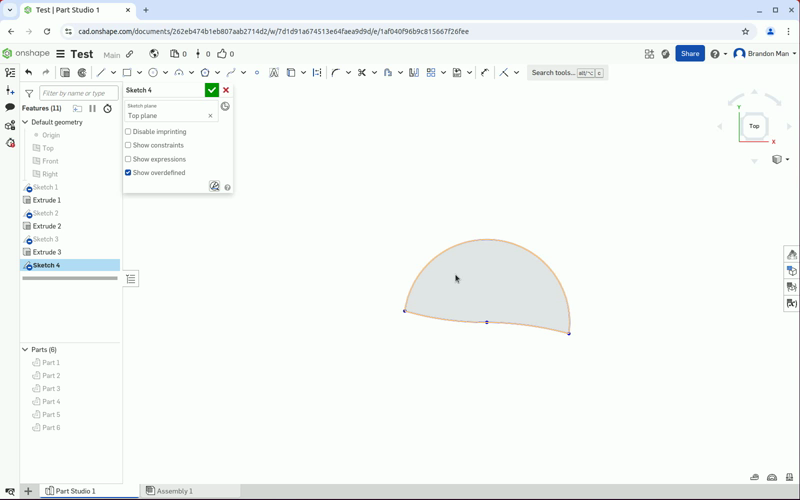
scroll(6)
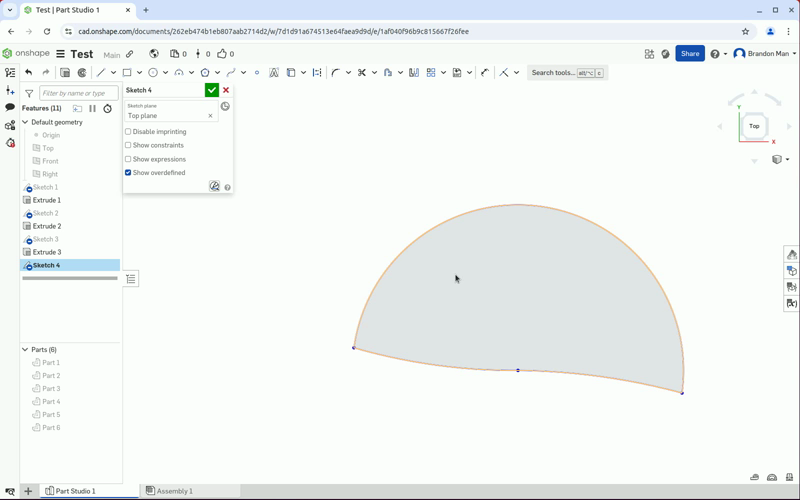
click(455, 274)
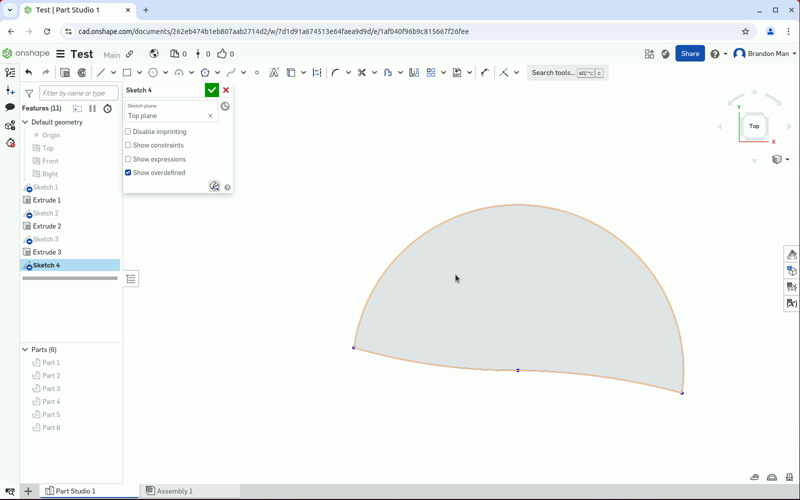
scroll(-6)
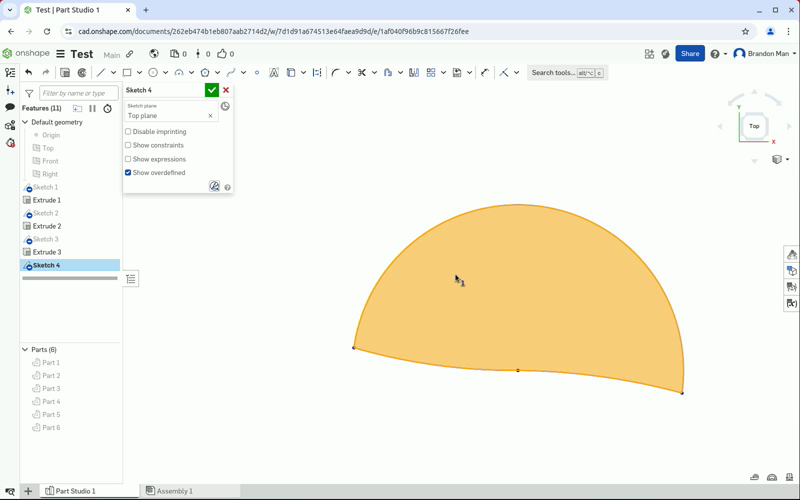
scroll(-6)
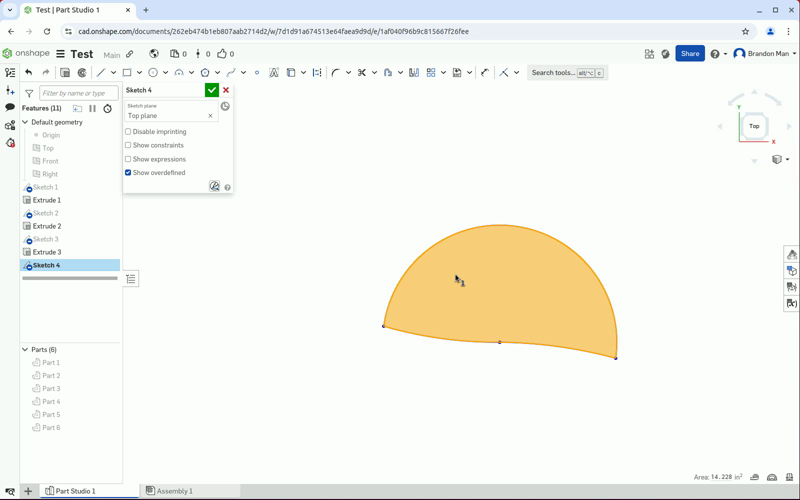
scroll(-6)
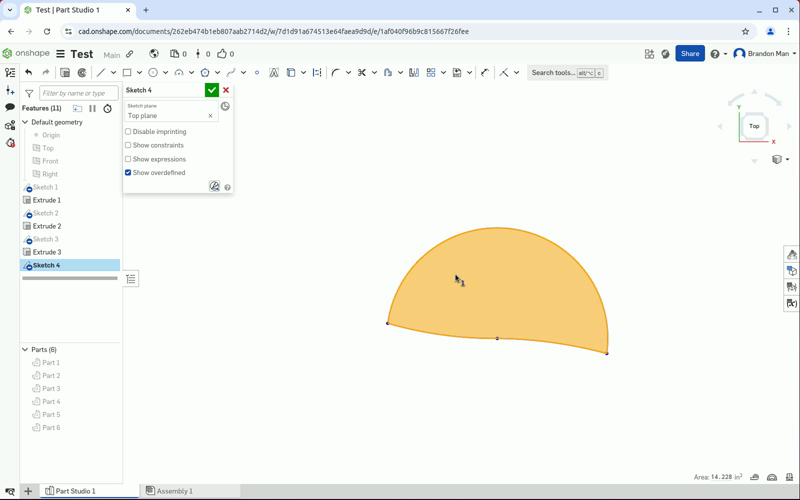
scroll(-6)
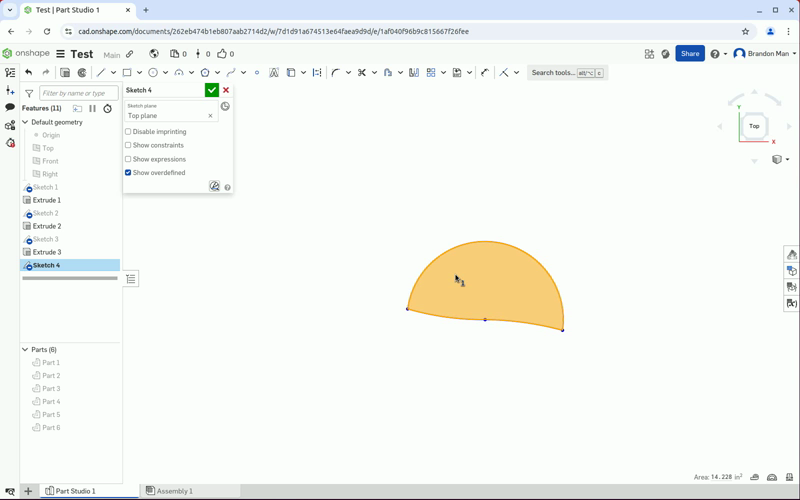
scroll(-6)
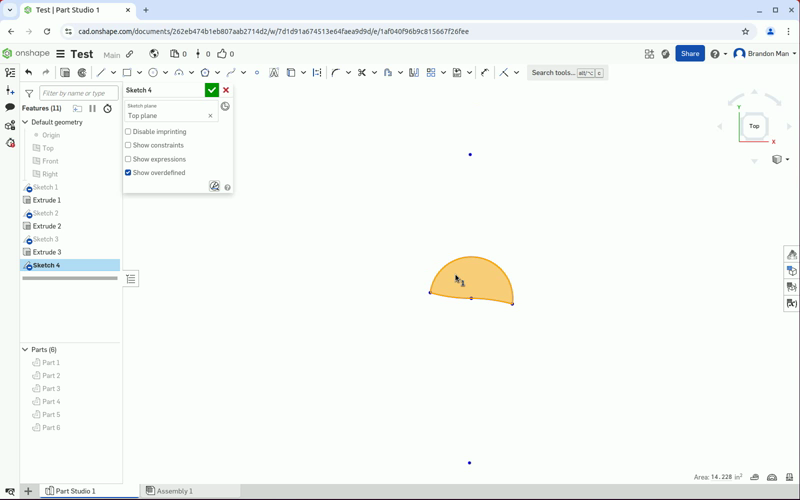
scroll(-6)
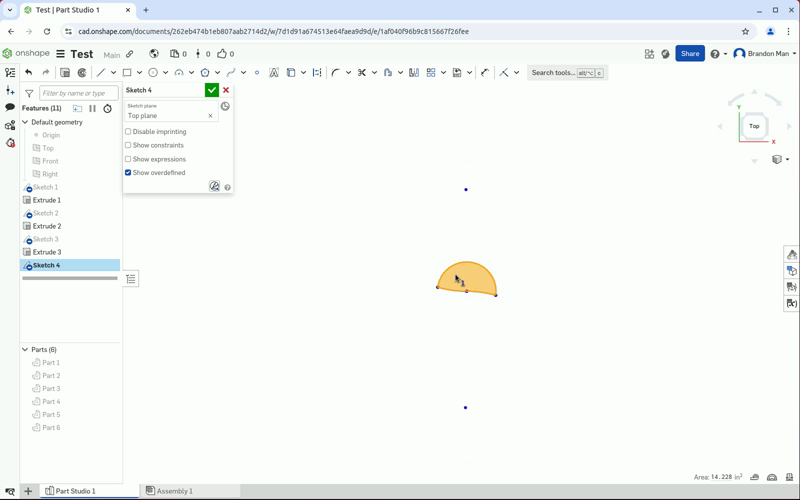
scroll(-6)
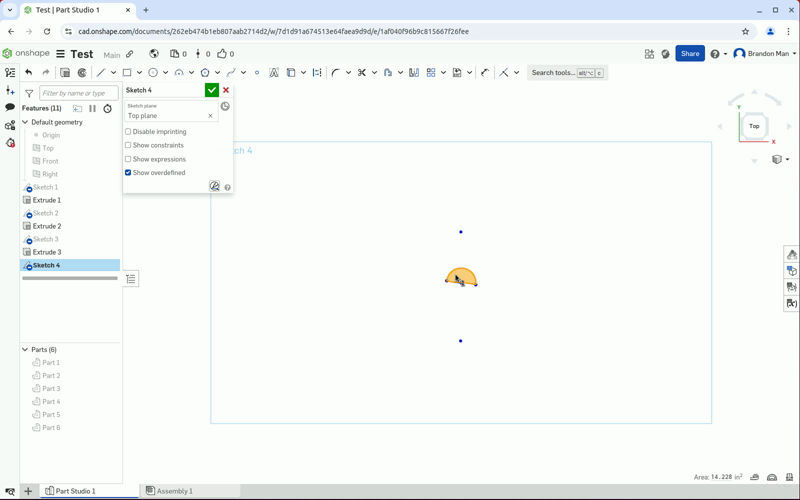
mouse_move(73, 352)
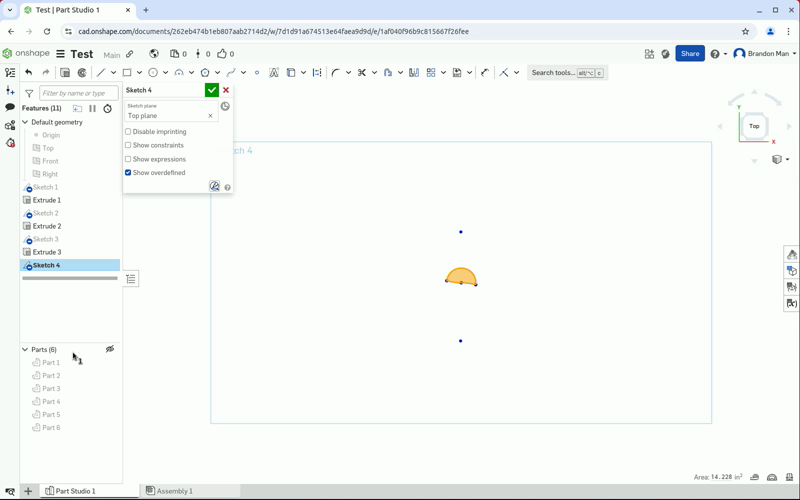
key(shift+y)
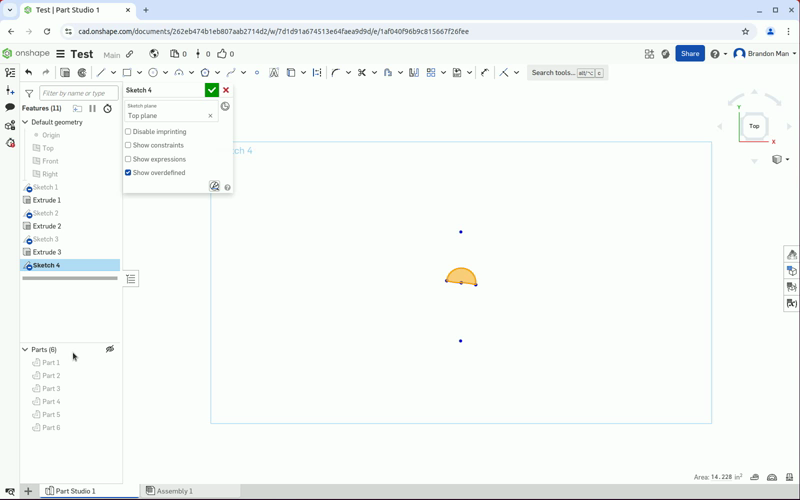
key(shift+e)
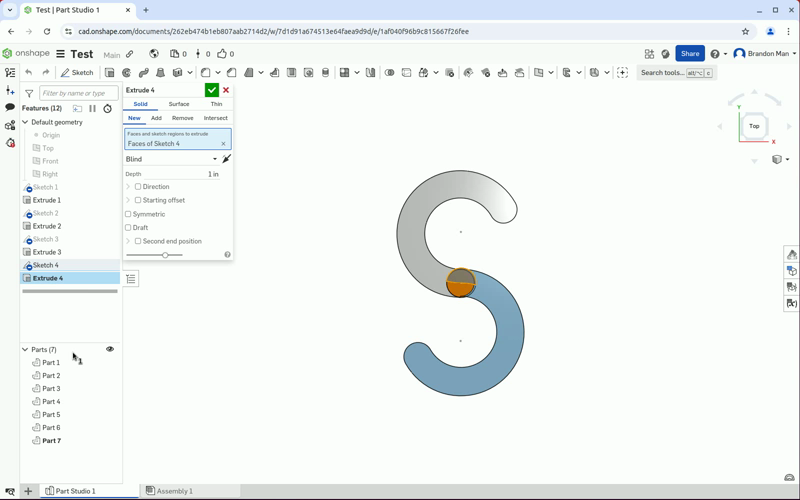
mouse_move(143, 106)
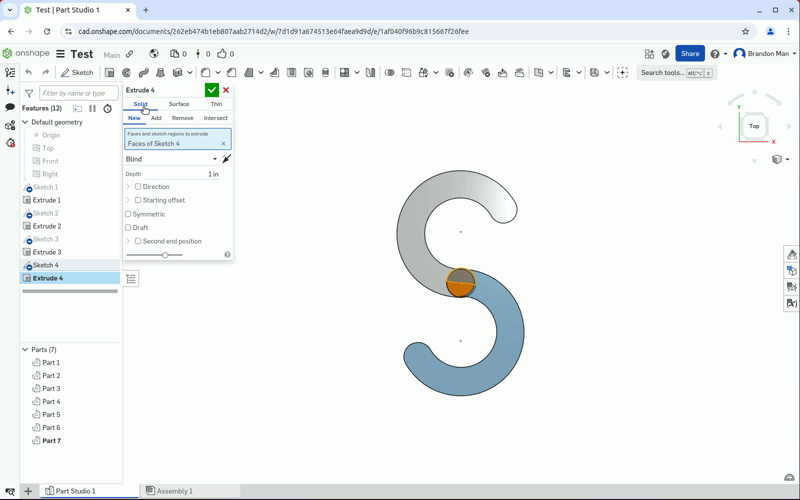
click(143, 106)
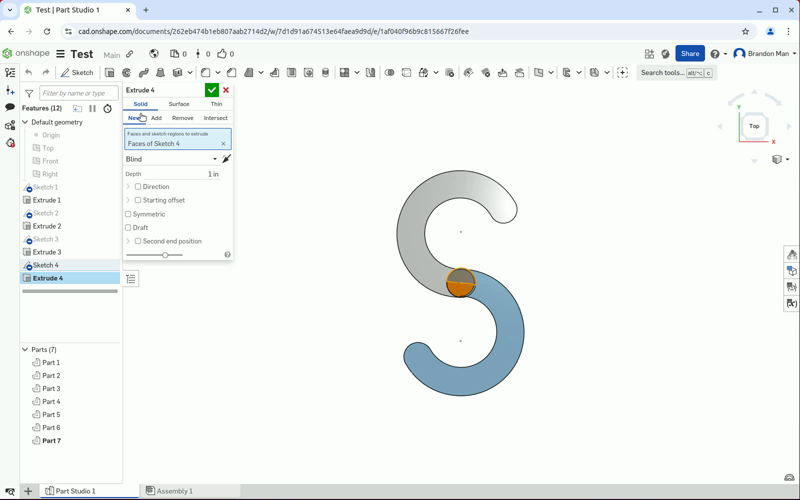
mouse_move(137, 120)
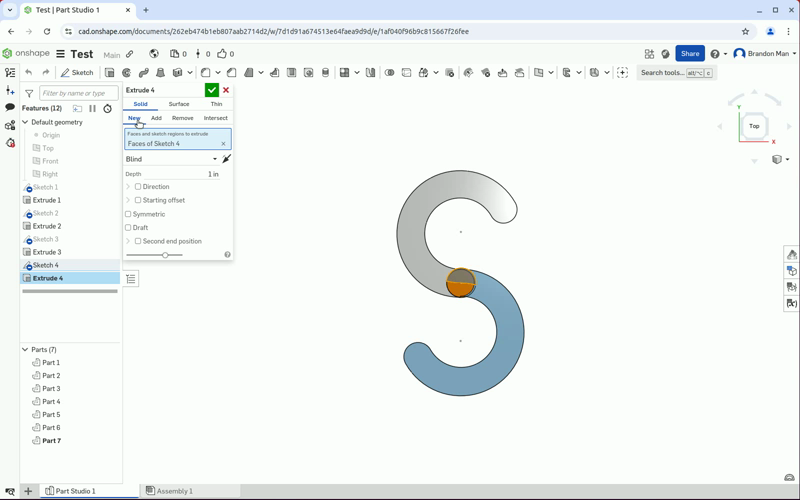
click(137, 120)
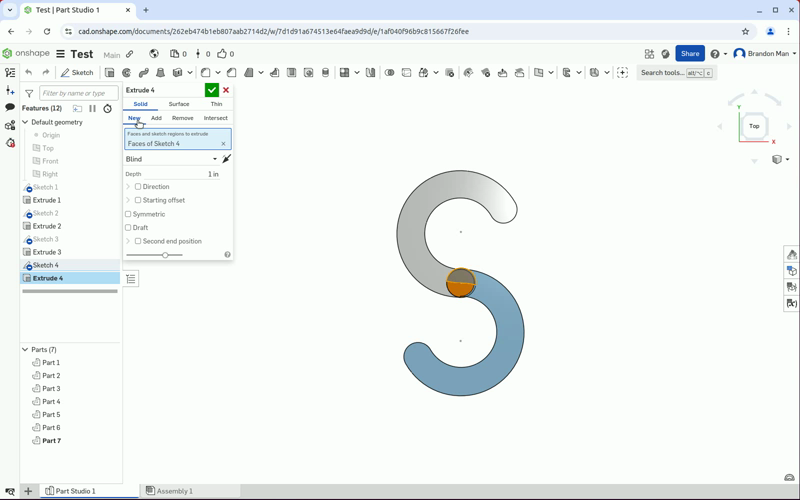
key(tab, 4)
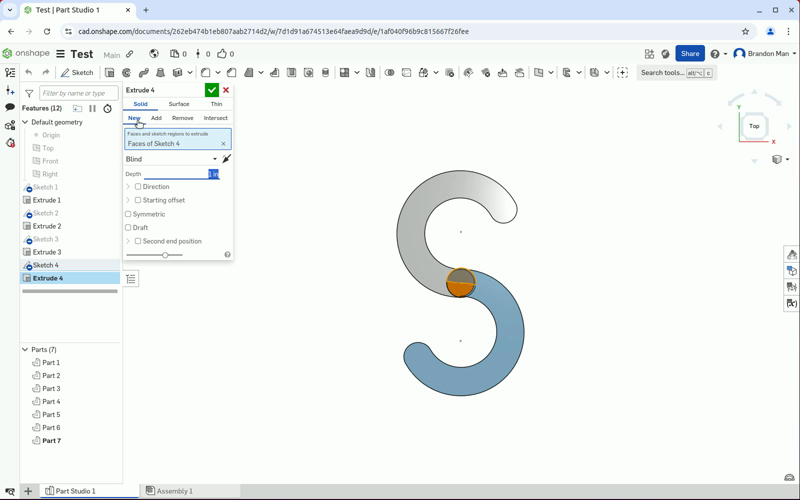
text(5.777)
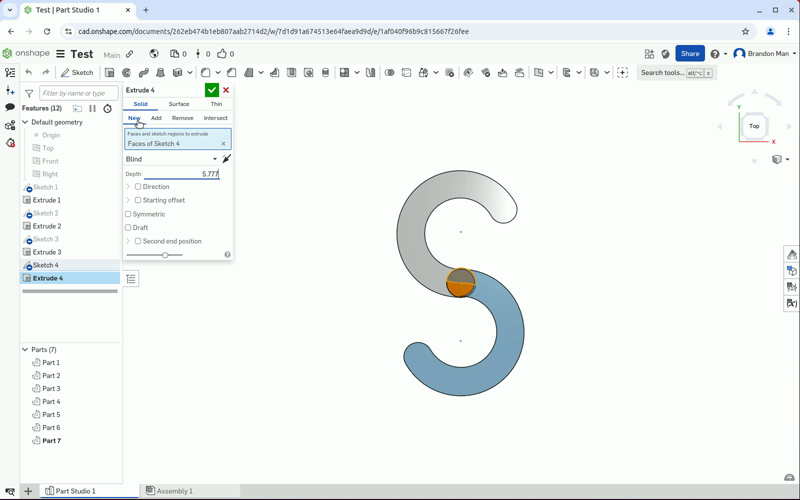
key(enter)
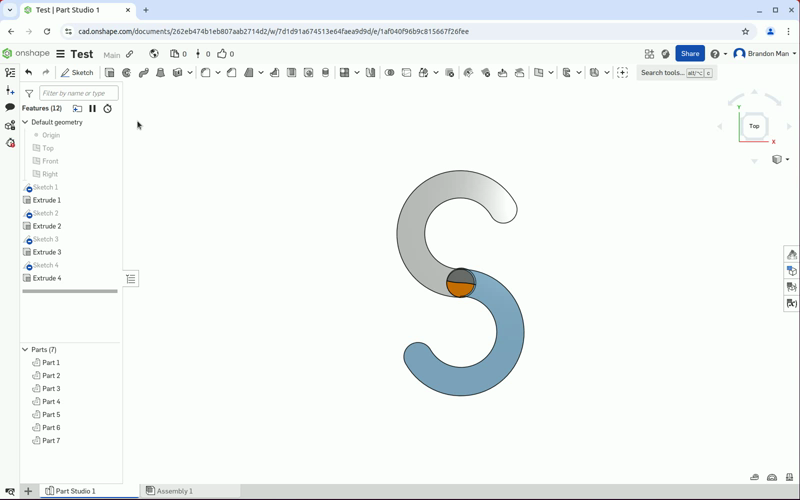
key(shift+h)
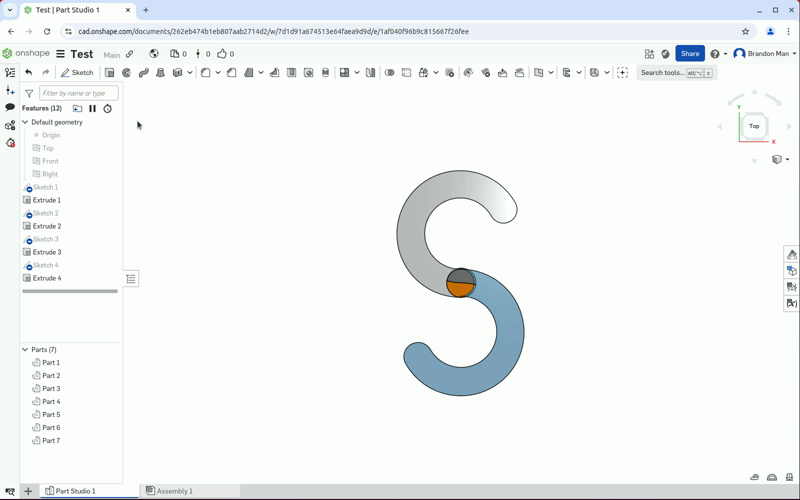
key(shift+h)
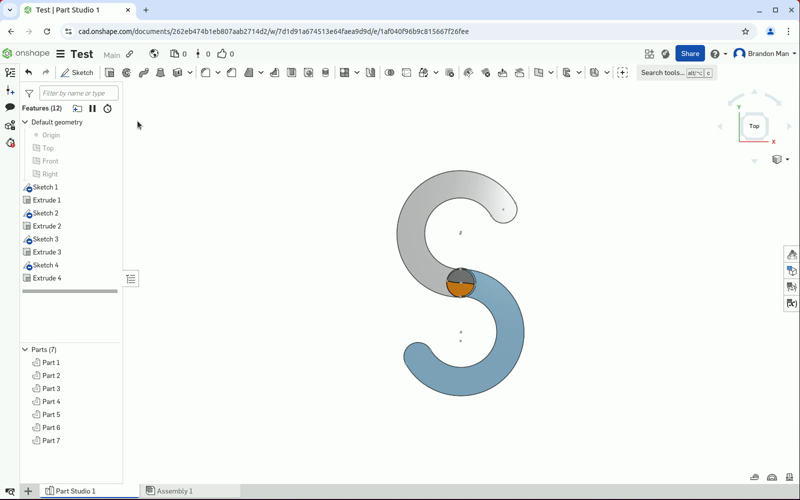
key(shift+7)
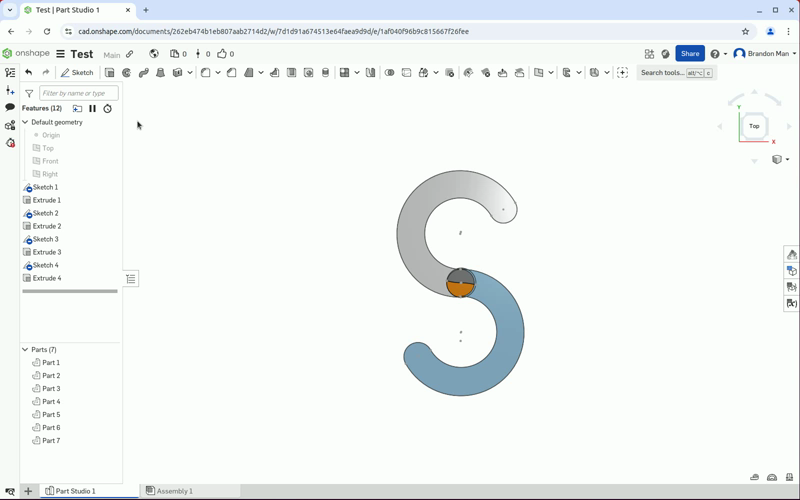
key(up, 3)
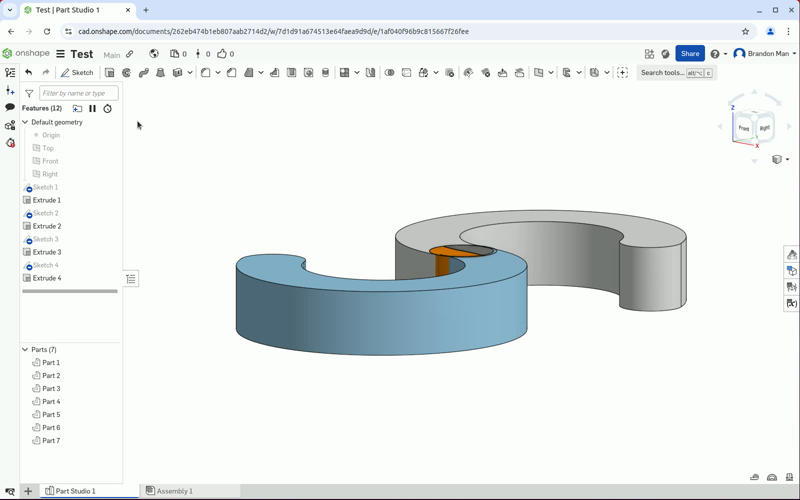
key(left, 3)
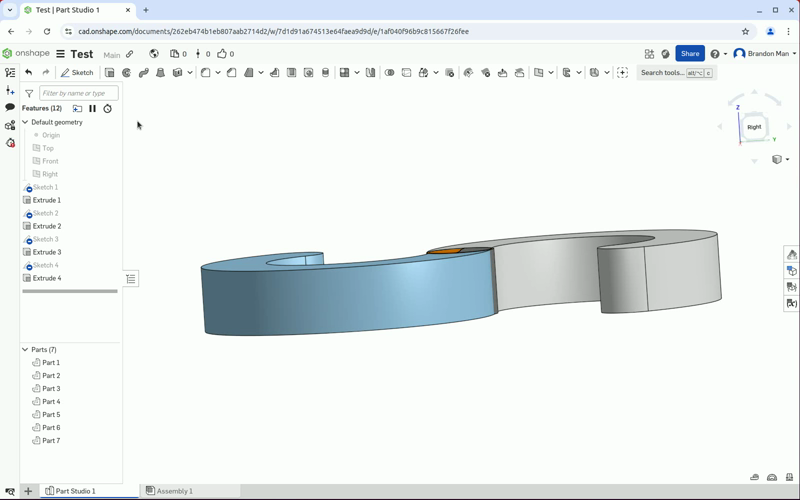
key(right, 3)
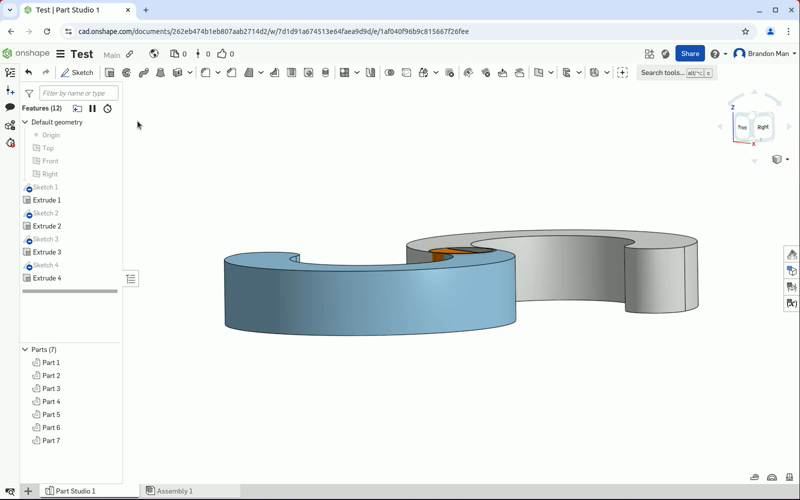
key(down, 3)
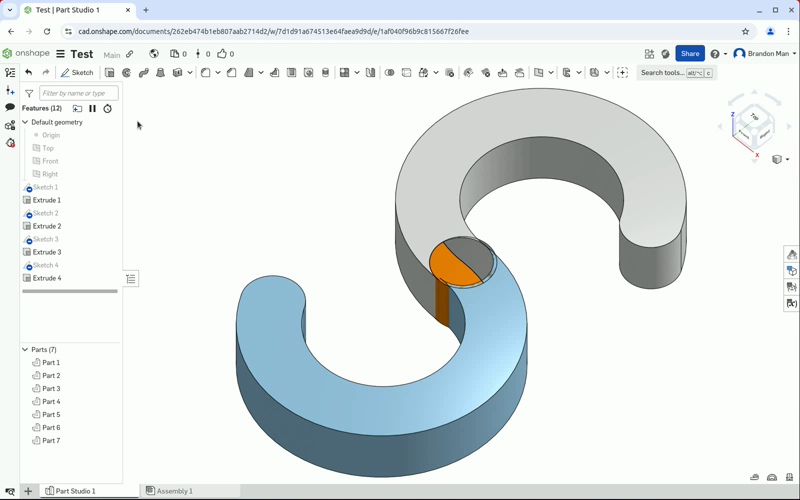
mouse_move(73, 189)
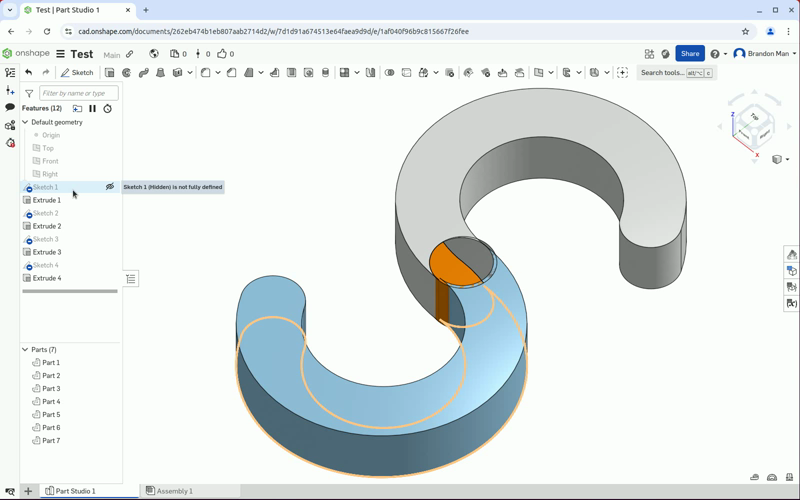
click(73, 189)